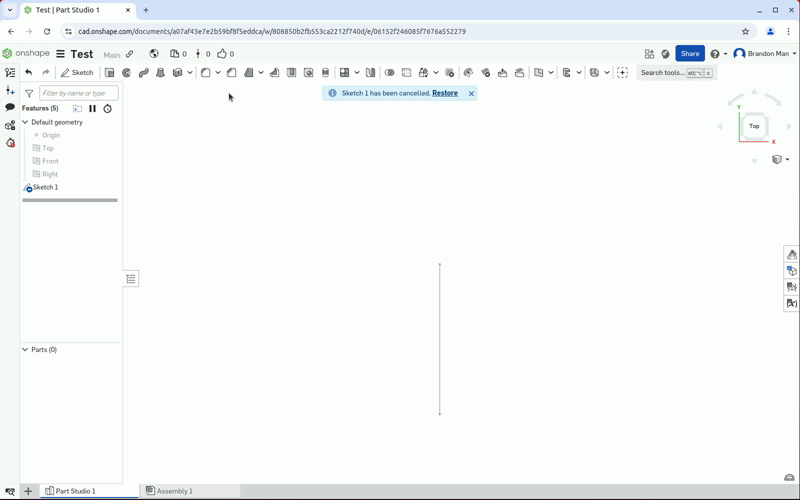
key(shift+h)
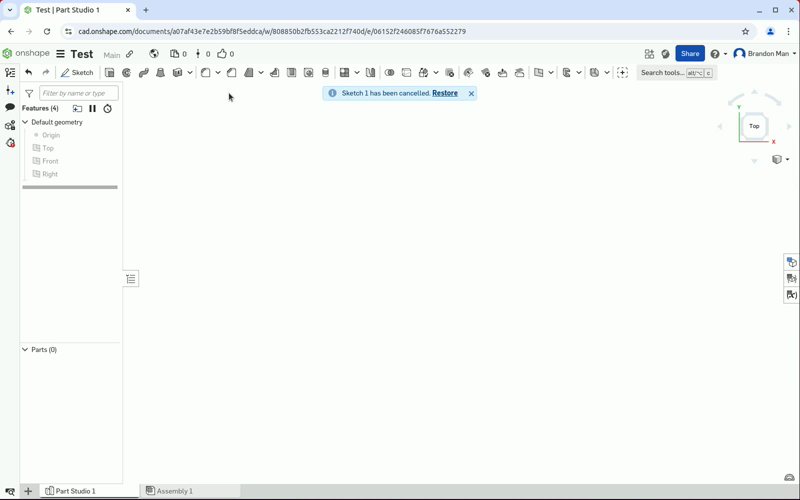
mouse_move(73, 352)
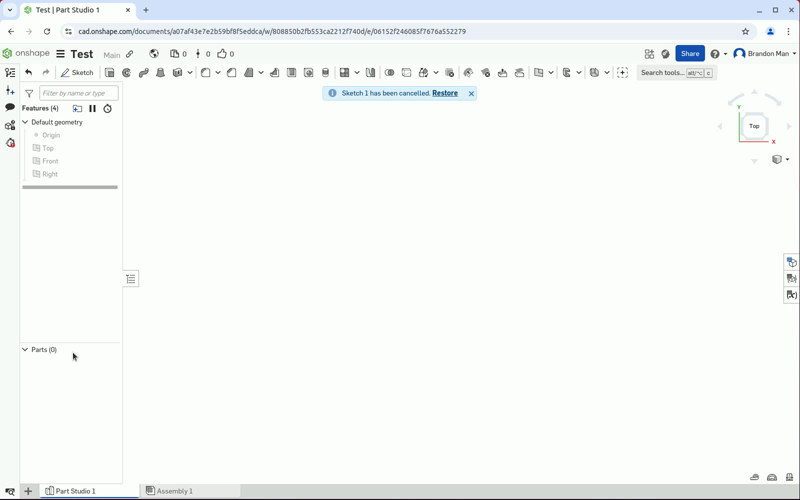
key(y)
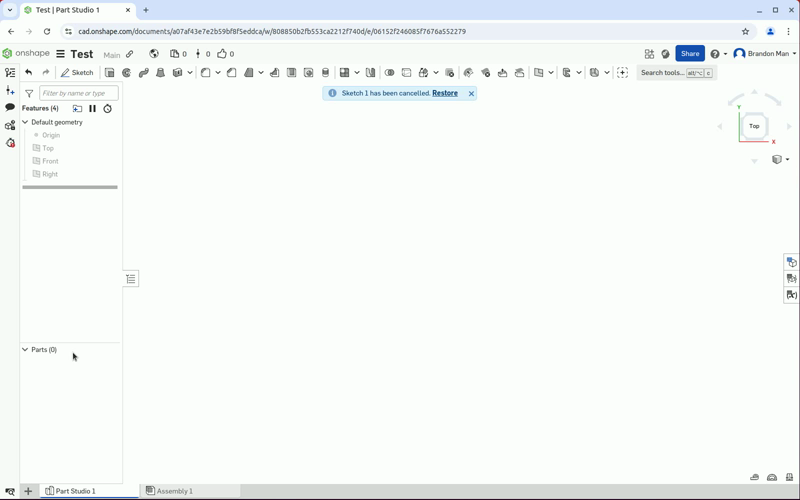
key(shift+p)
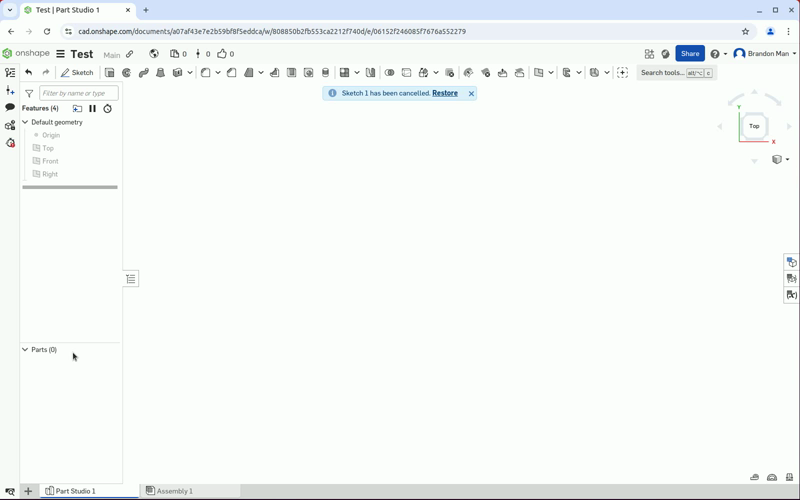
key(space)
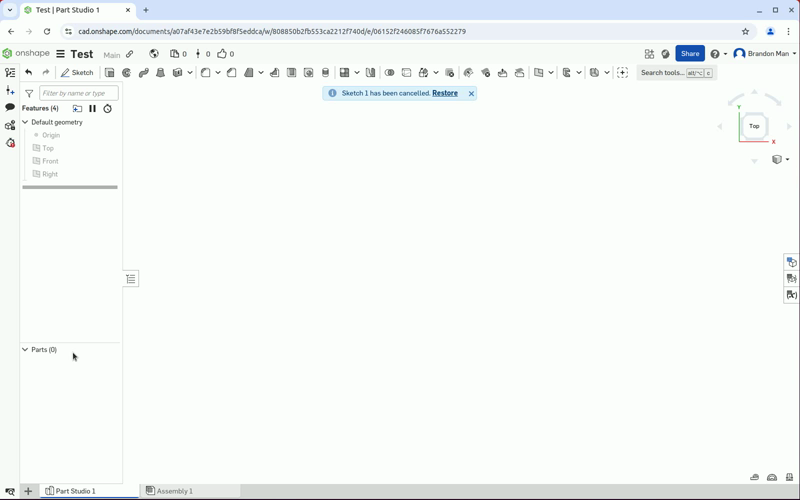
key_down(shift)
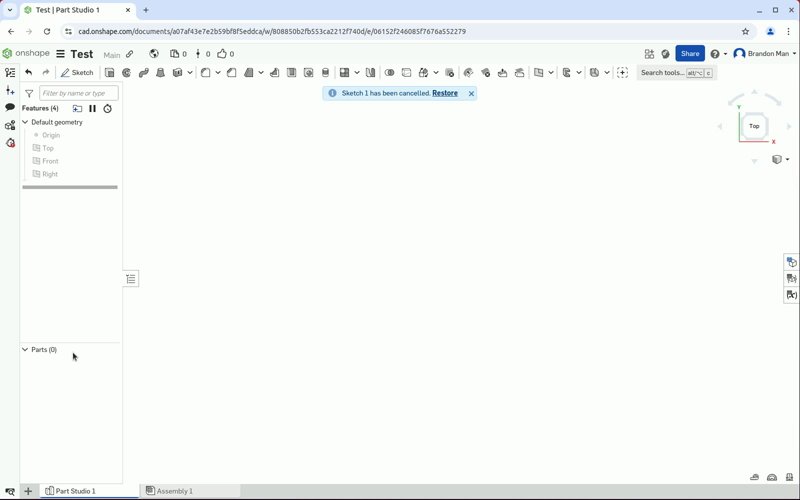
key(up)
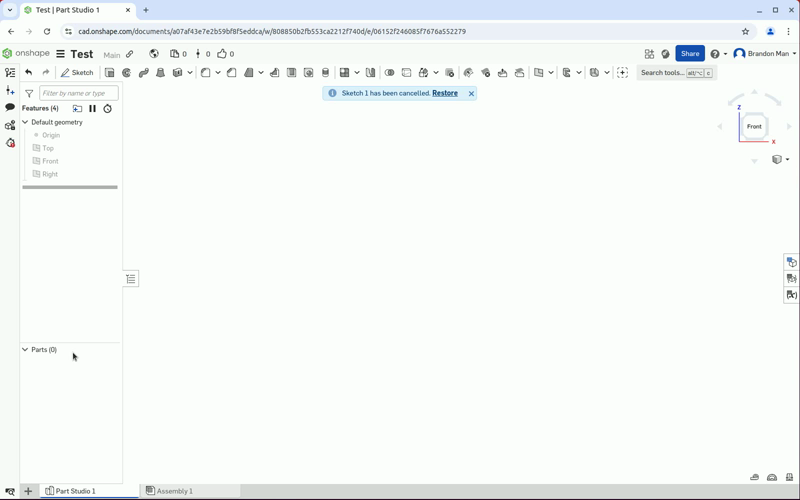
key_up(shift)
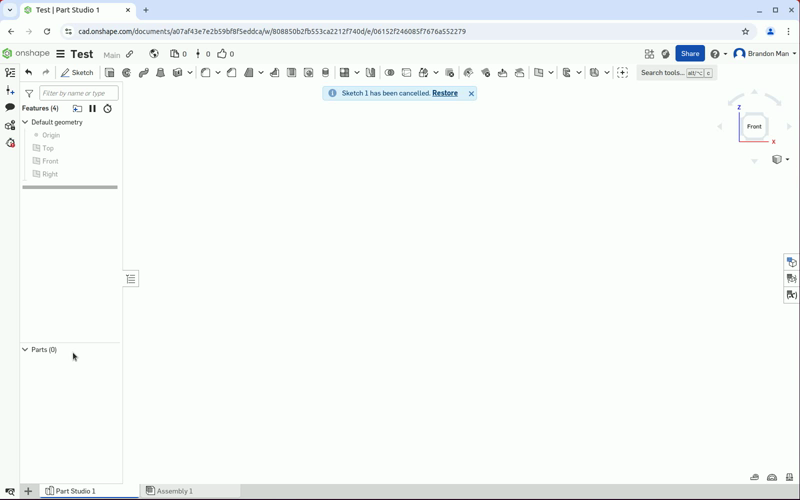
mouse_move(73, 352)
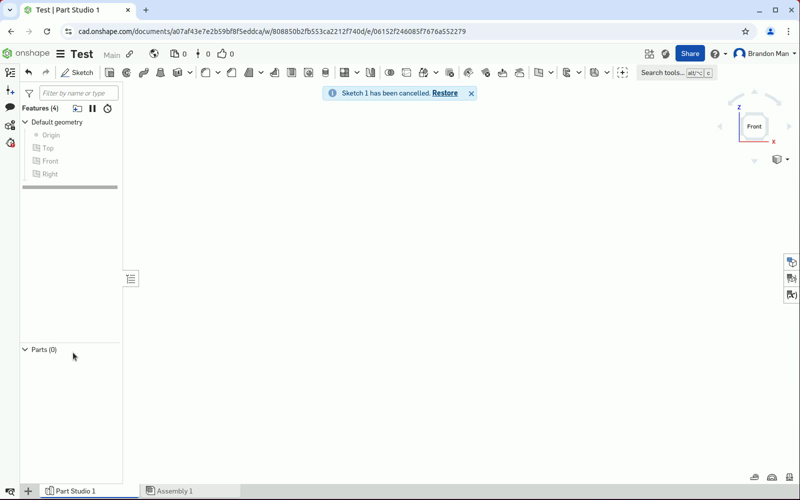
key(shift+y)
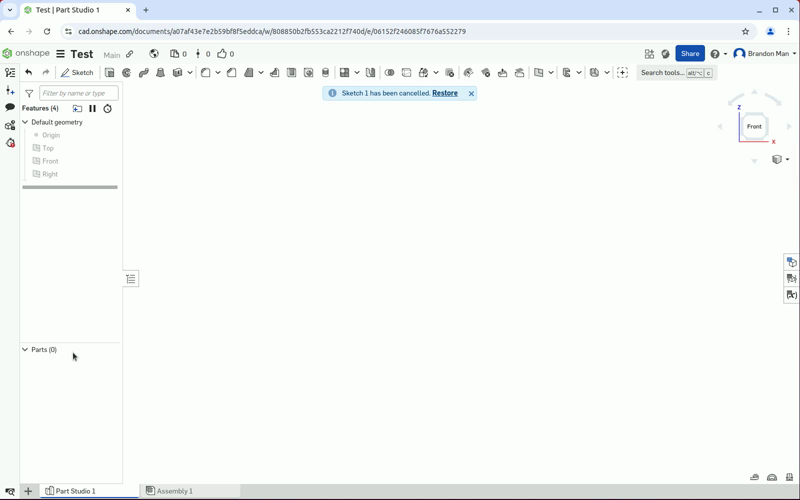
key(shift+s)
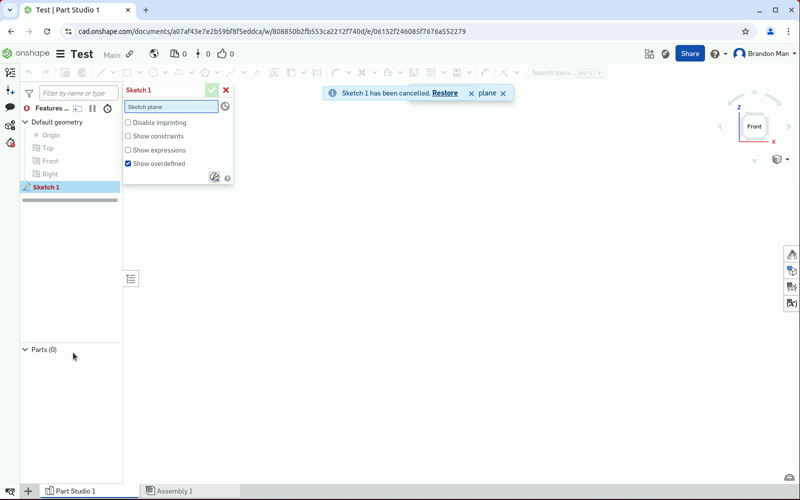
mouse_move(73, 163)
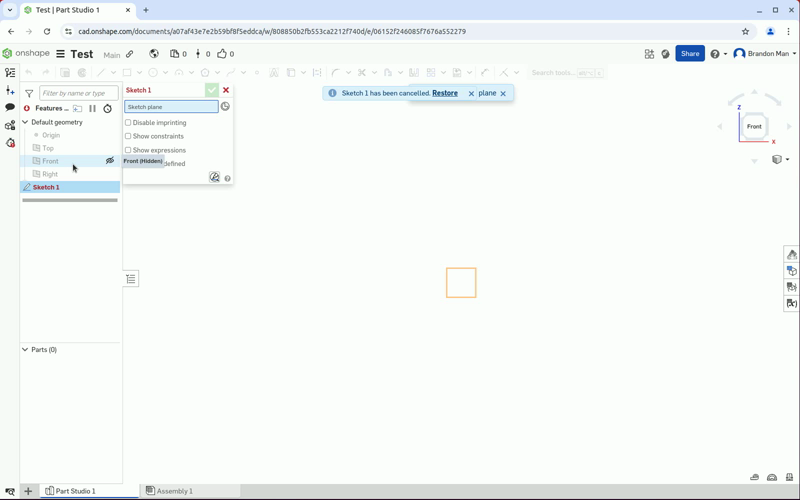
click(73, 163)
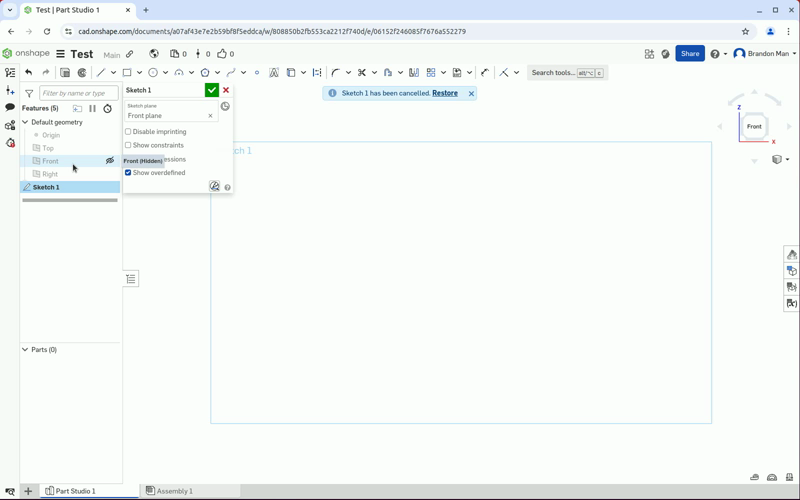
mouse_move(73, 352)
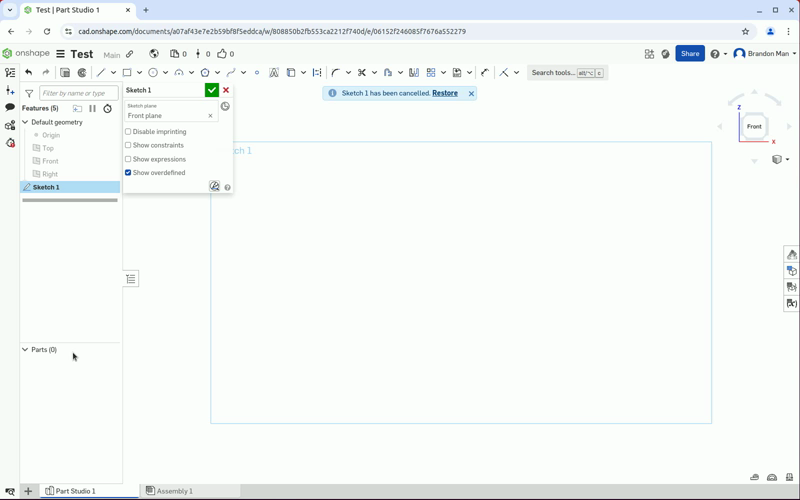
key(y)
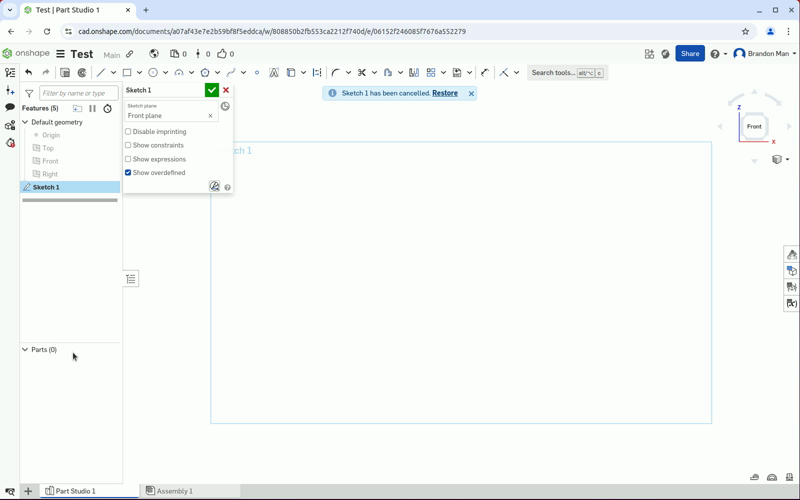
key(c)
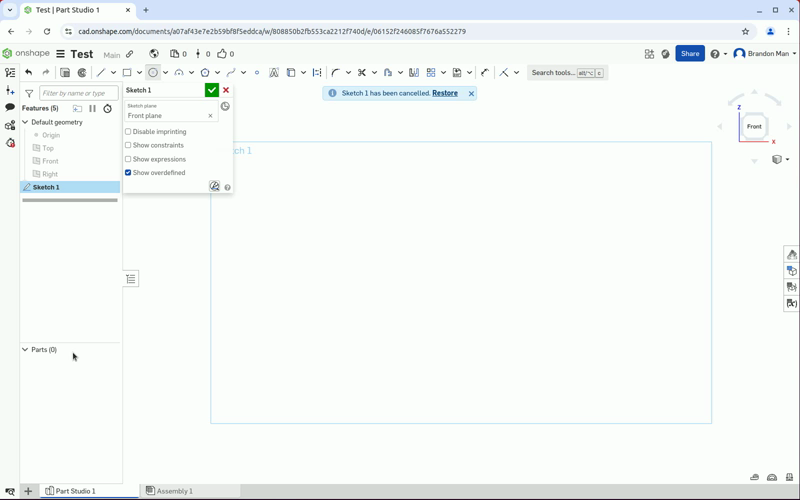
key_down(shift)
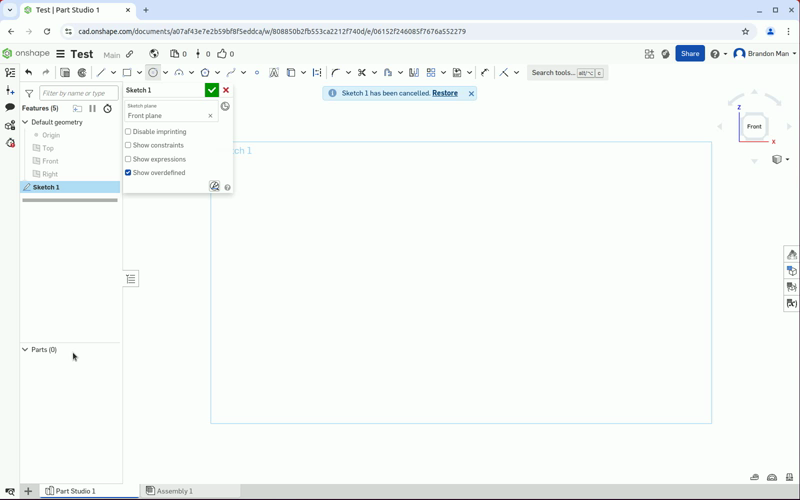
mouse_move(461, 282)
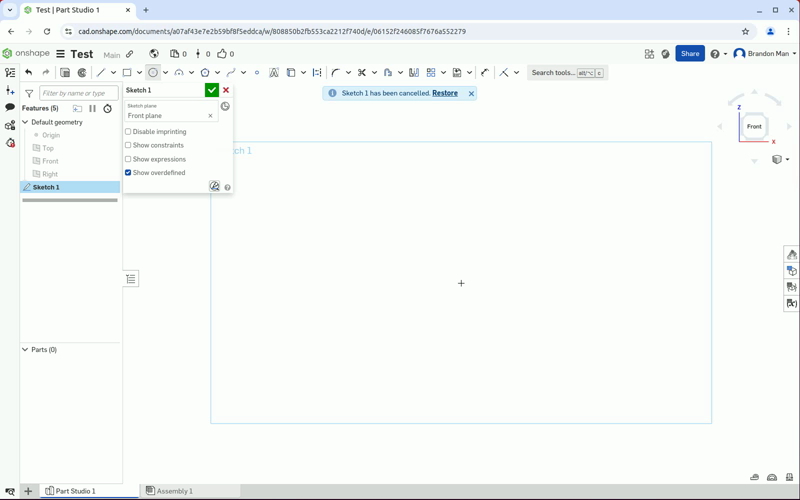
click(461, 282)
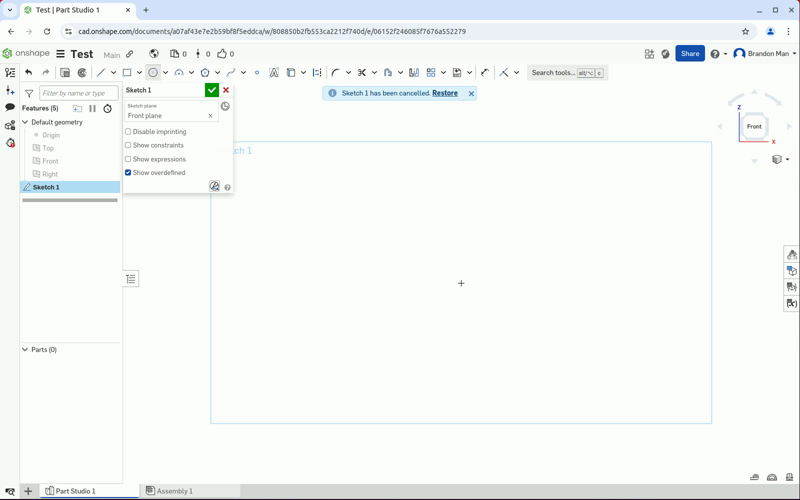
key_up(shift)
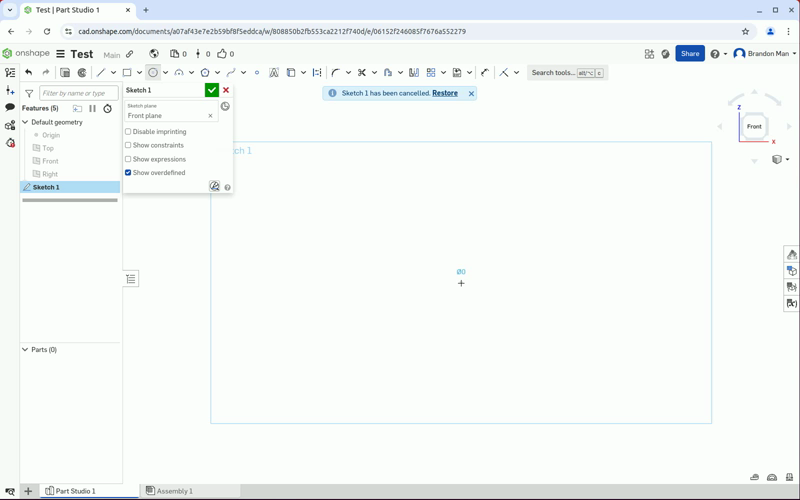
mouse_move(541, 282)
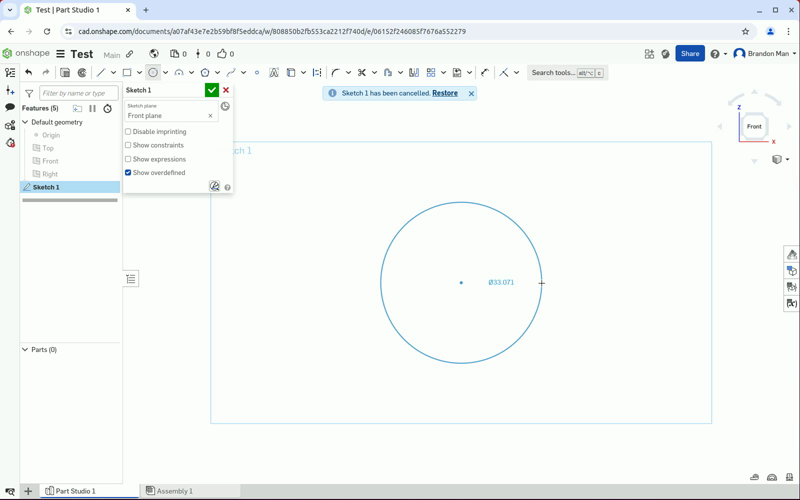
click(541, 282)
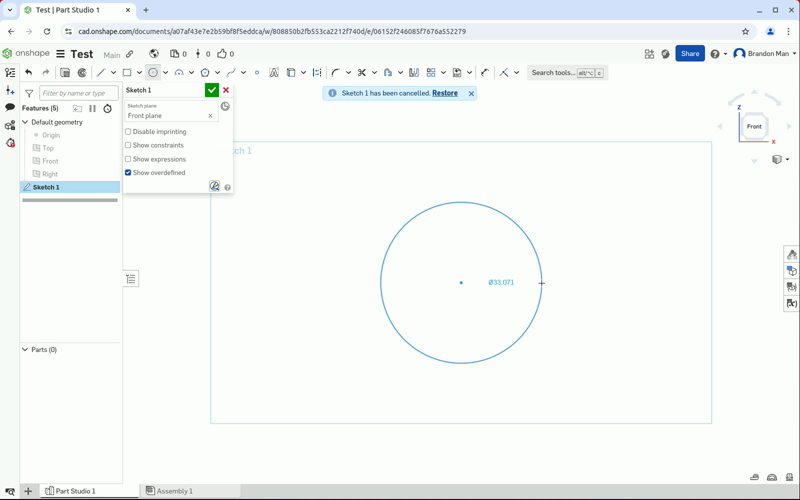
key(esc)
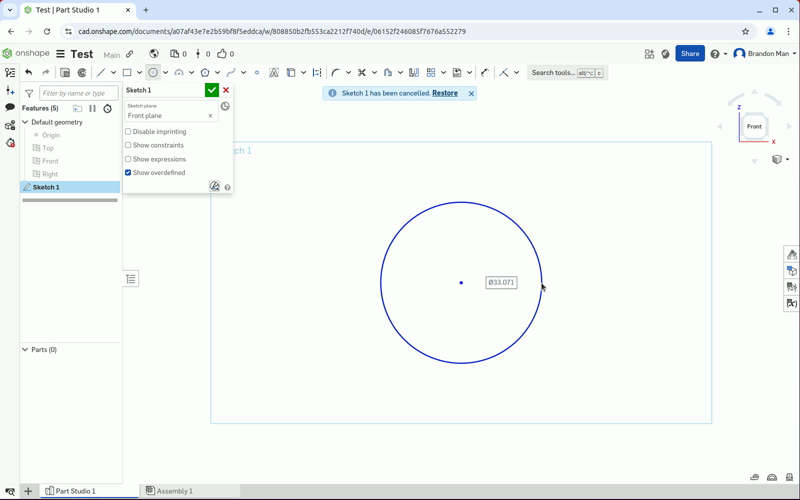
mouse_move(430, 312)
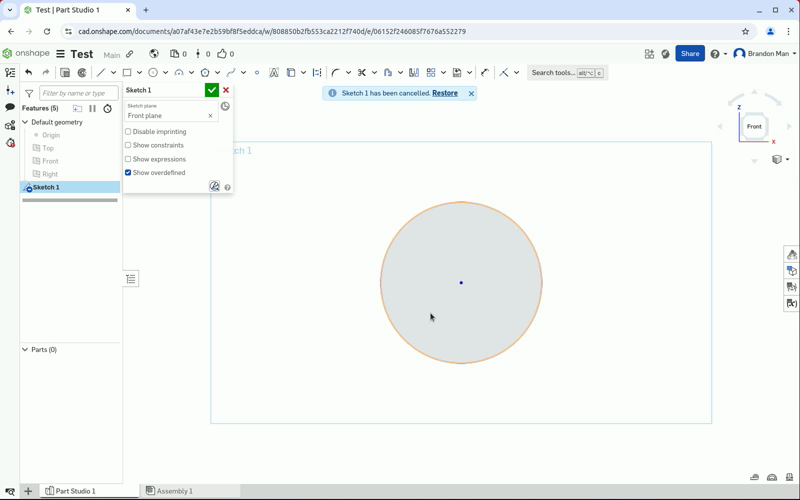
click(430, 312)
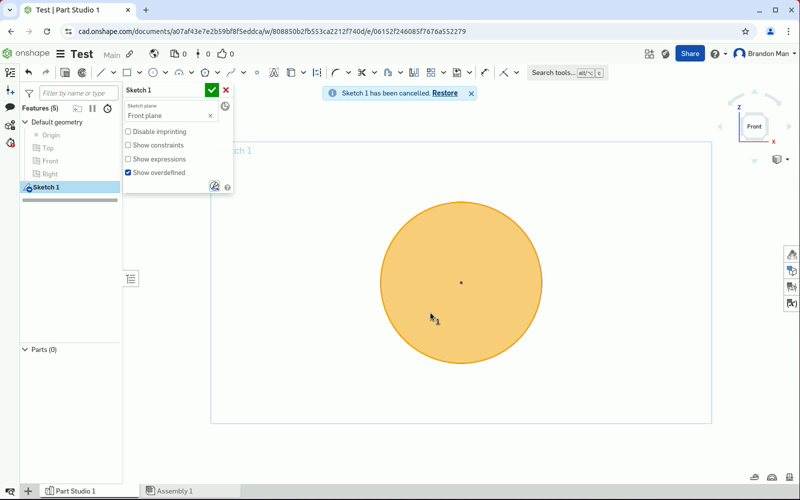
mouse_move(73, 352)
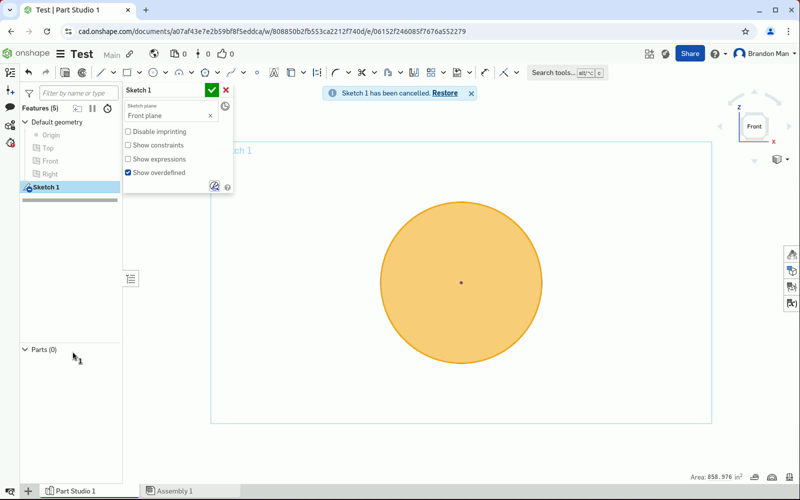
key(shift+y)
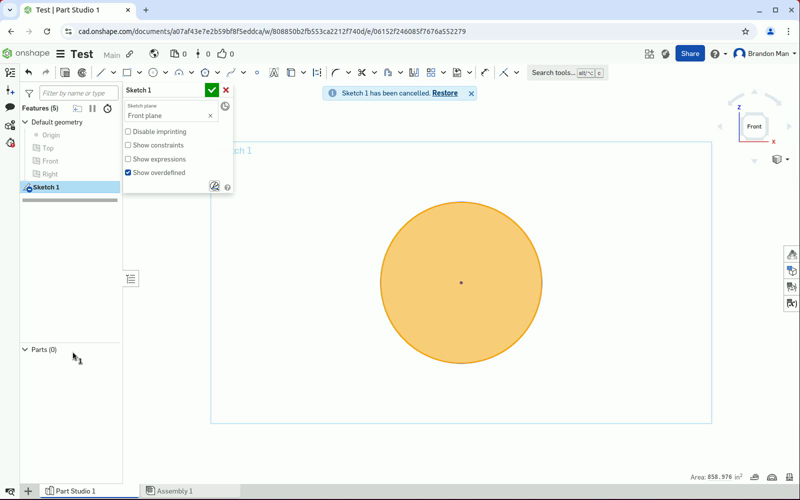
key(shift+e)
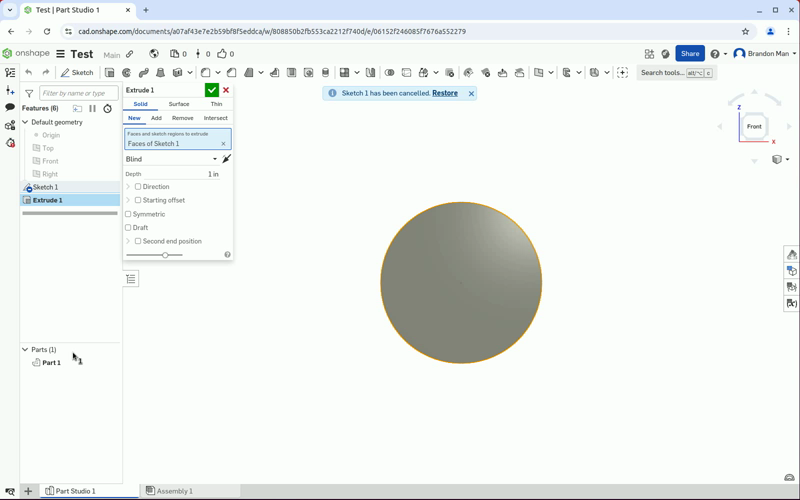
mouse_move(143, 106)
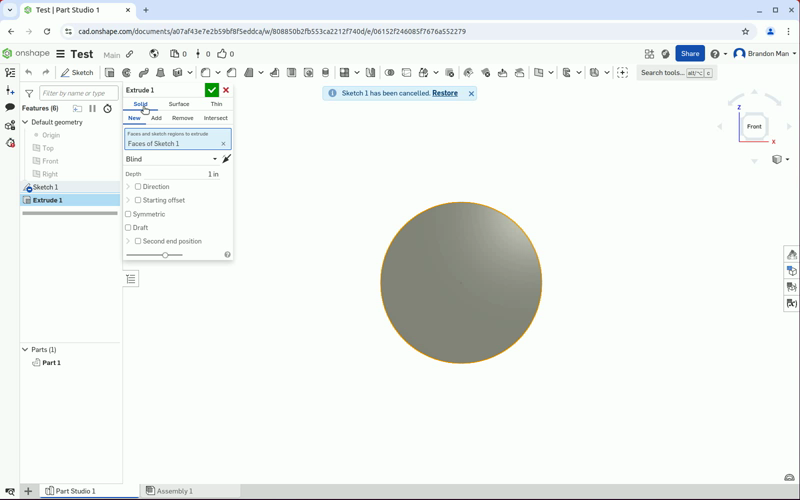
click(143, 106)
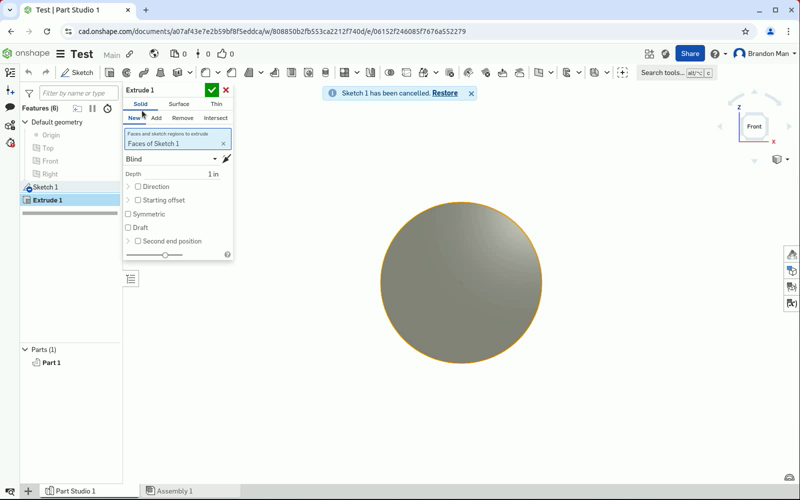
mouse_move(137, 120)
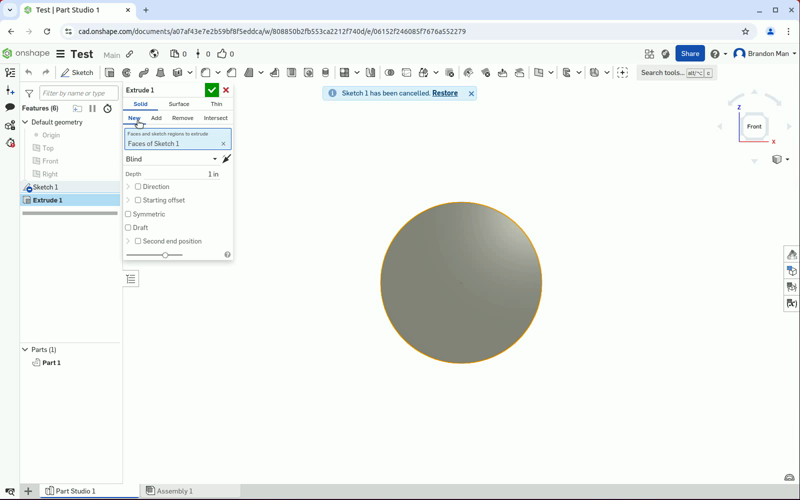
click(137, 120)
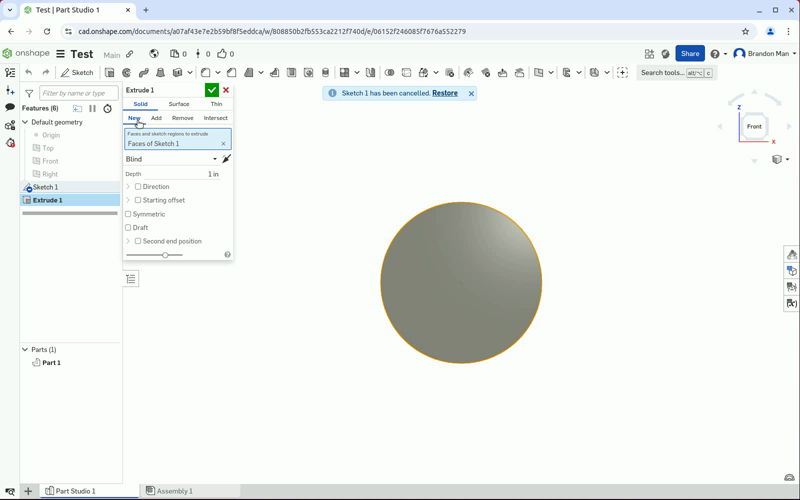
key(tab, 4)
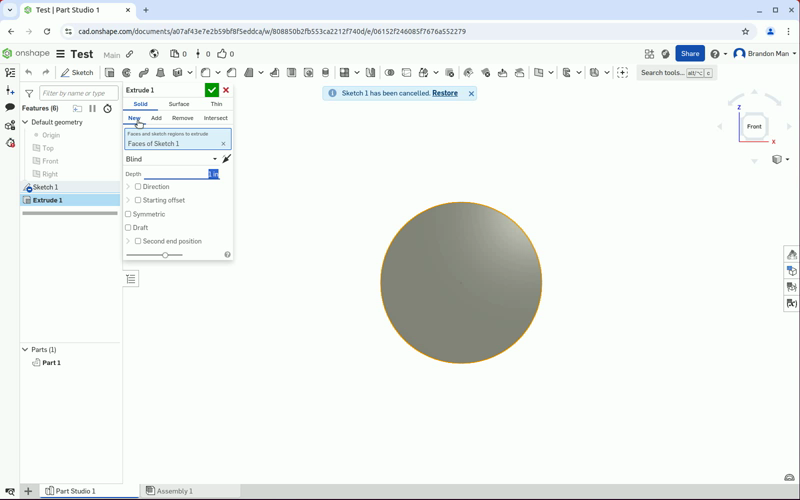
text(2.407)
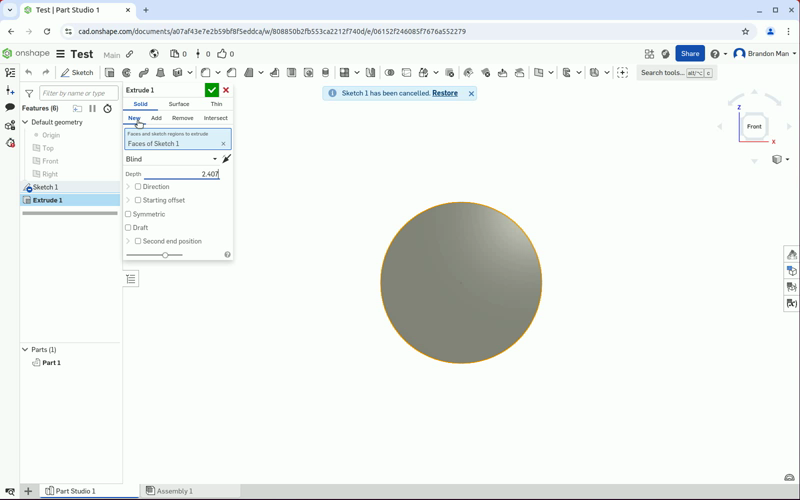
key(enter)
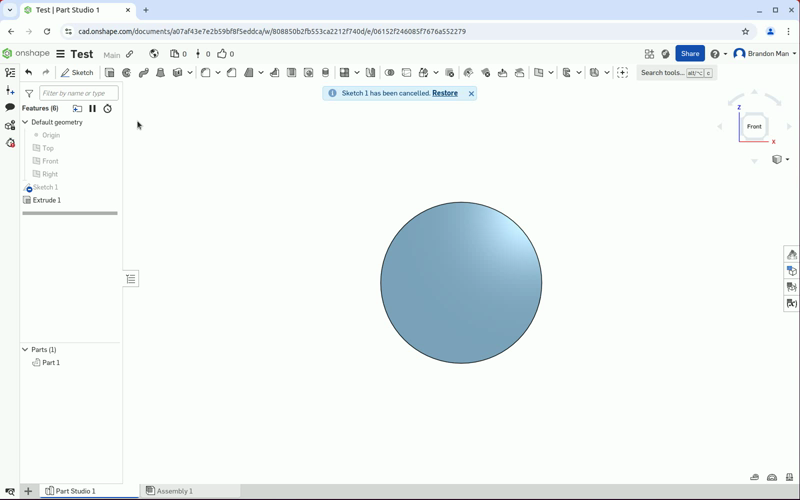
key(shift+h)
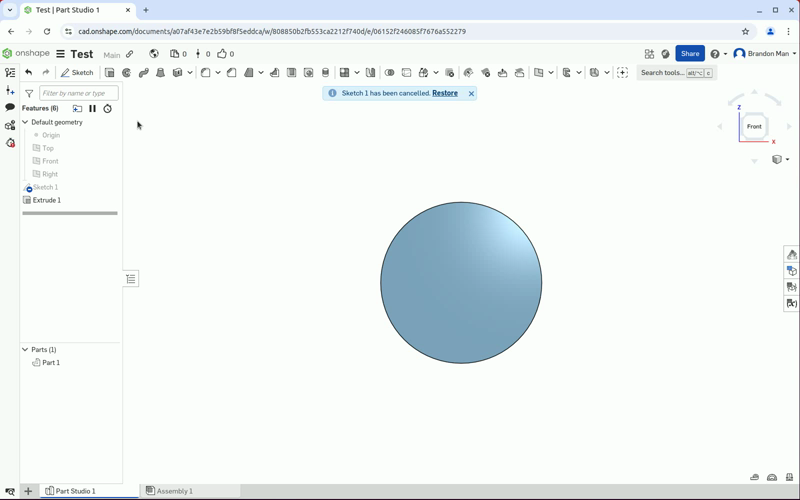
key(shift+h)
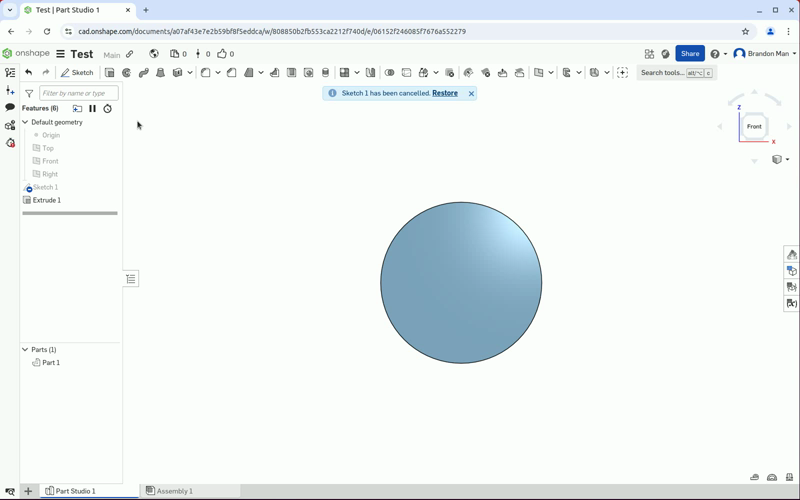
mouse_move(73, 189)
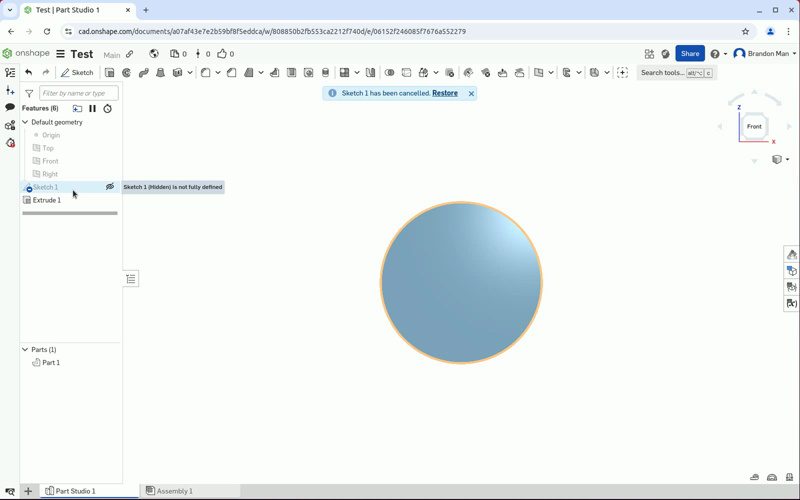
click(73, 189)
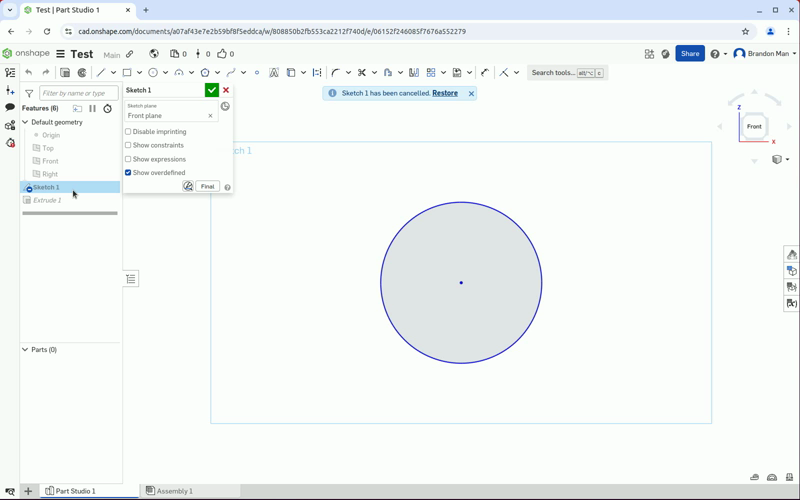
mouse_move(229, 92)
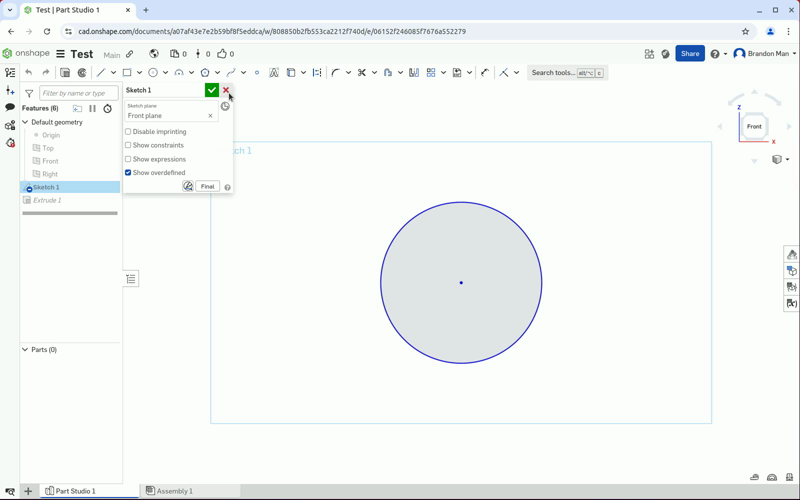
click(229, 92)
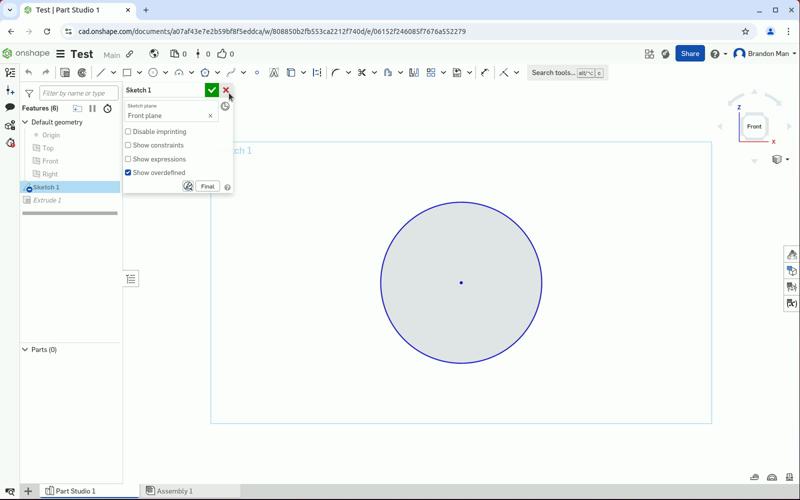
key(shift+s)
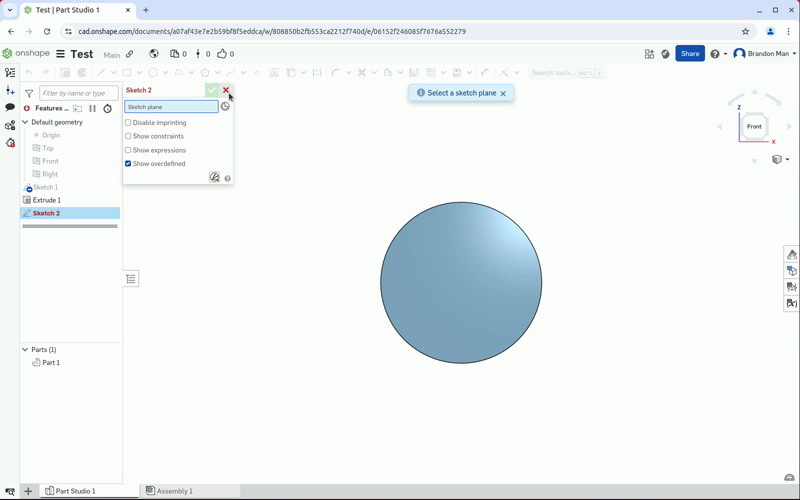
mouse_move(73, 163)
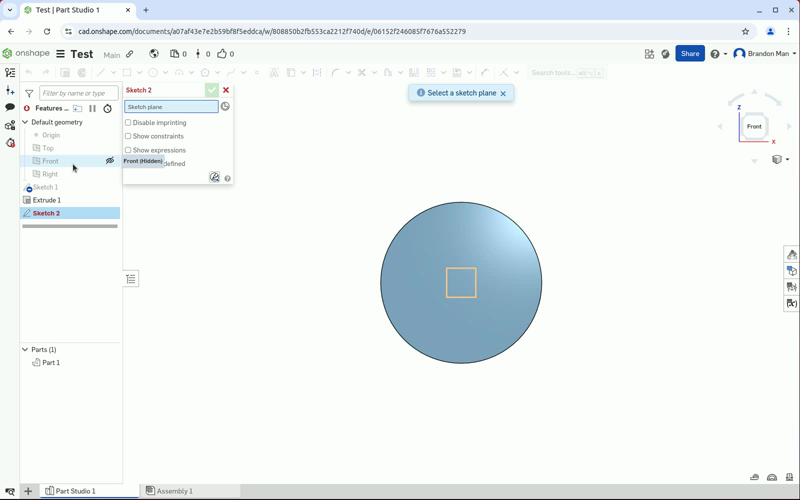
click(73, 163)
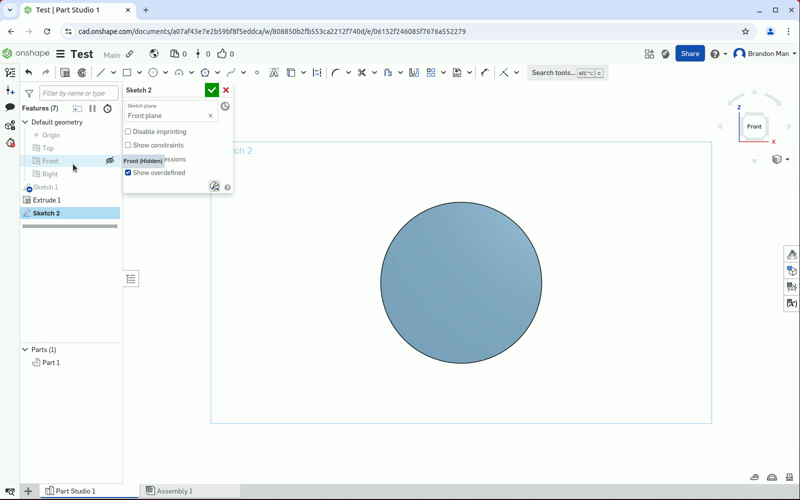
mouse_move(73, 352)
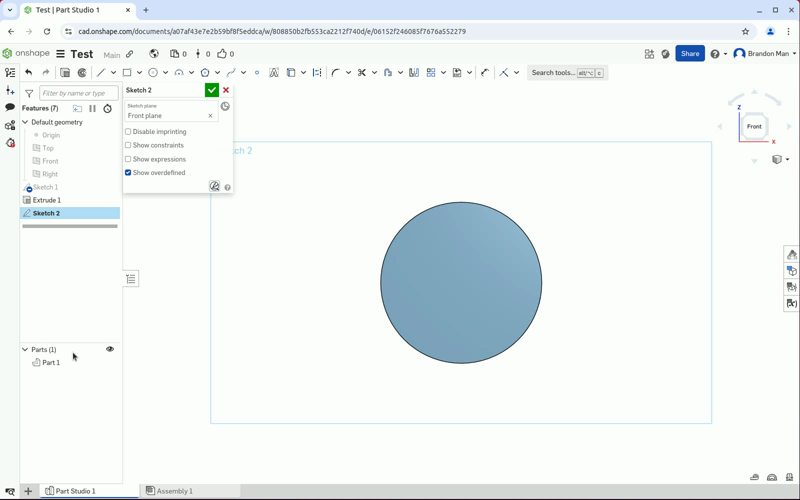
key(y)
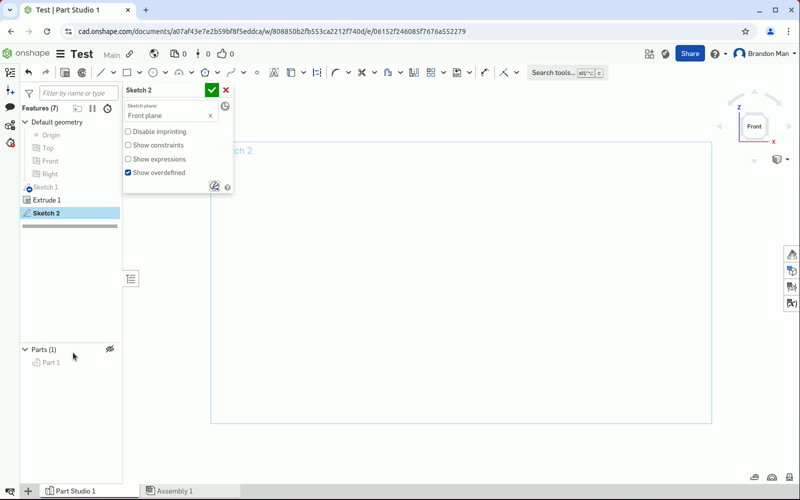
key(l)
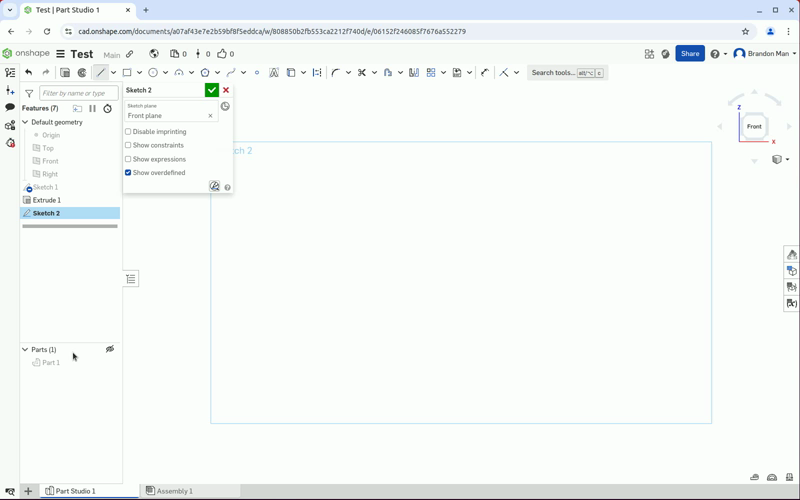
key_down(shift)
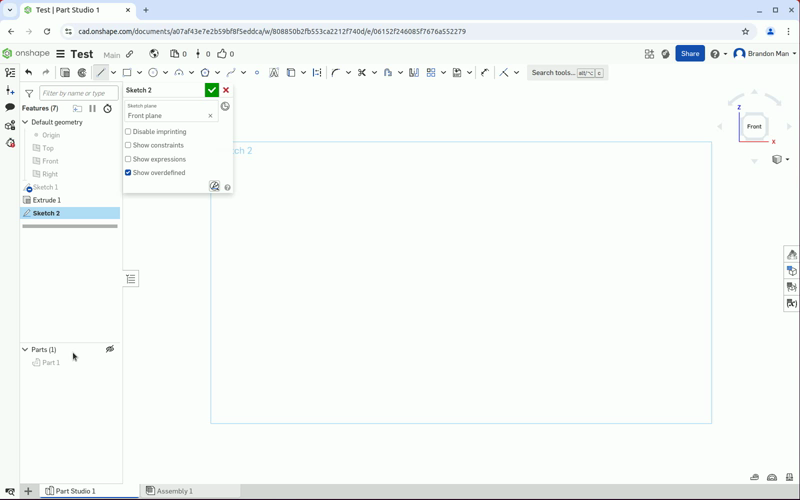
mouse_move(380, 395)
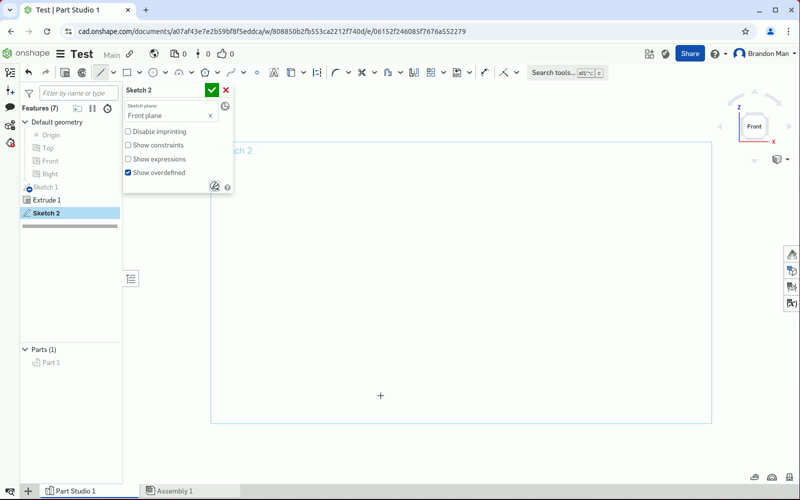
click(380, 395)
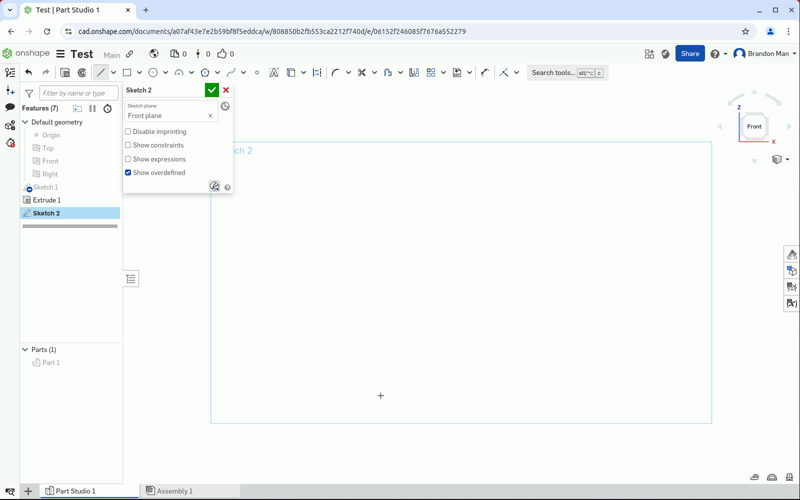
key_up(shift)
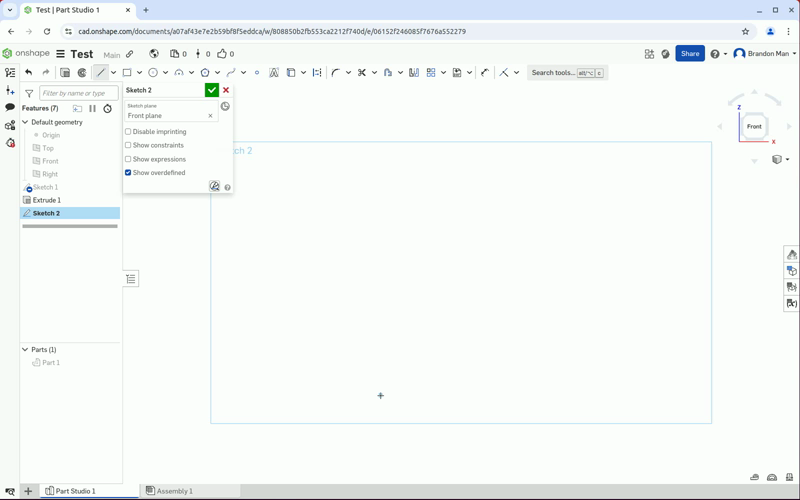
key_down(shift)
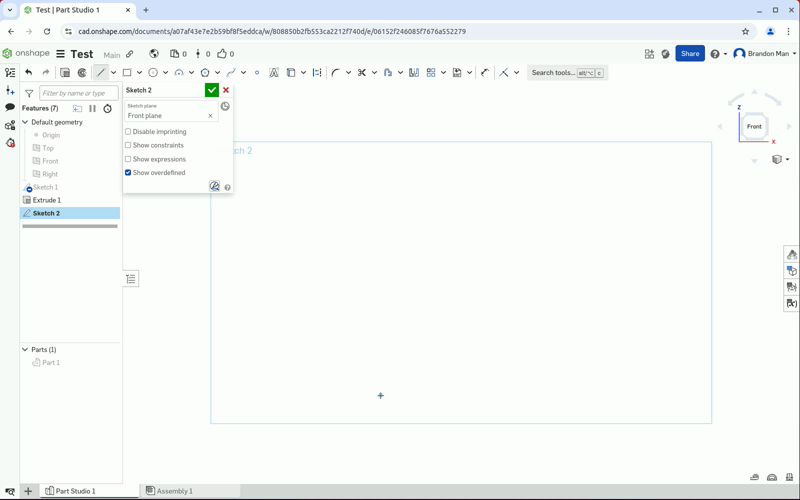
mouse_move(540, 395)
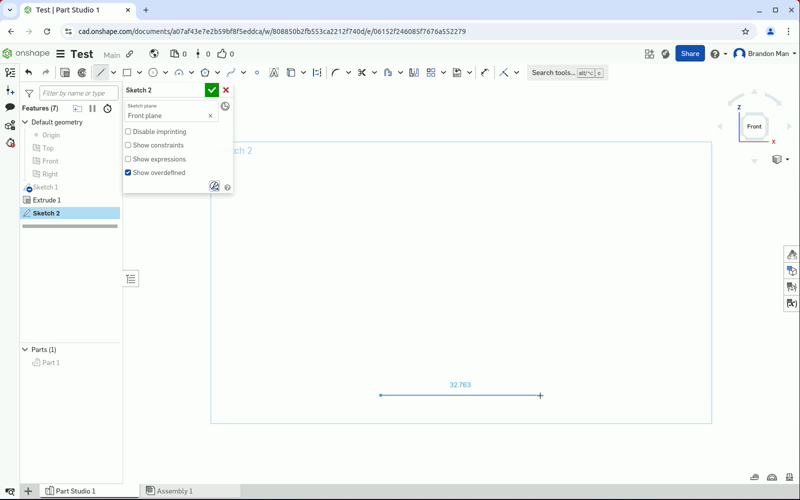
click(540, 395)
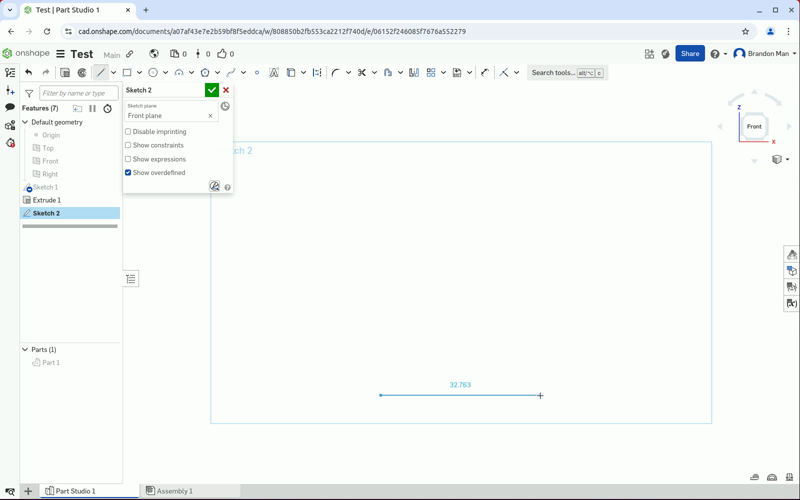
key_up(shift)
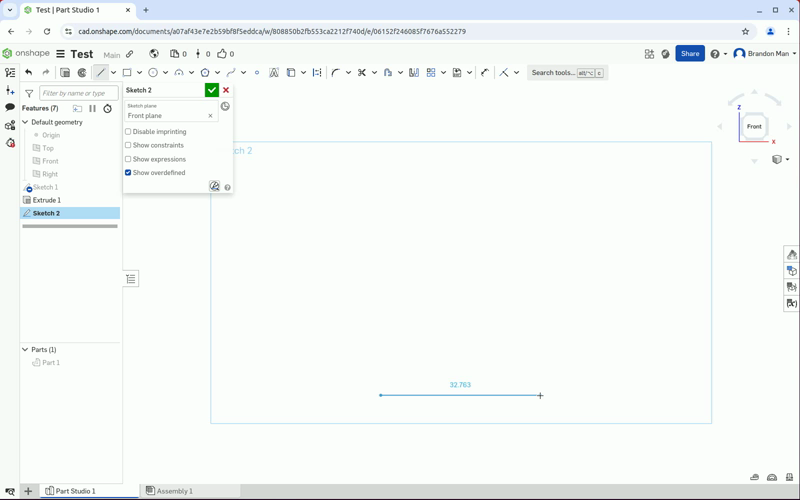
key_down(shift)
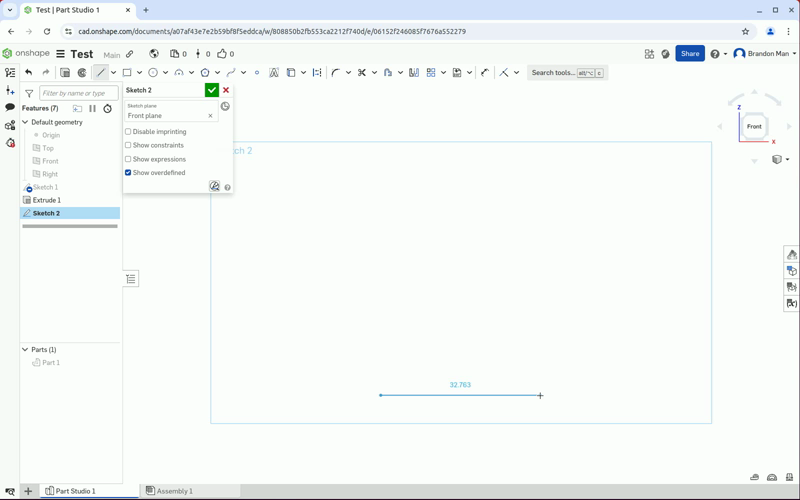
mouse_move(540, 283)
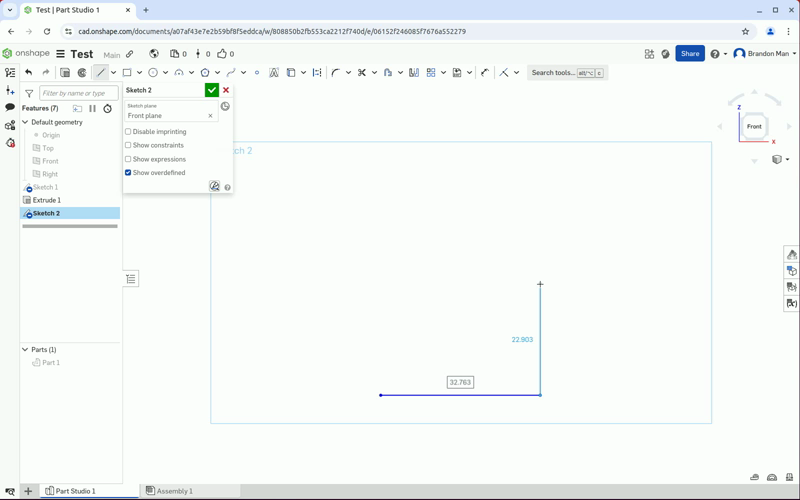
click(540, 283)
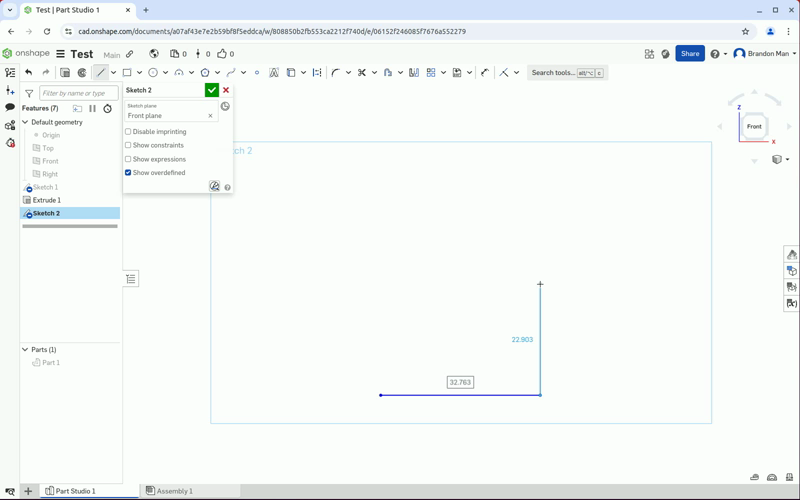
key_up(shift)
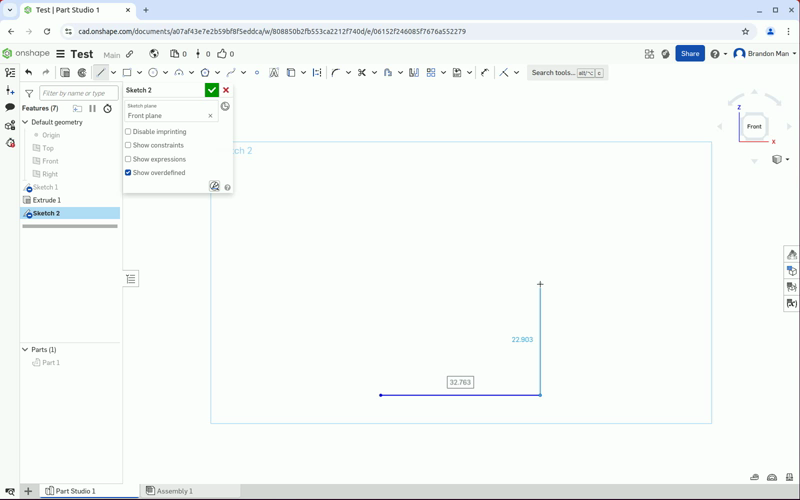
key(esc)
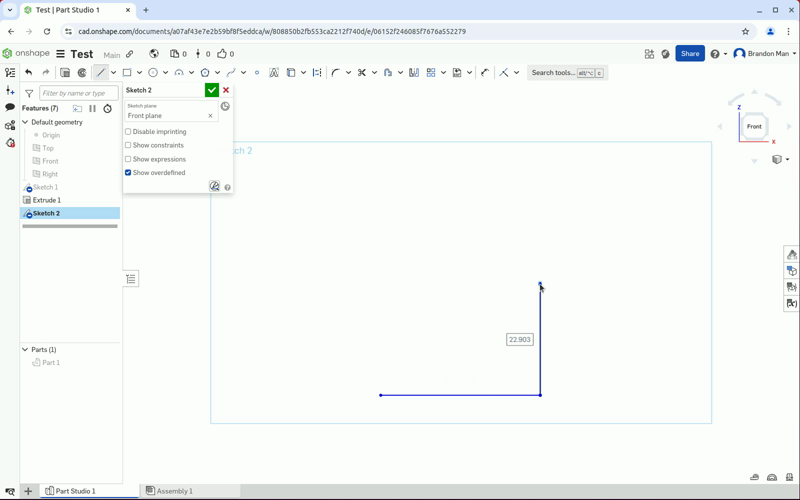
key(a)
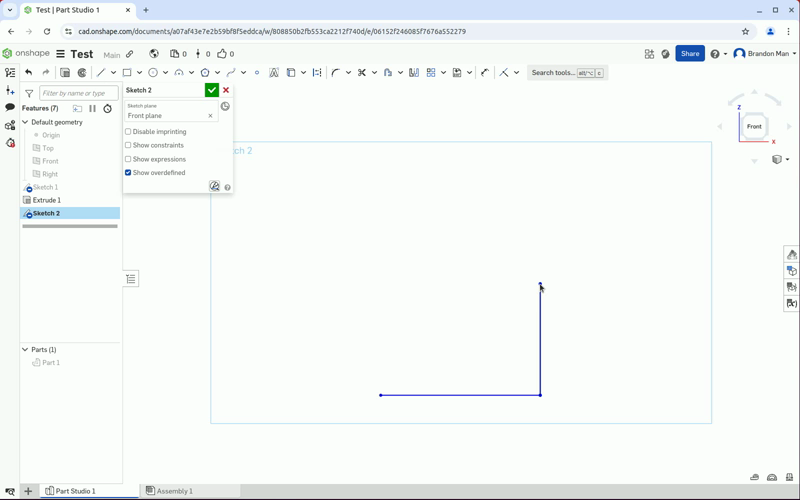
mouse_move(540, 283)
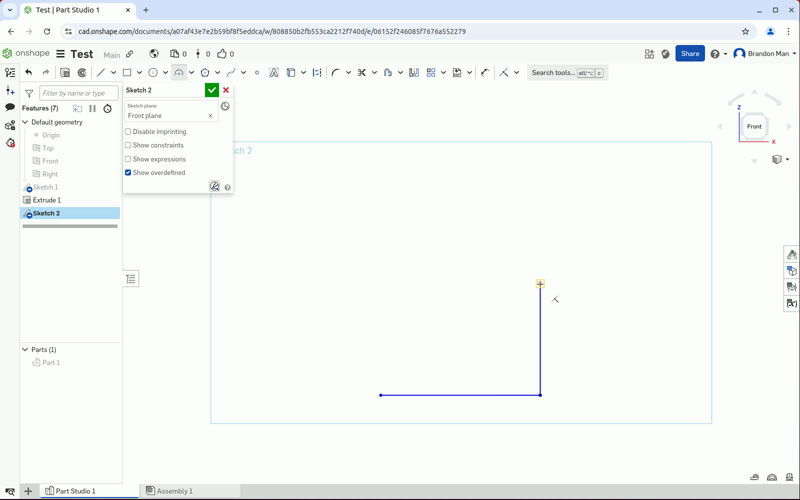
click(540, 283)
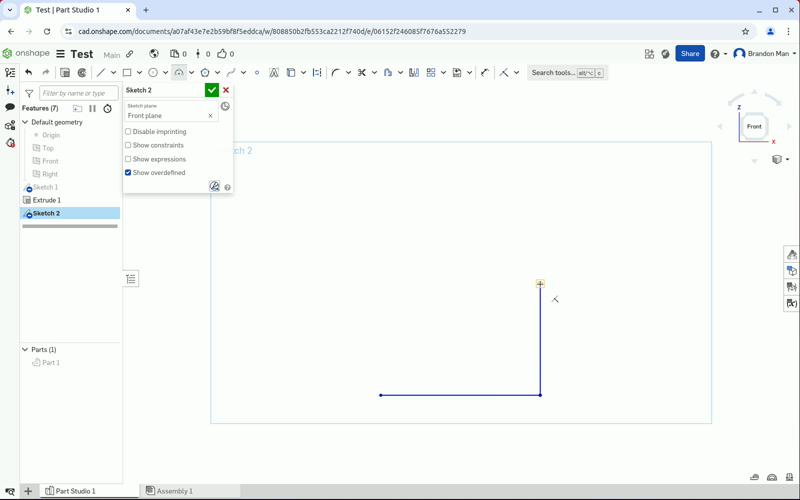
key_down(shift)
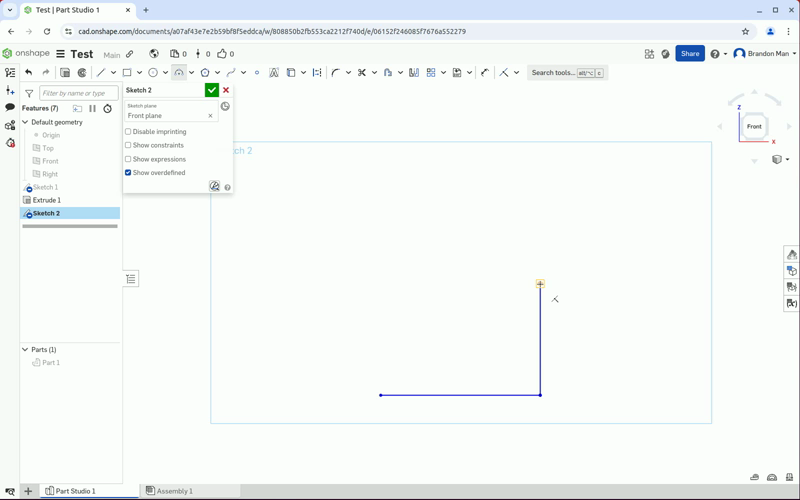
mouse_move(380, 283)
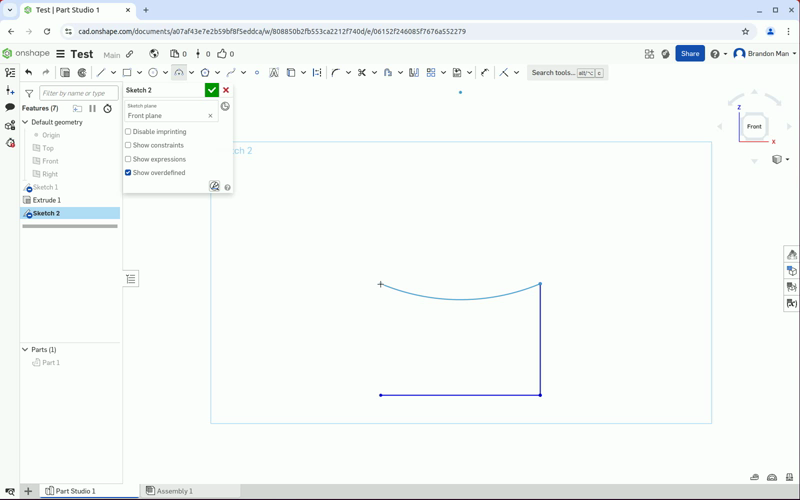
click(380, 283)
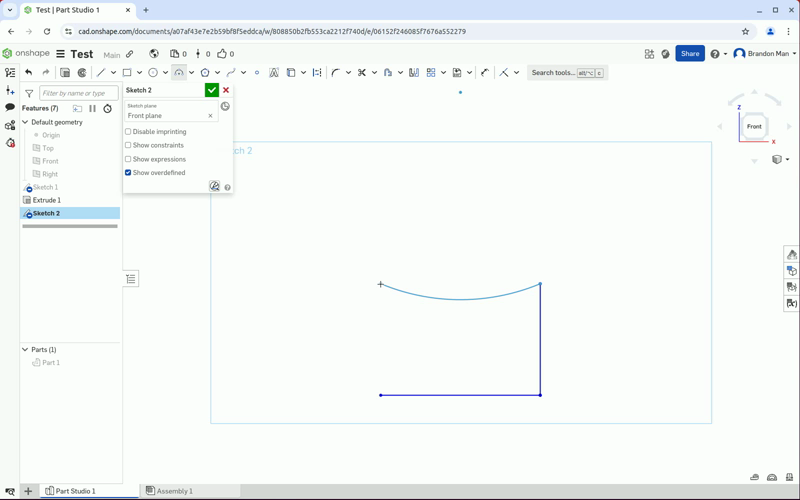
mouse_move(460, 362)
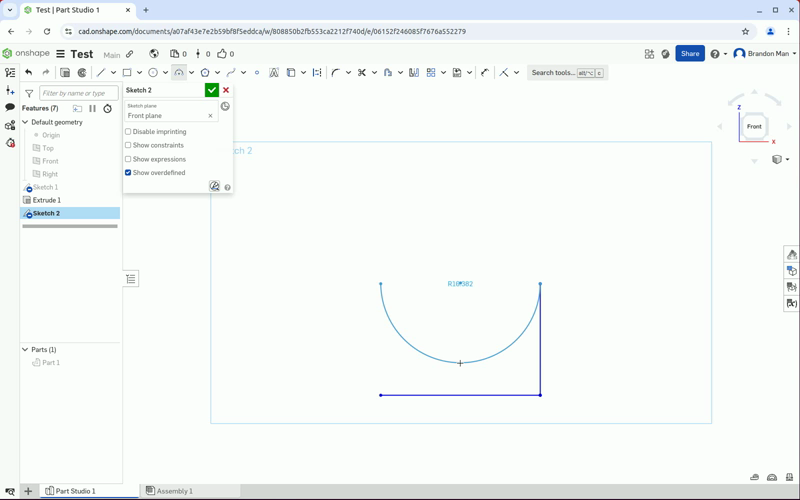
click(460, 362)
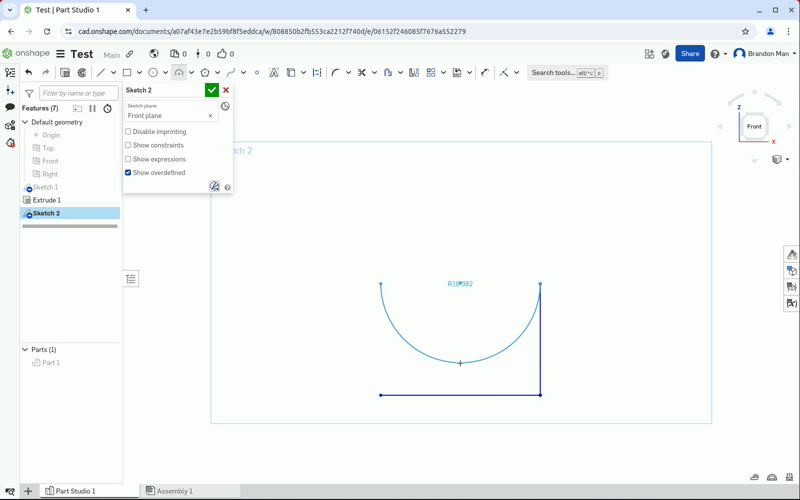
key_up(shift)
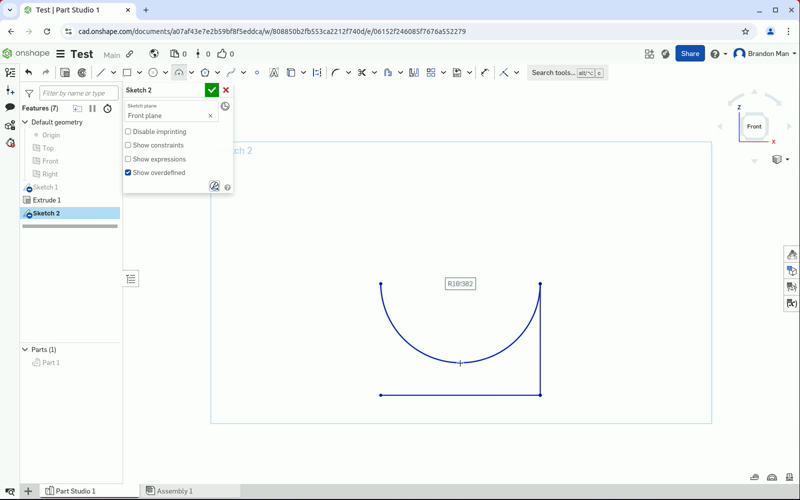
key(esc)
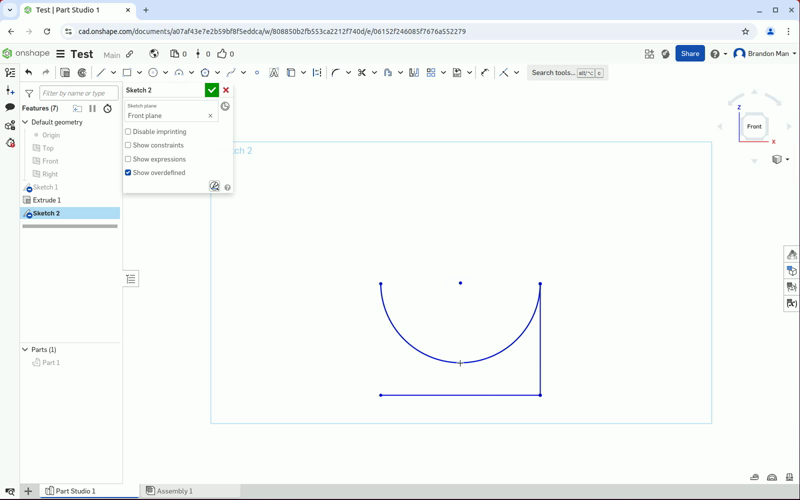
key(l)
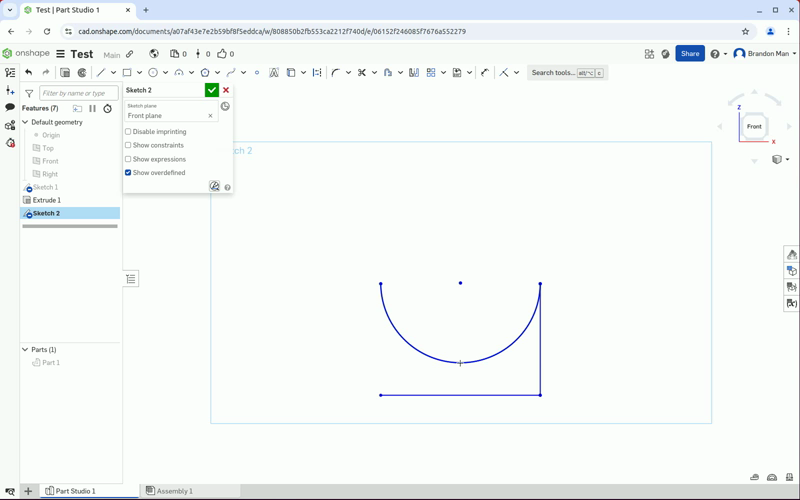
mouse_move(380, 283)
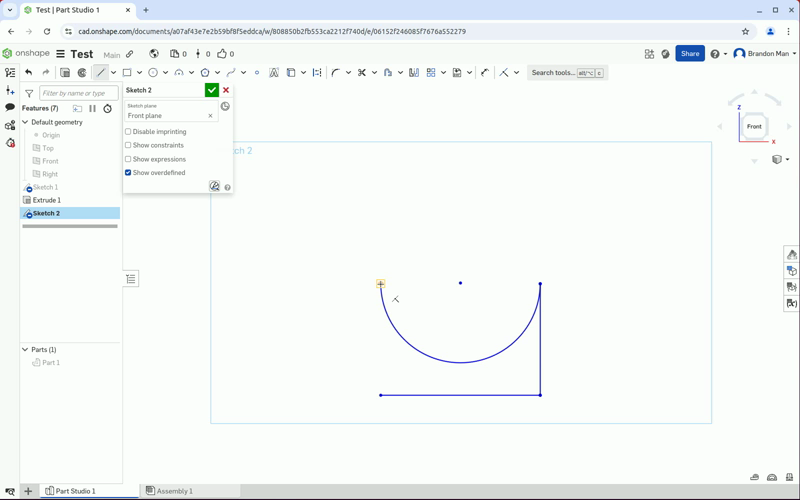
click(380, 283)
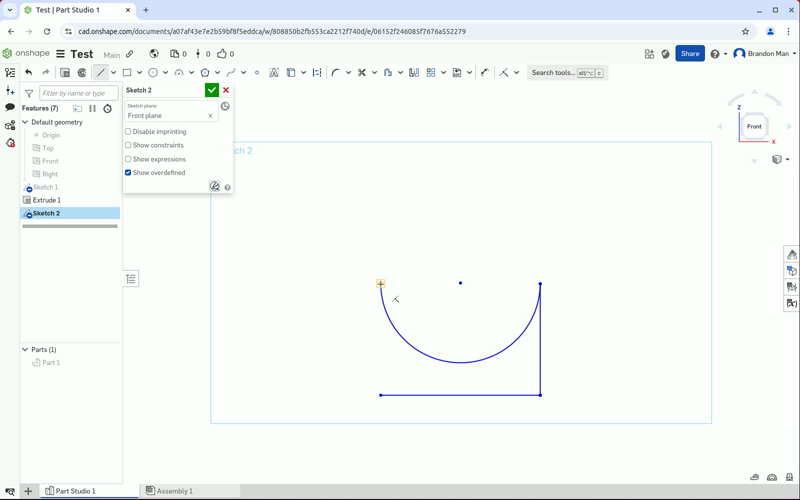
key_down(shift)
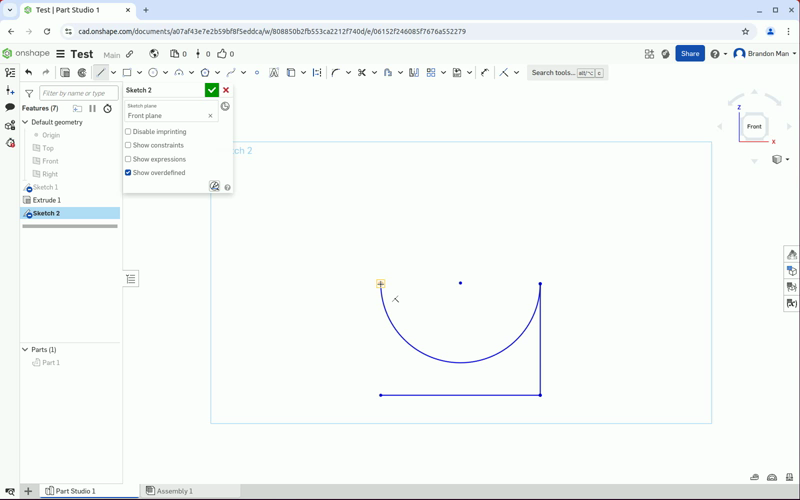
mouse_move(380, 395)
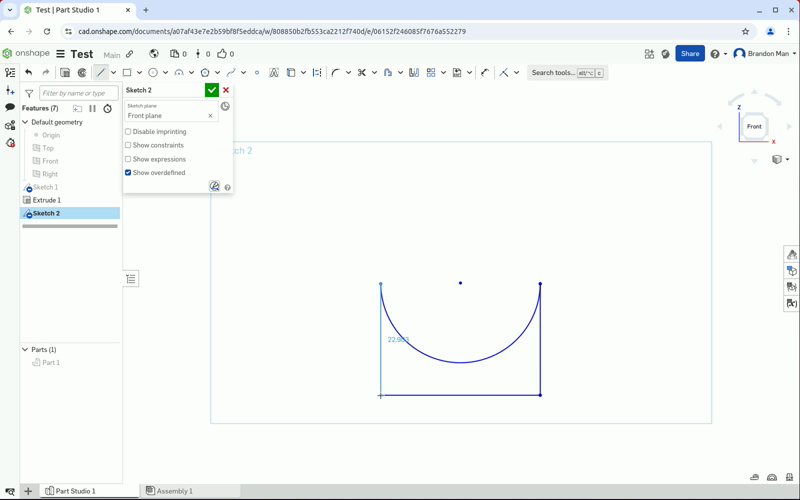
key_up(shift)
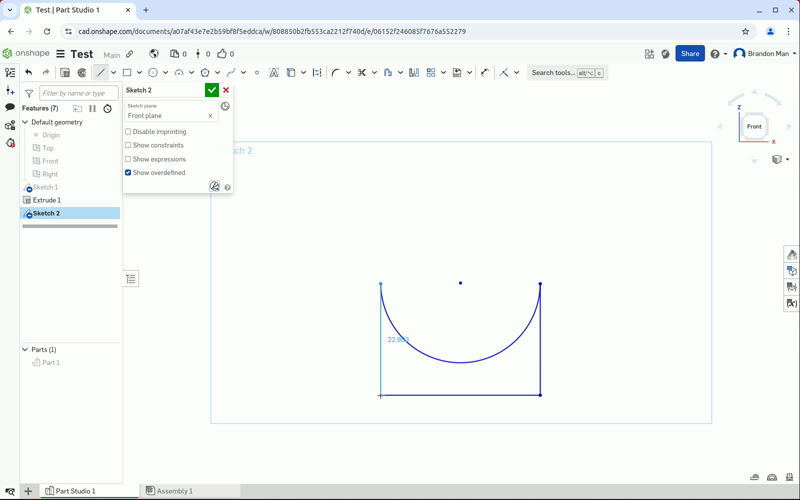
click(380, 395)
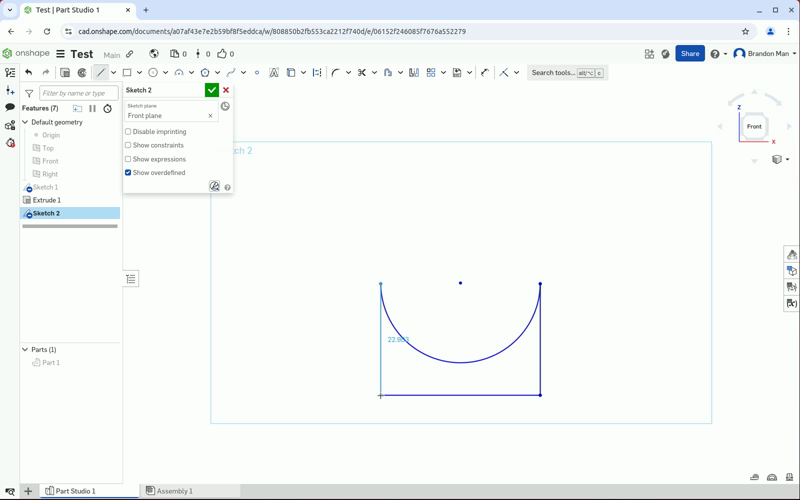
key(esc)
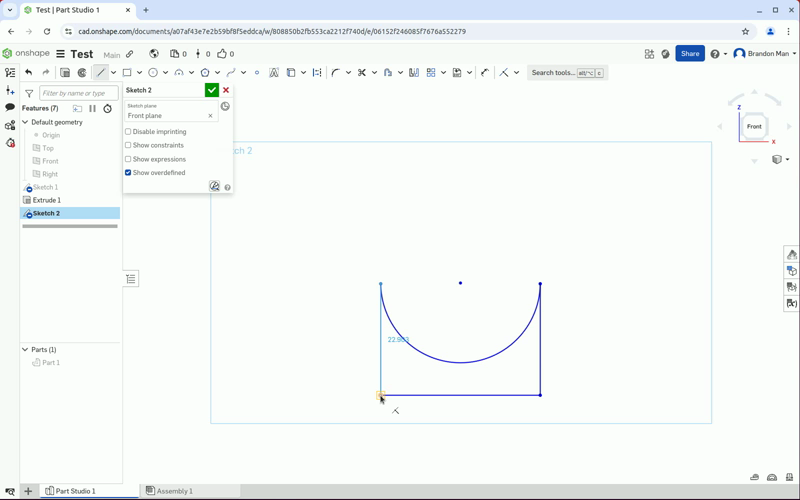
mouse_move(465, 384)
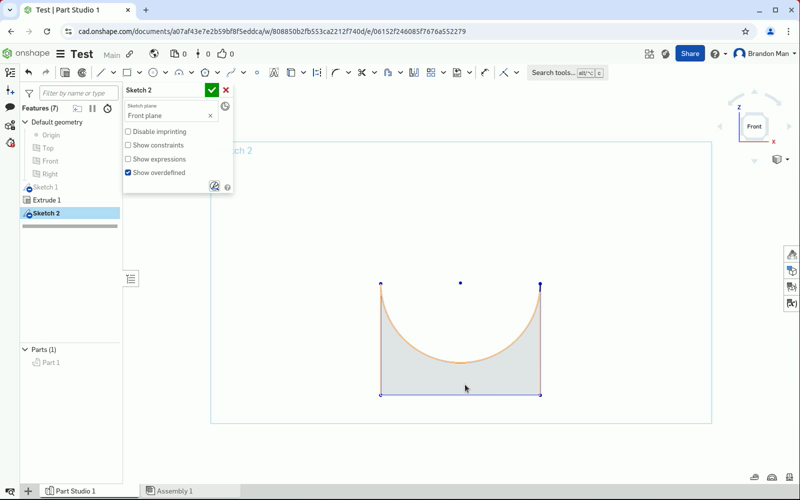
click(465, 384)
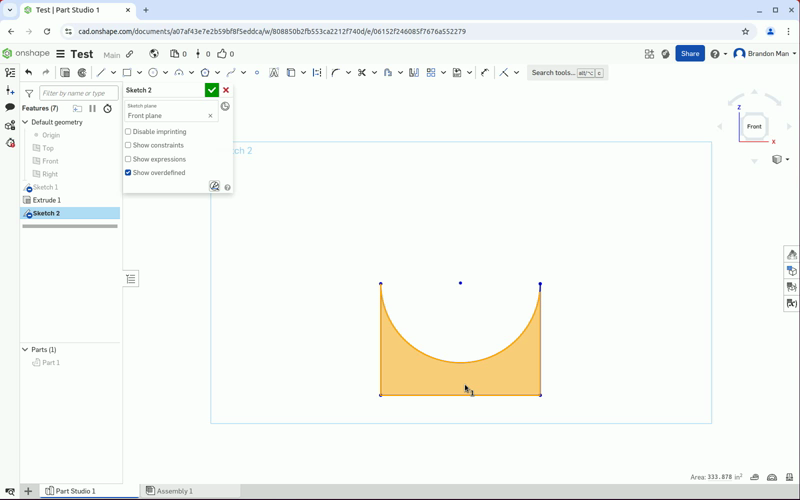
mouse_move(73, 352)
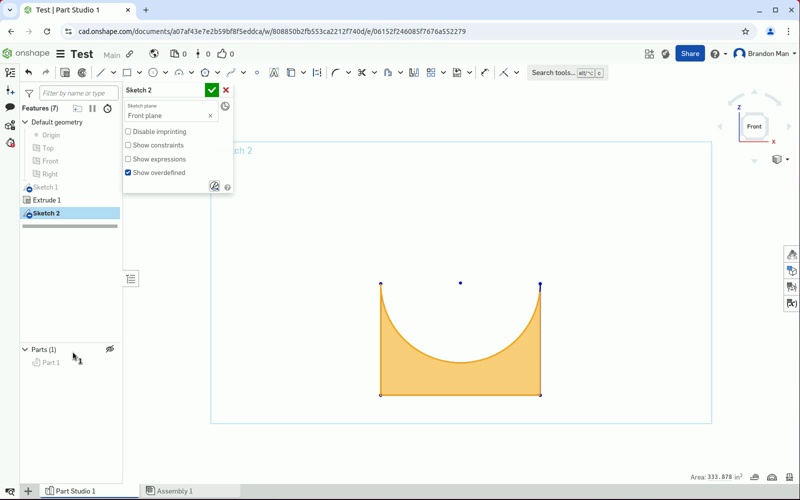
key(shift+y)
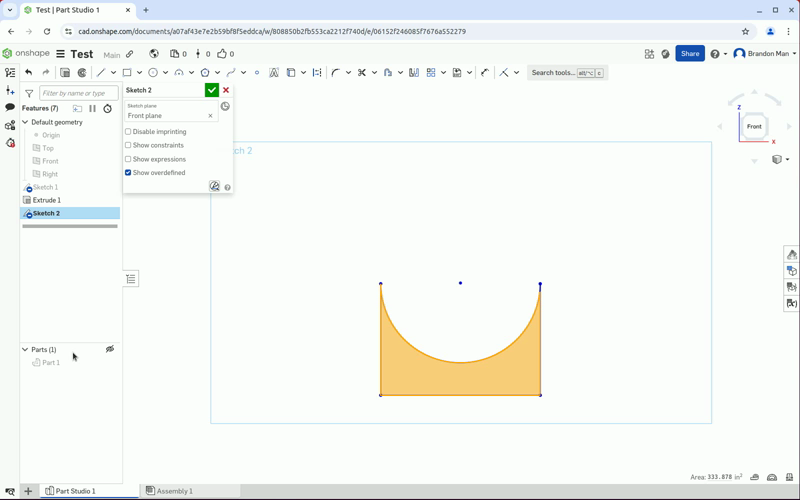
key(shift+e)
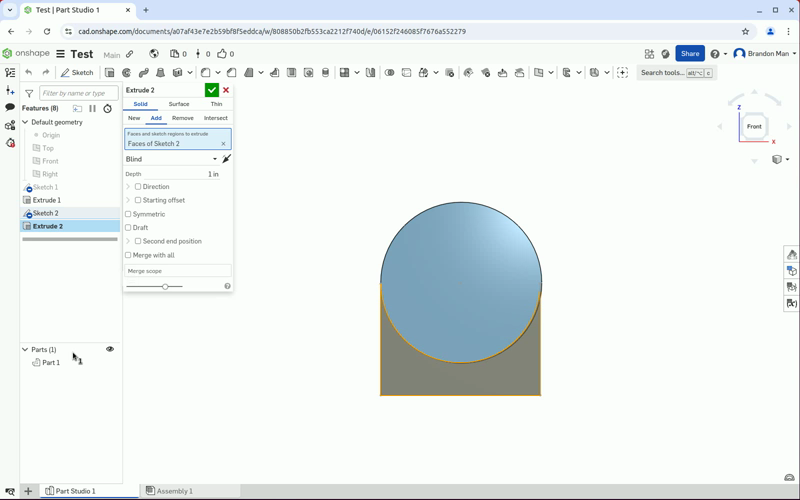
mouse_move(143, 106)
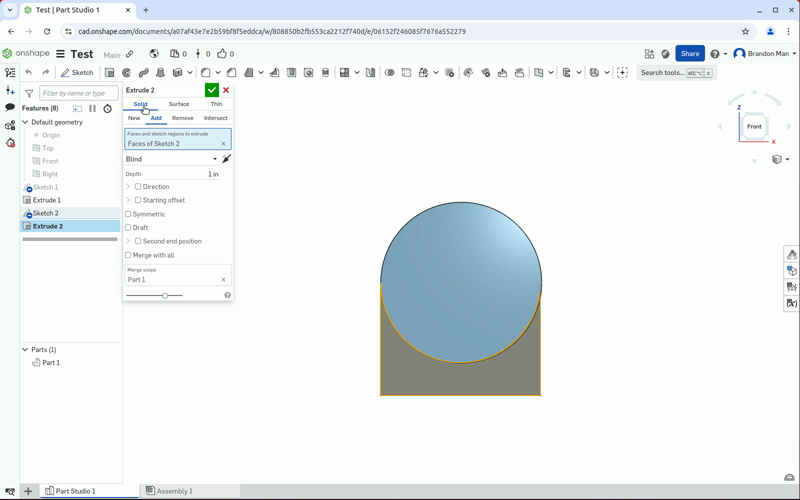
click(143, 106)
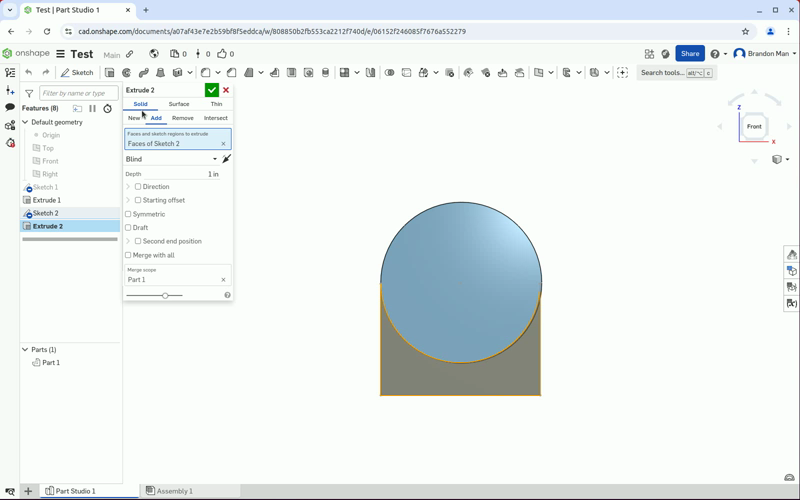
mouse_move(137, 120)
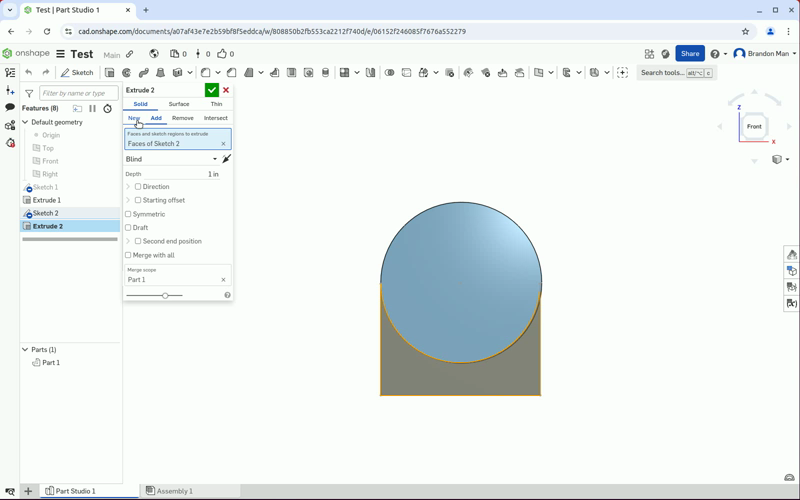
click(137, 120)
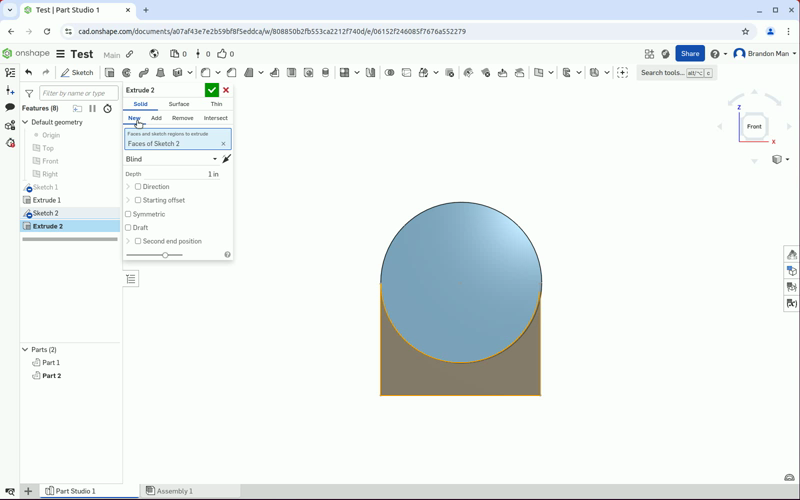
key(tab, 4)
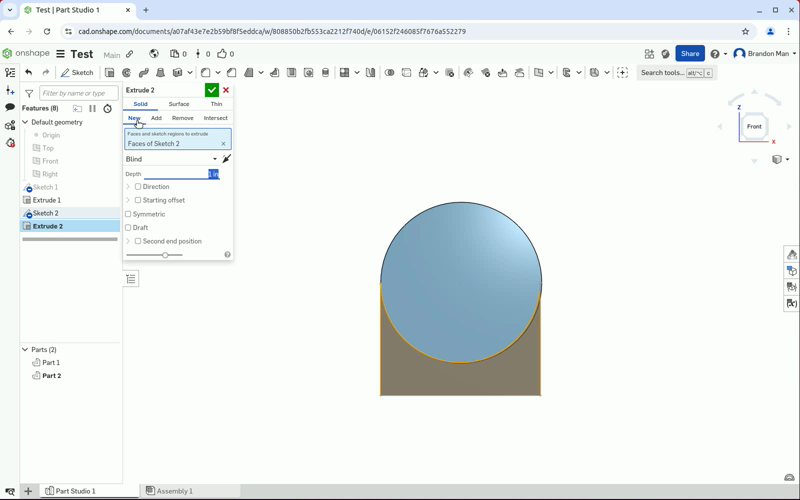
text(2.407)
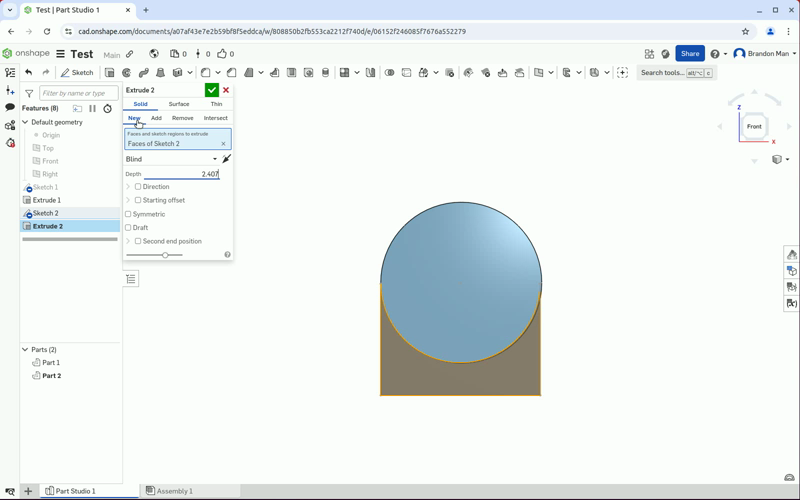
key(enter)
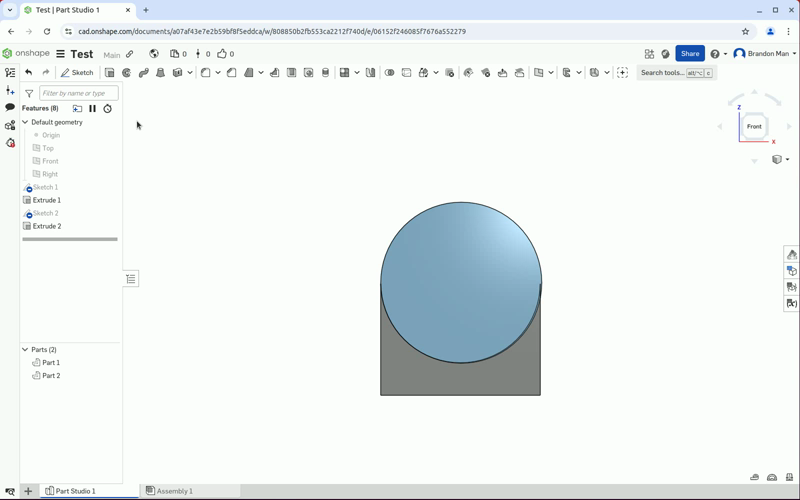
key(shift+h)
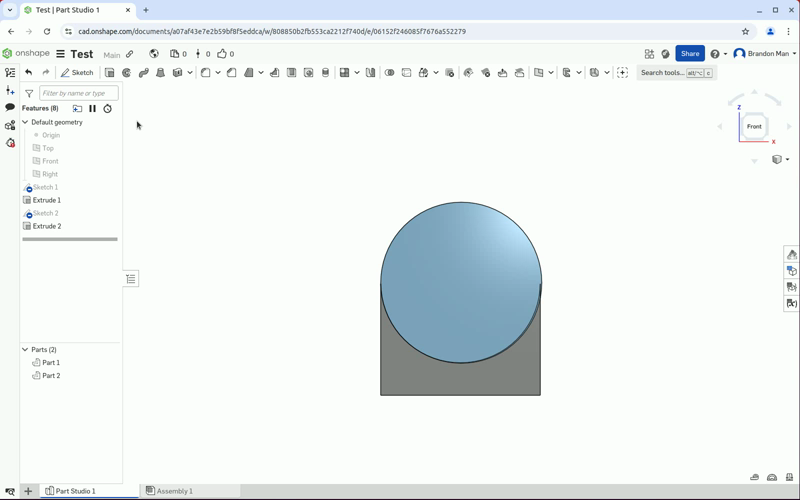
key(shift+h)
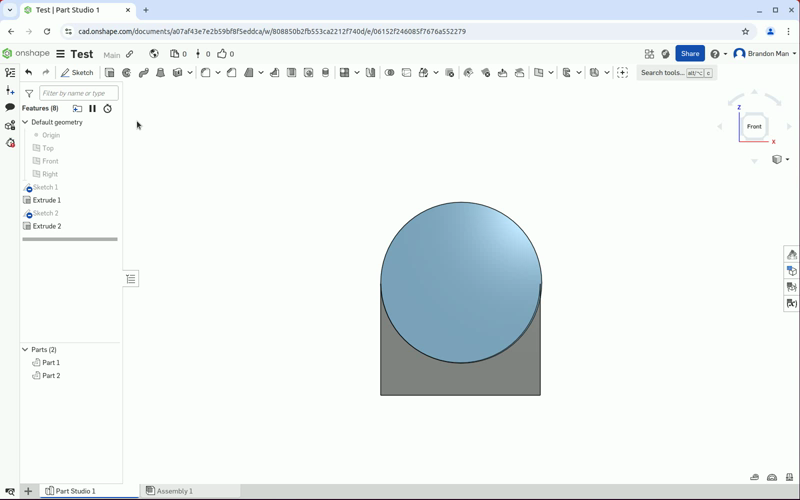
mouse_move(73, 189)
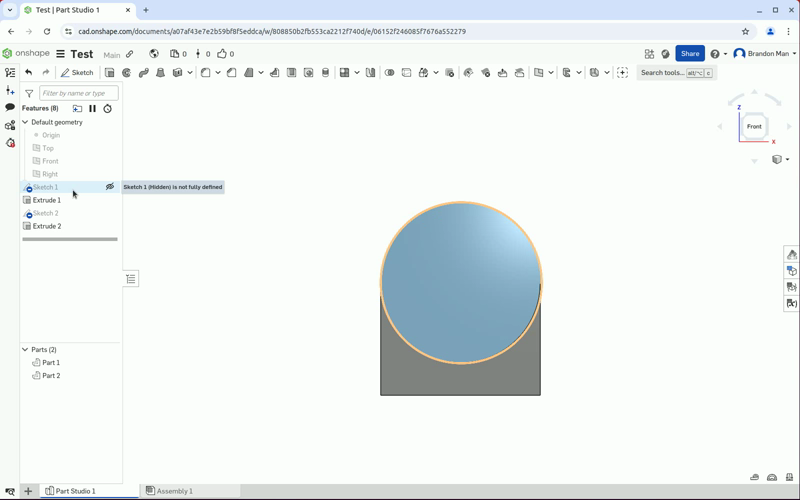
click(73, 189)
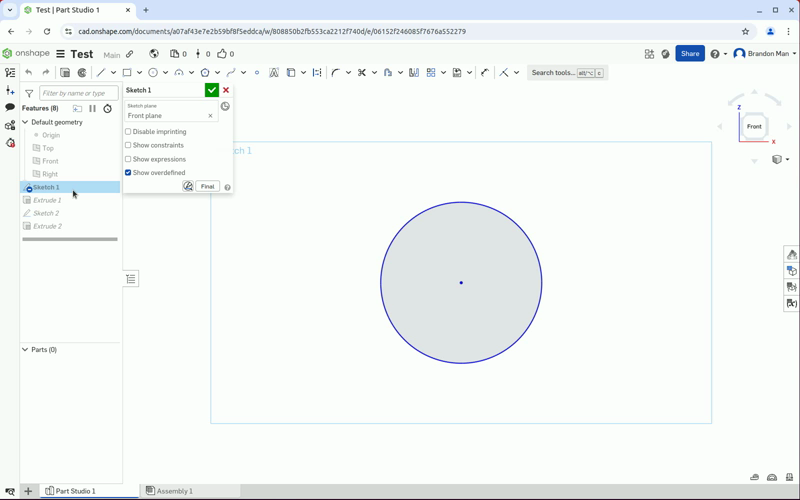
mouse_move(229, 92)
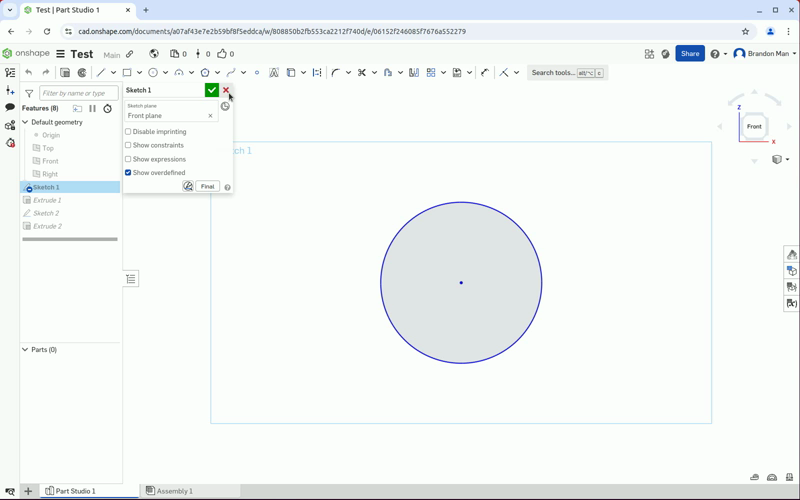
click(229, 92)
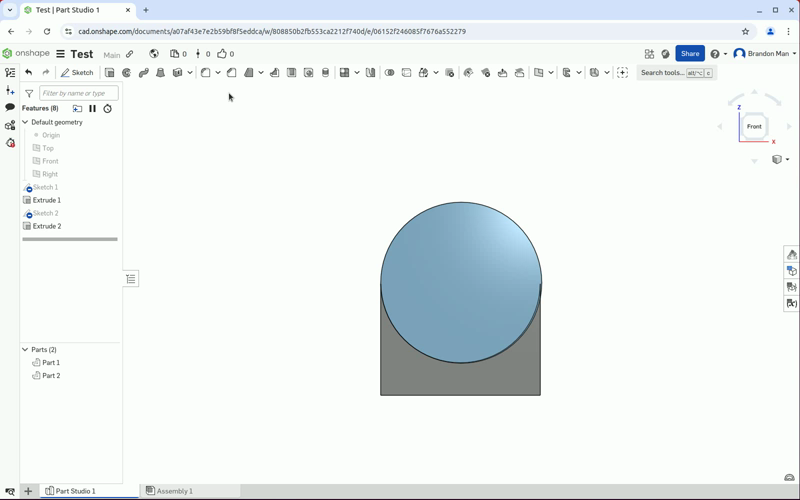
mouse_move(541, 75)
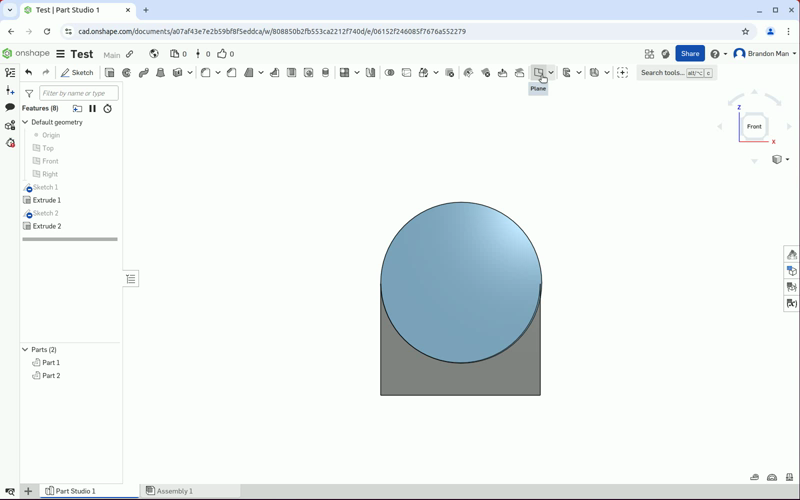
click(541, 75)
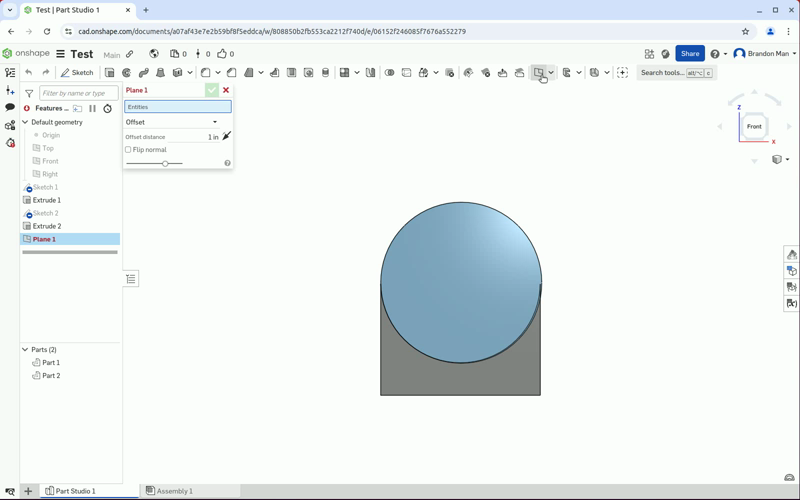
mouse_move(73, 163)
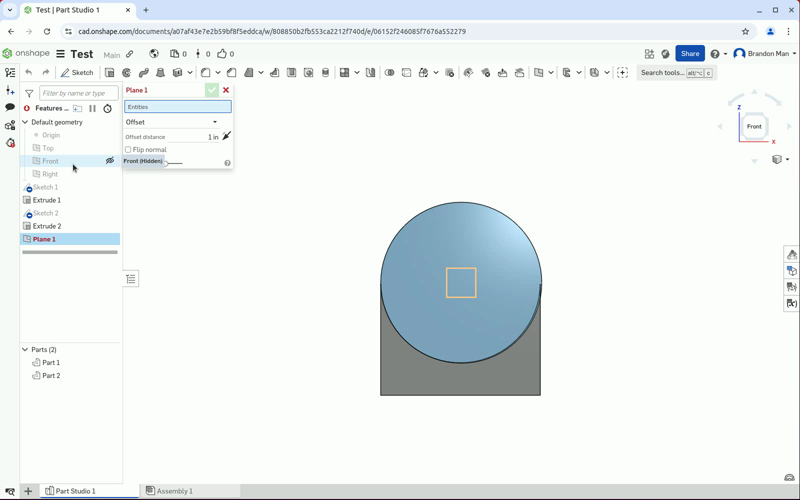
click(73, 163)
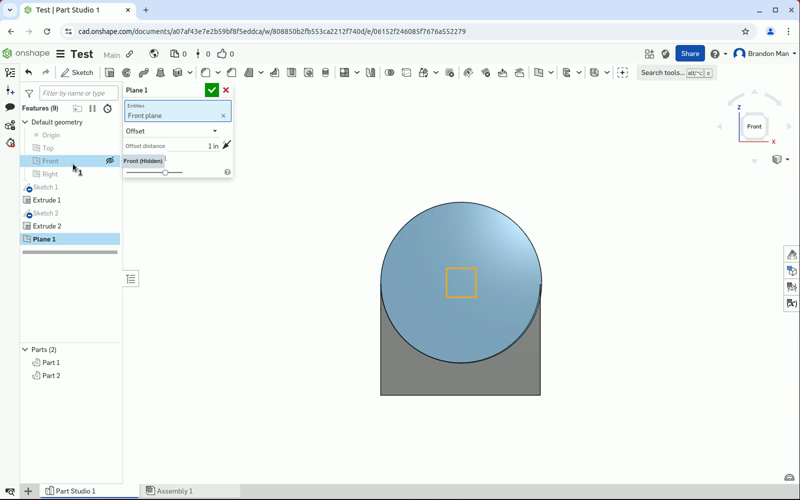
key(tab, 2)
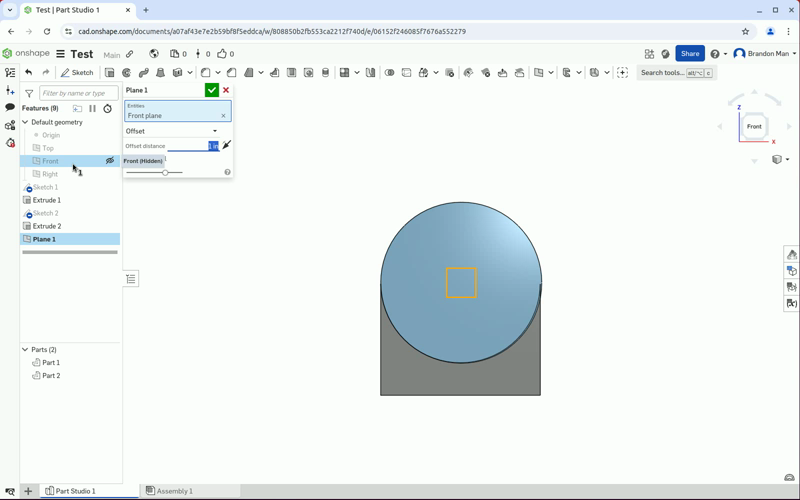
text(2.403)
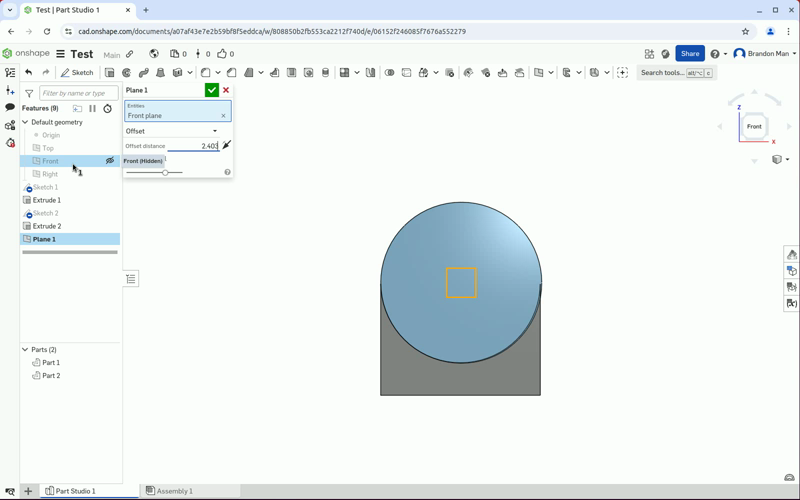
key(enter, 2)
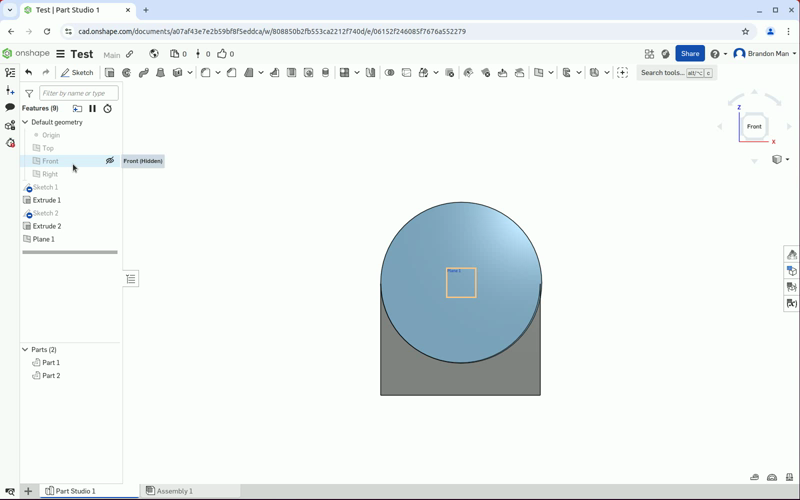
key(shift+s)
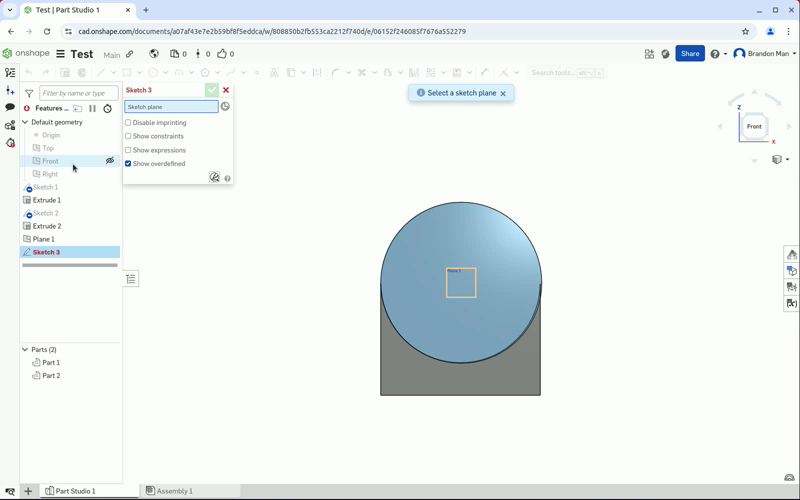
mouse_move(73, 241)
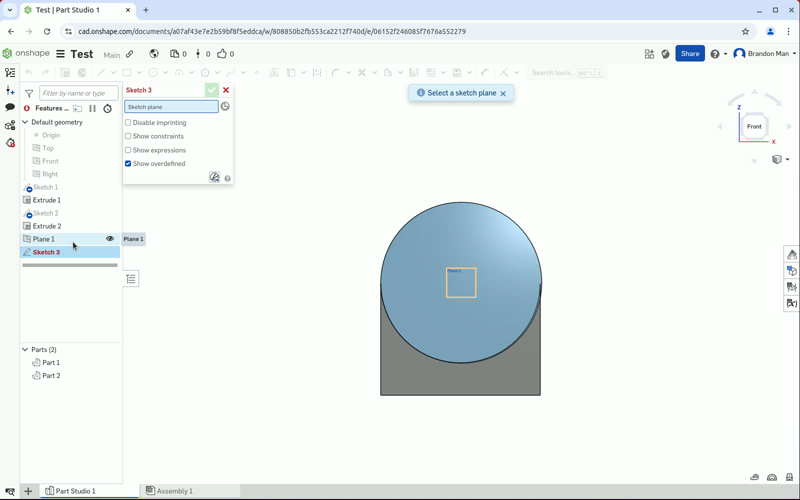
click(73, 241)
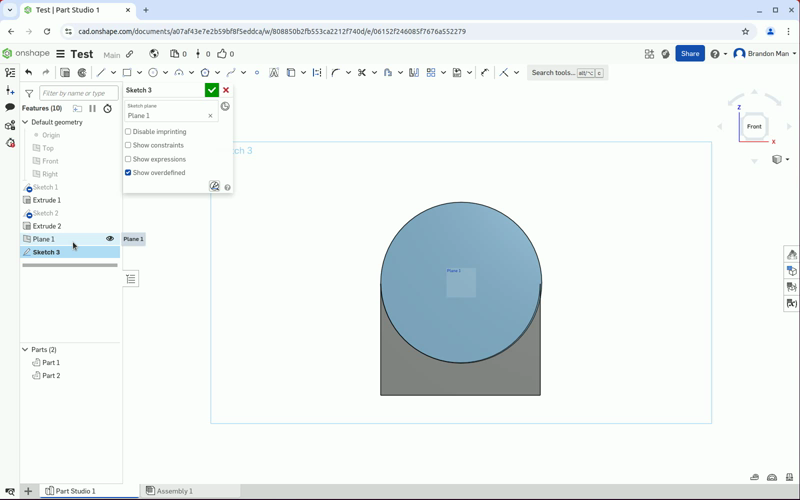
mouse_move(73, 352)
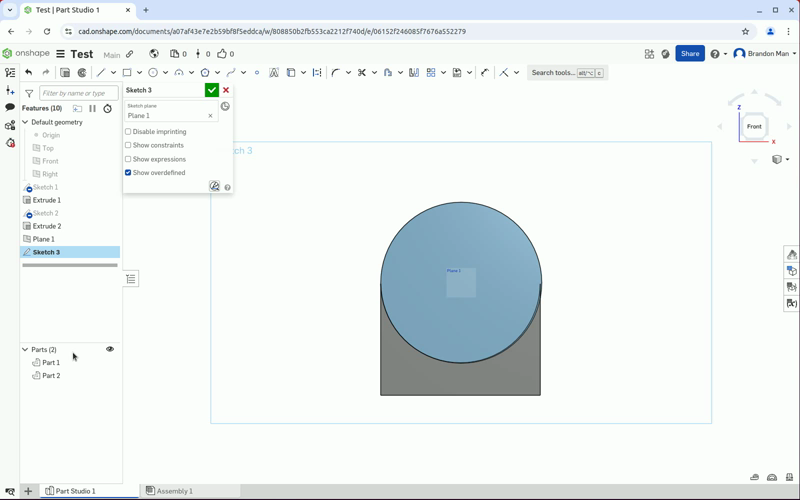
key(y)
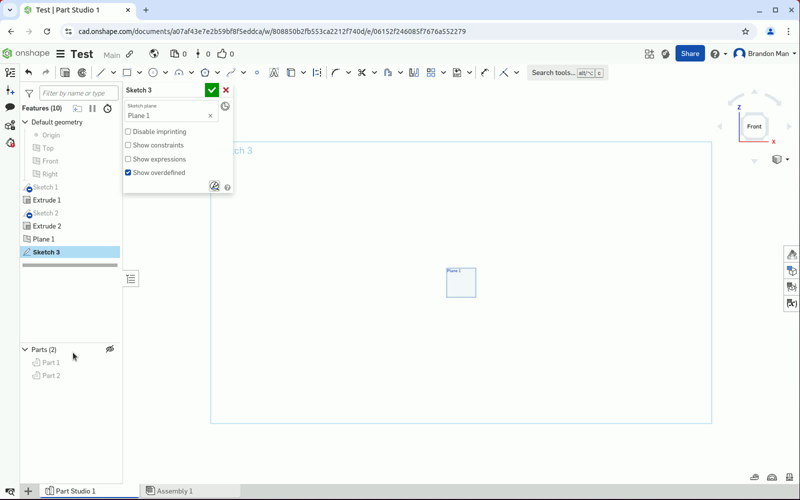
key(c)
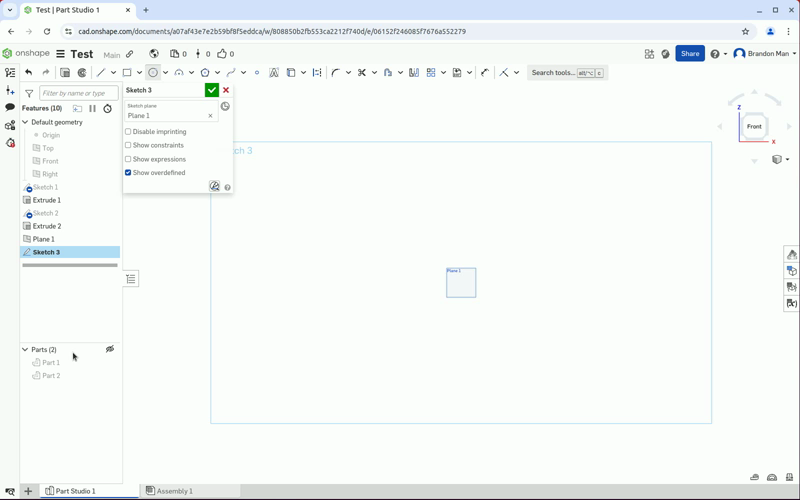
key_down(shift)
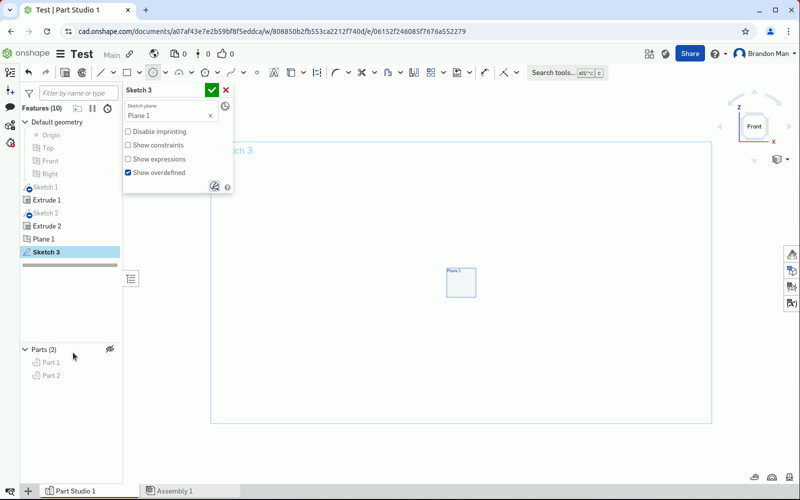
mouse_move(461, 244)
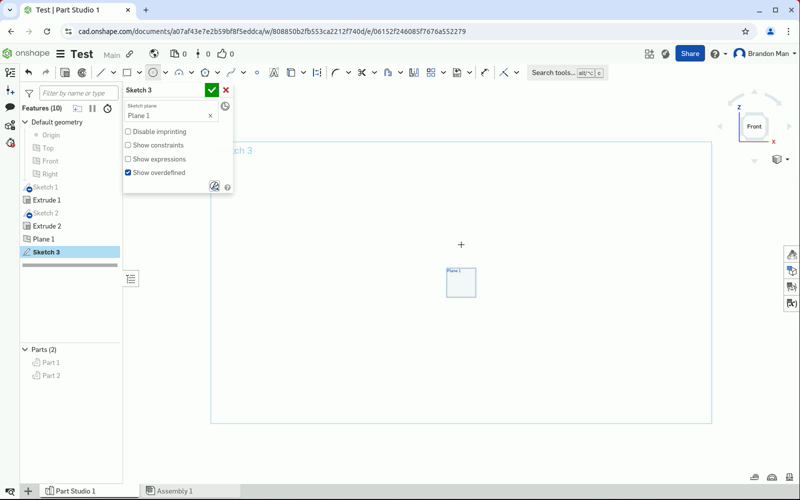
click(461, 244)
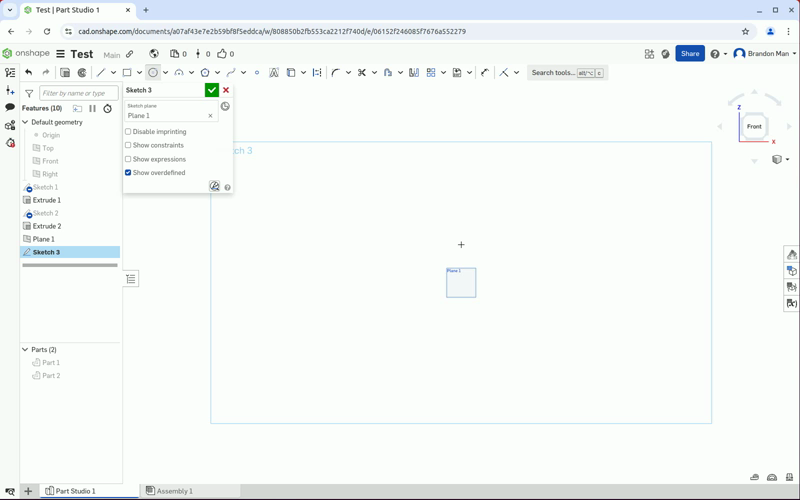
key_up(shift)
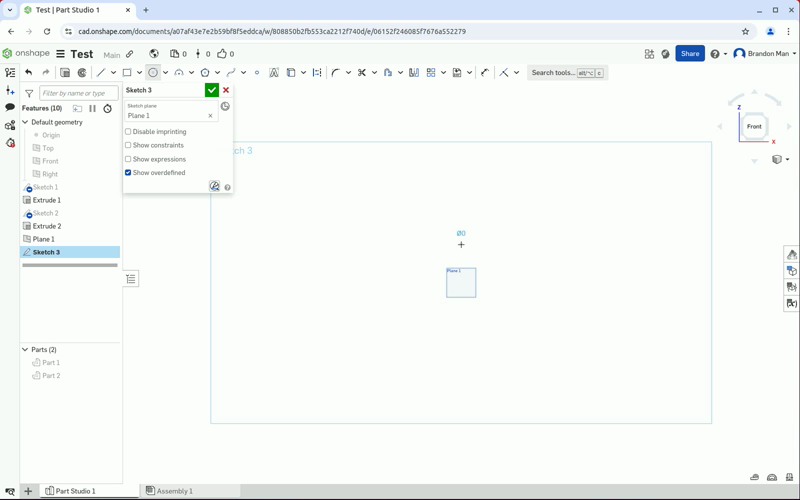
mouse_move(494, 244)
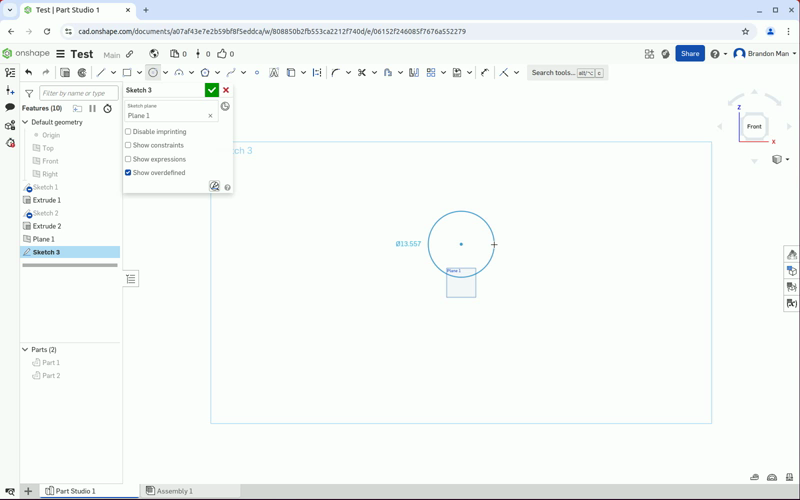
click(494, 244)
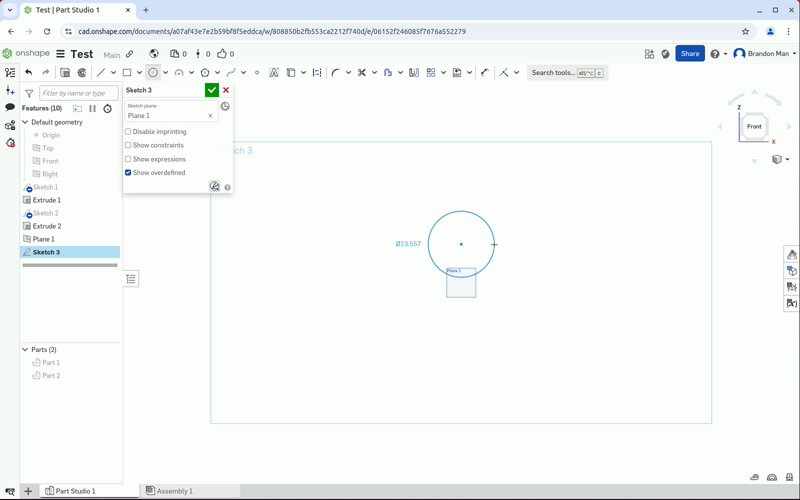
key(esc)
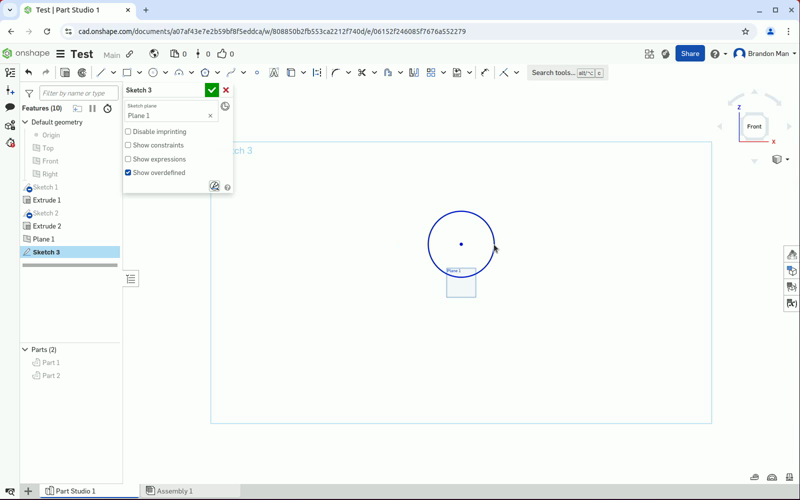
mouse_move(453, 244)
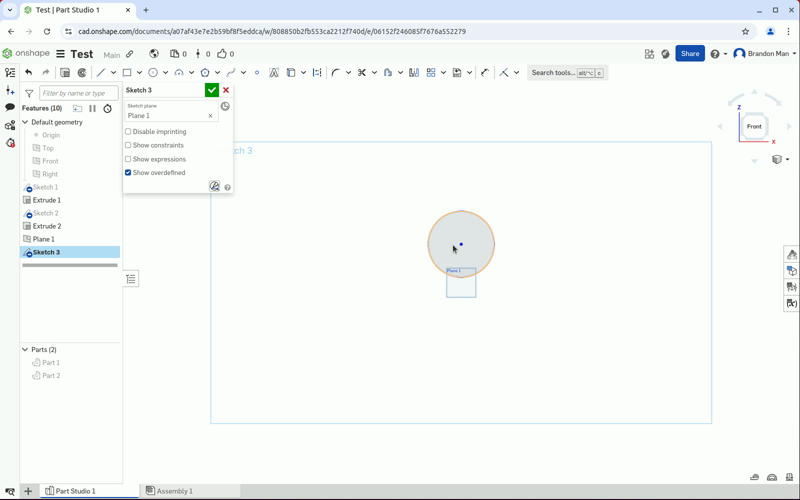
click(453, 244)
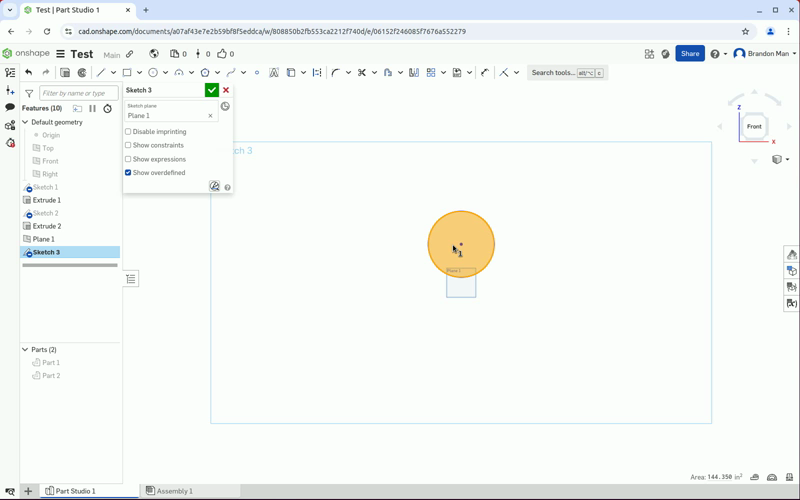
mouse_move(73, 352)
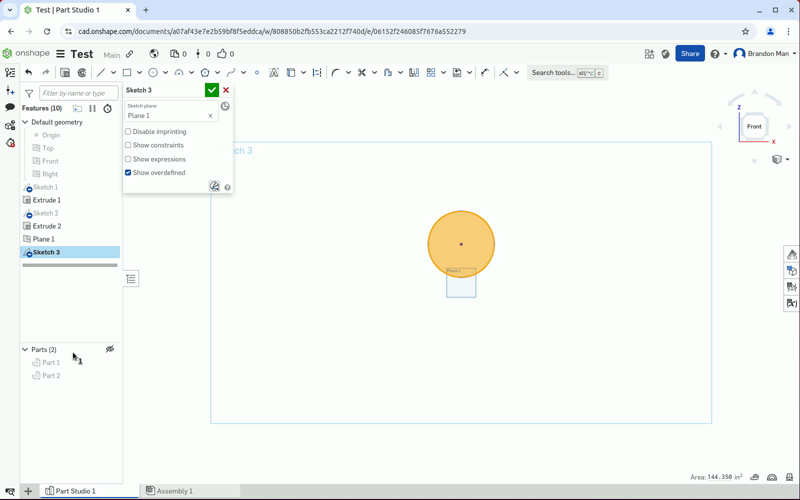
key(shift+y)
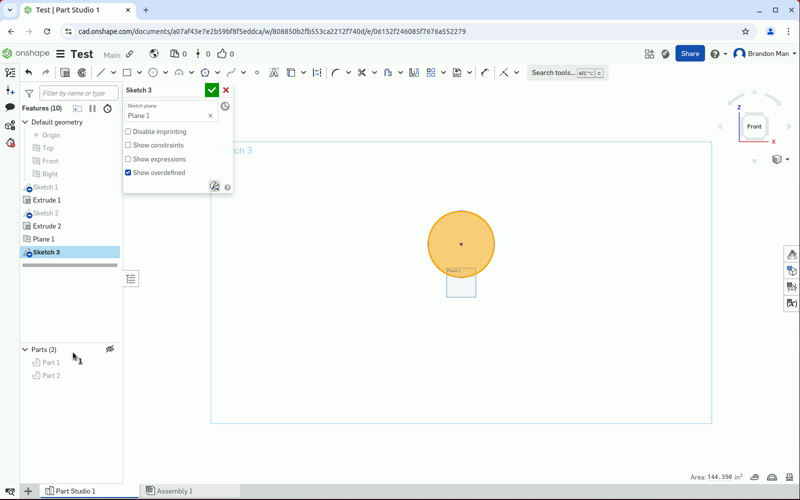
key(shift+e)
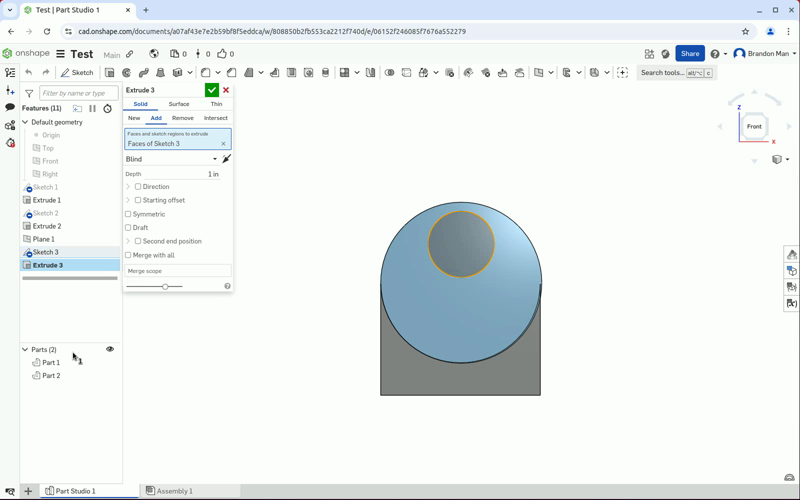
mouse_move(143, 106)
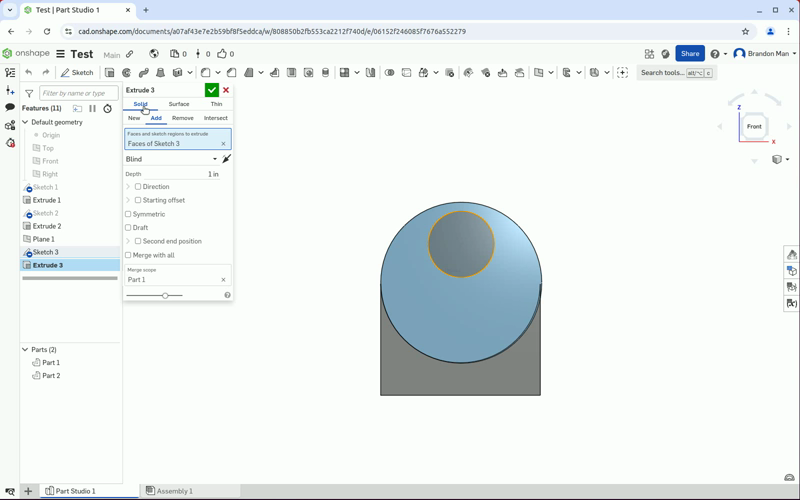
click(143, 106)
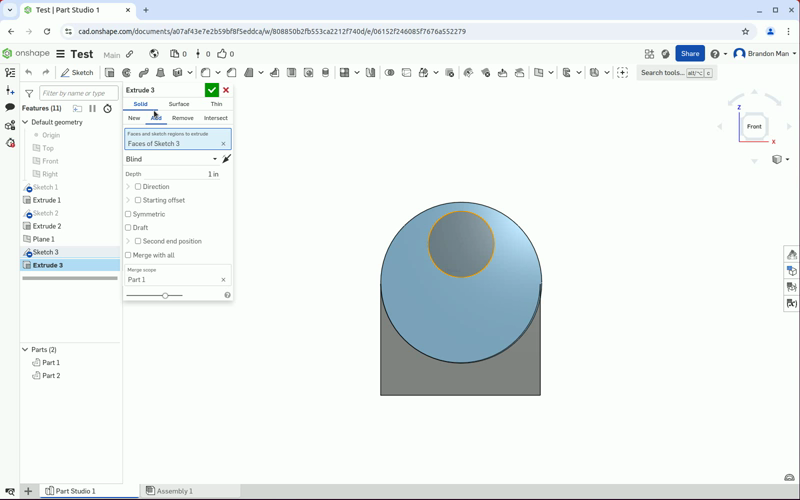
mouse_move(186, 120)
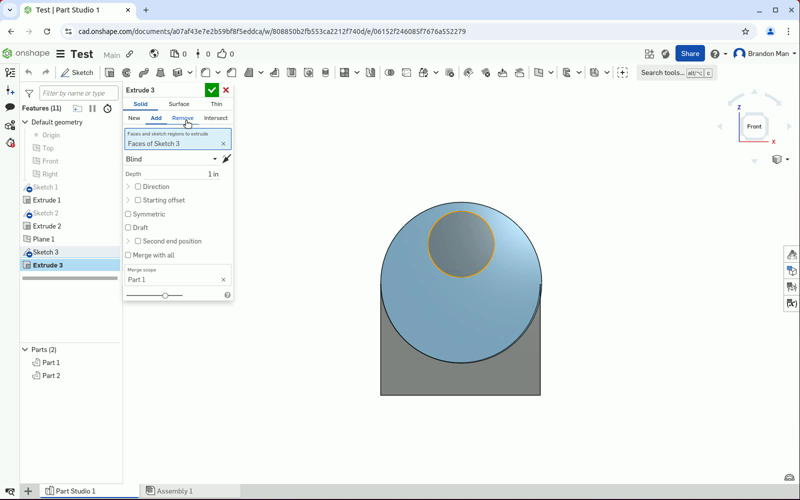
click(186, 120)
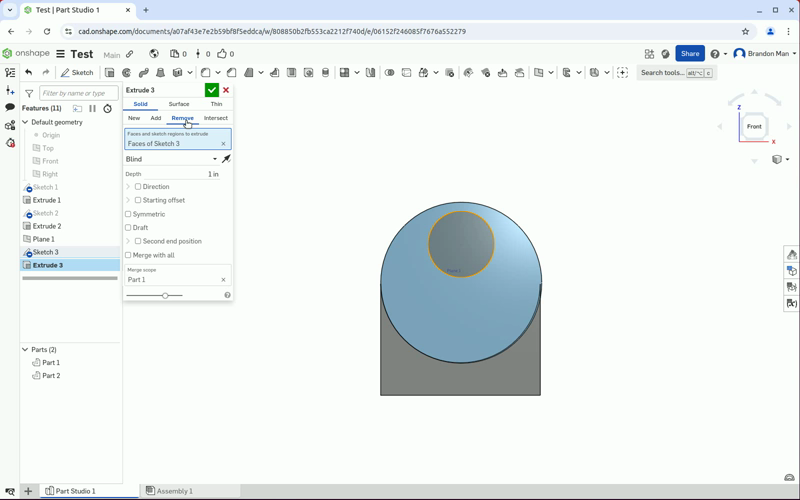
key(tab, 4)
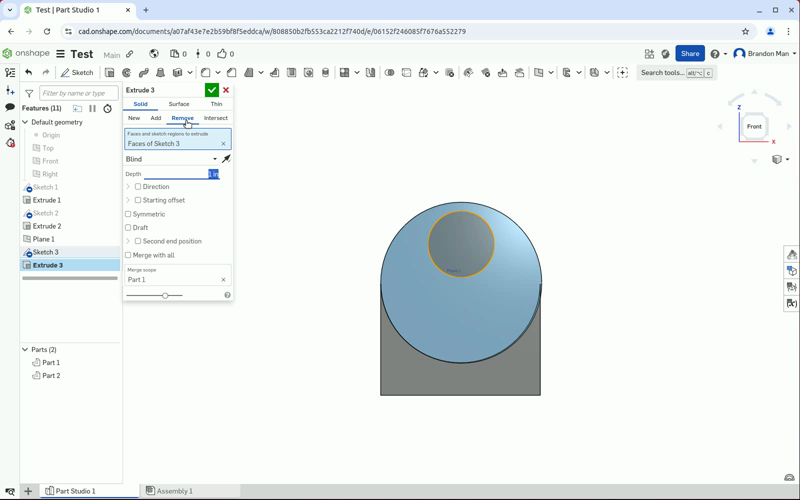
text(2.407)
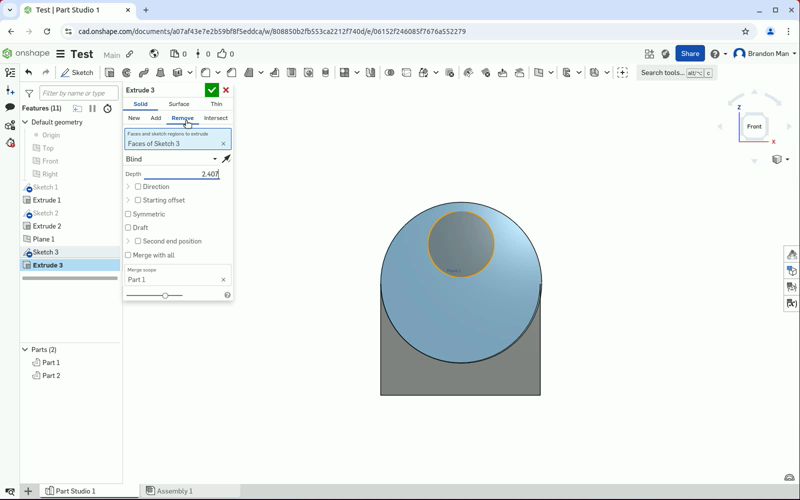
key(tab, 6)
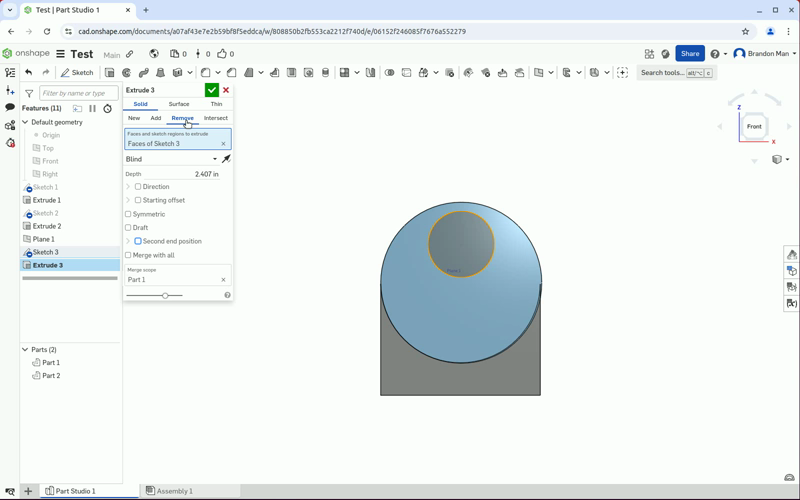
key(space)
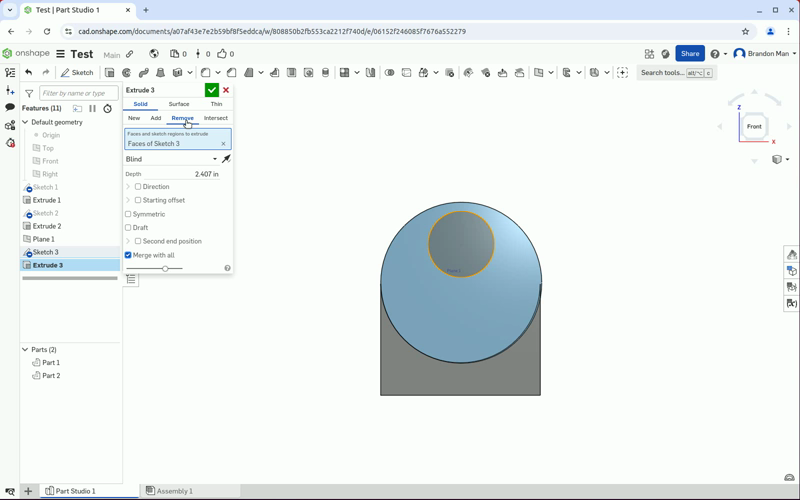
key(enter)
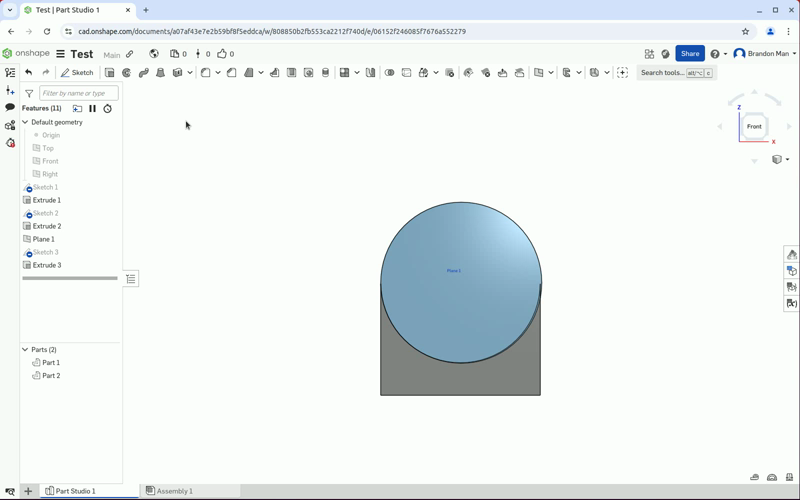
key(shift+h)
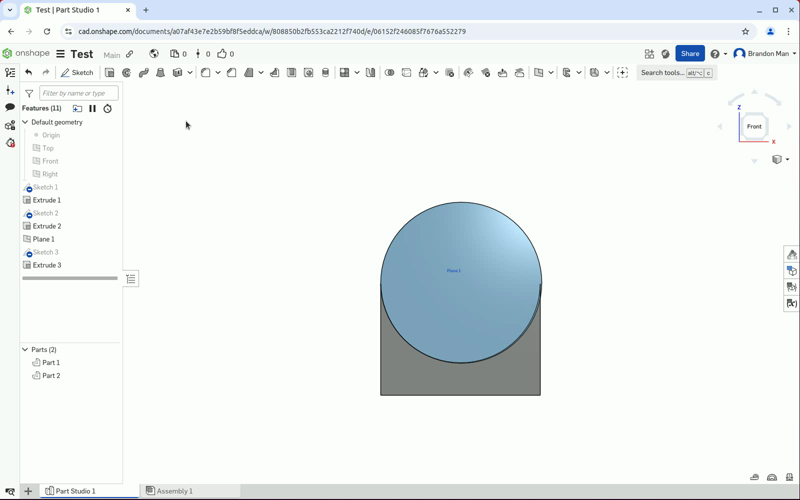
key(shift+h)
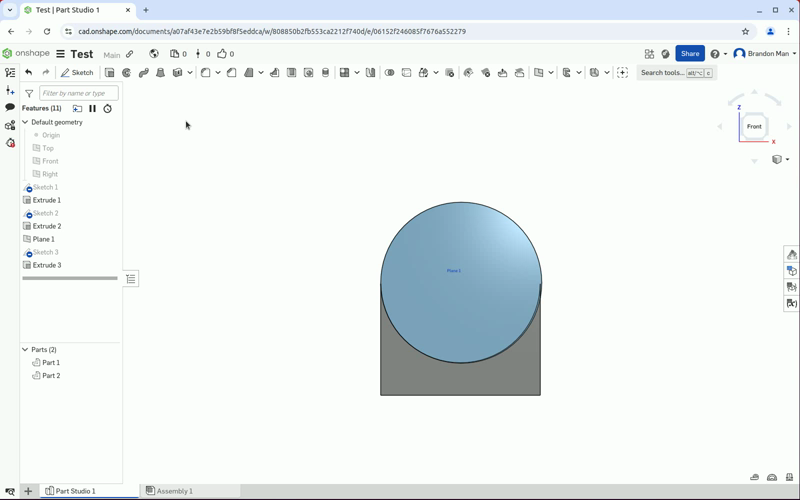
mouse_move(73, 189)
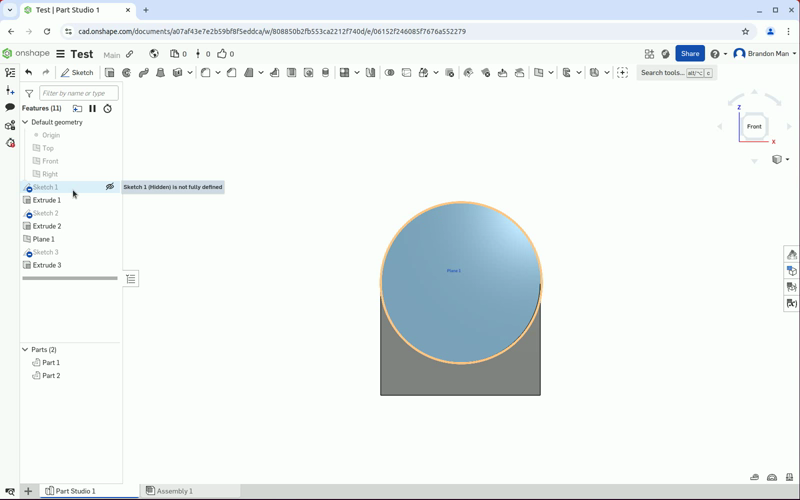
click(73, 189)
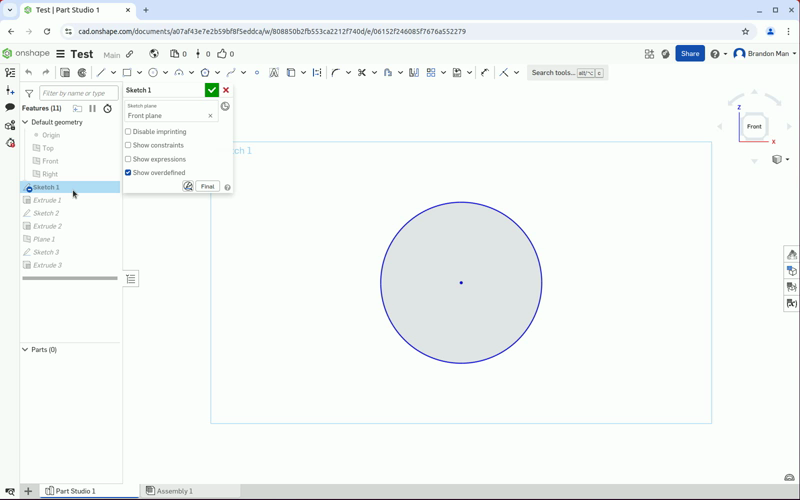
mouse_move(229, 92)
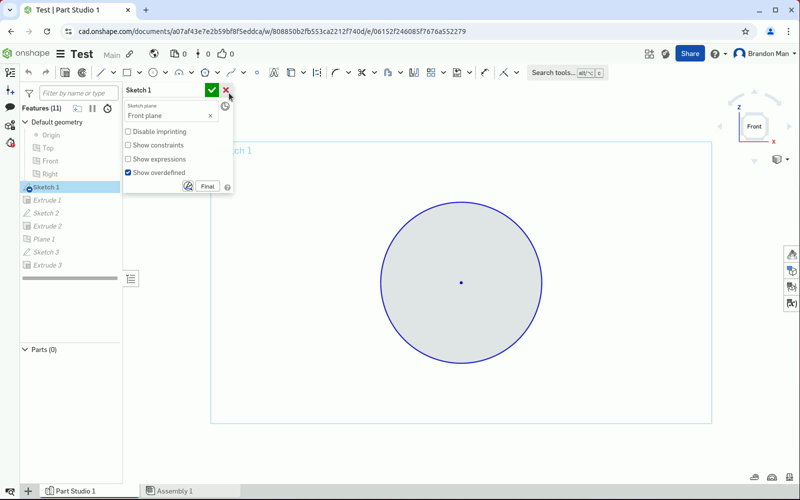
click(229, 92)
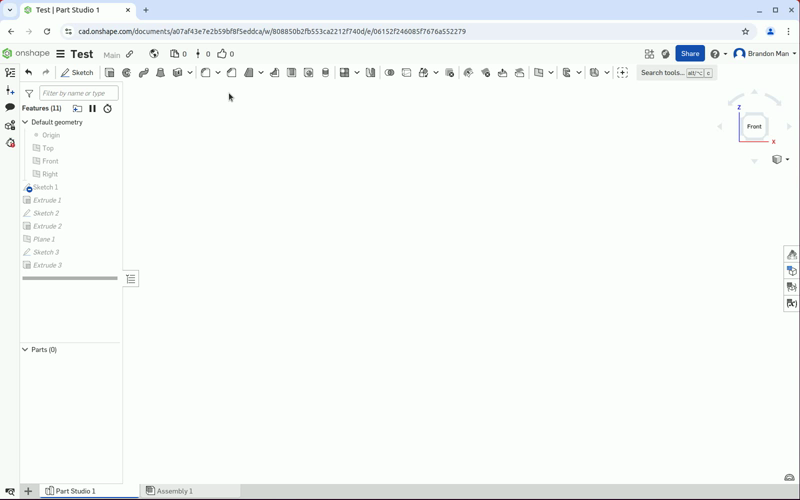
key(shift+s)
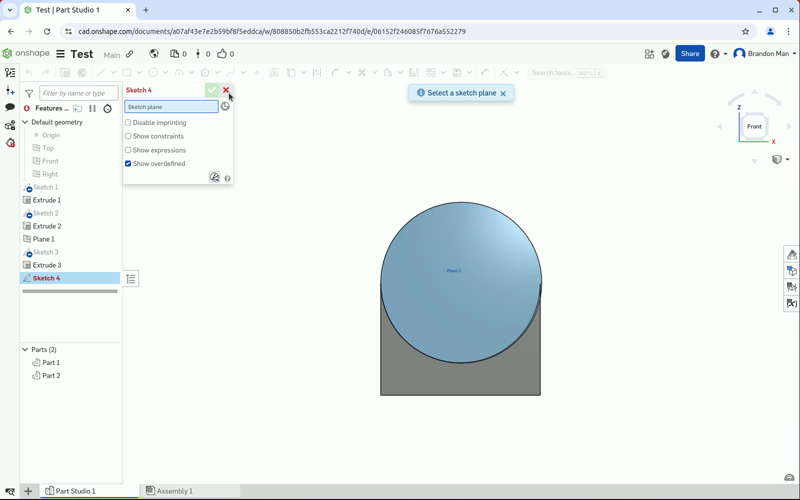
mouse_move(73, 241)
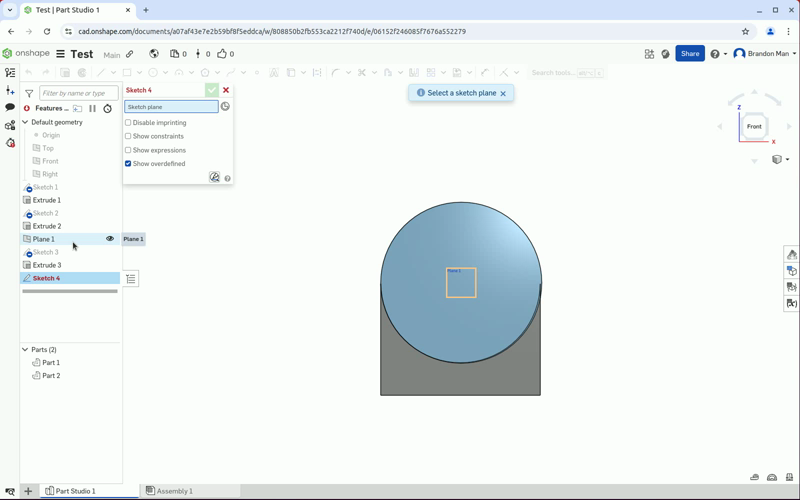
click(73, 241)
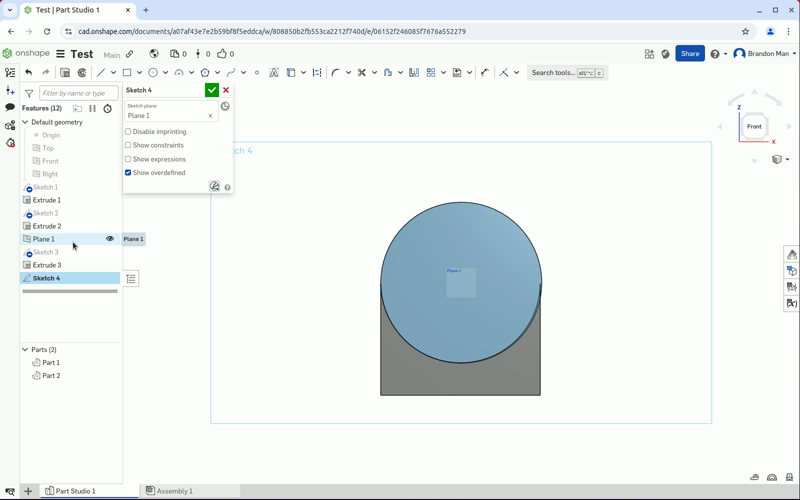
mouse_move(73, 352)
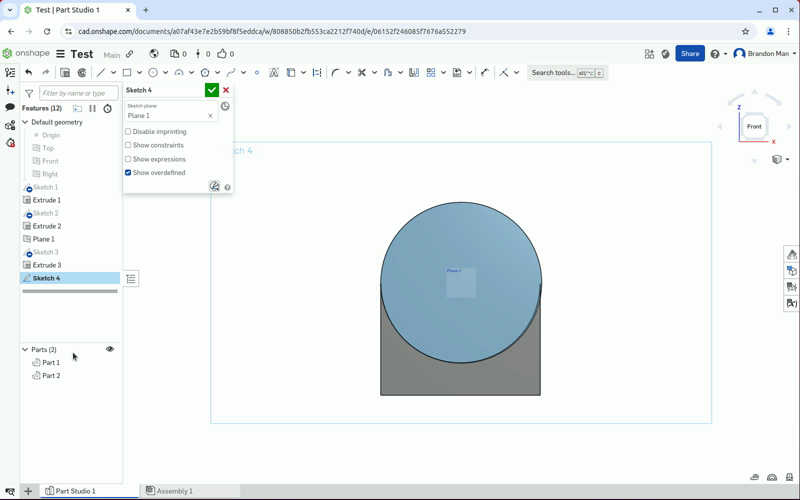
key(y)
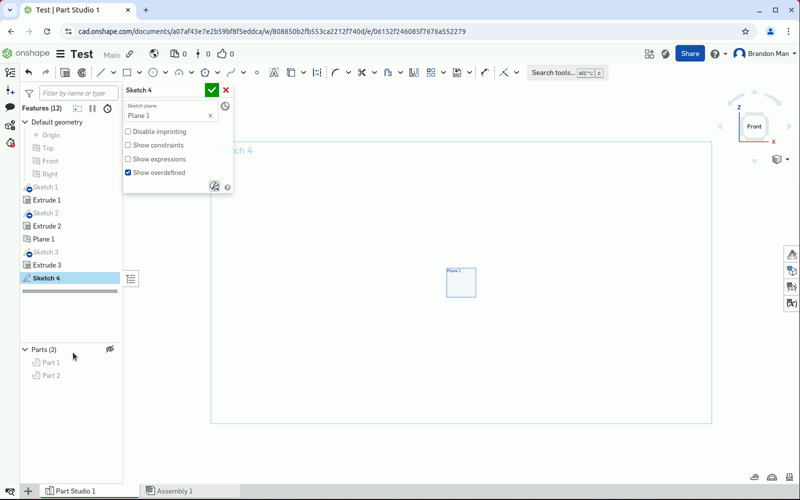
key(l)
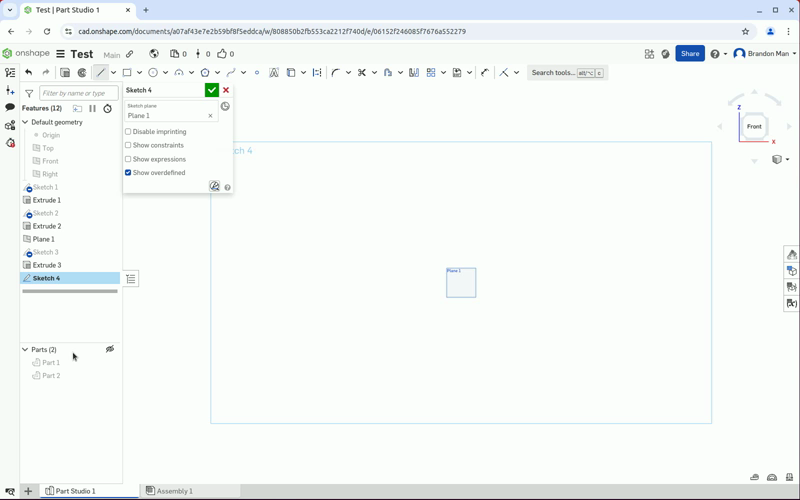
key_down(shift)
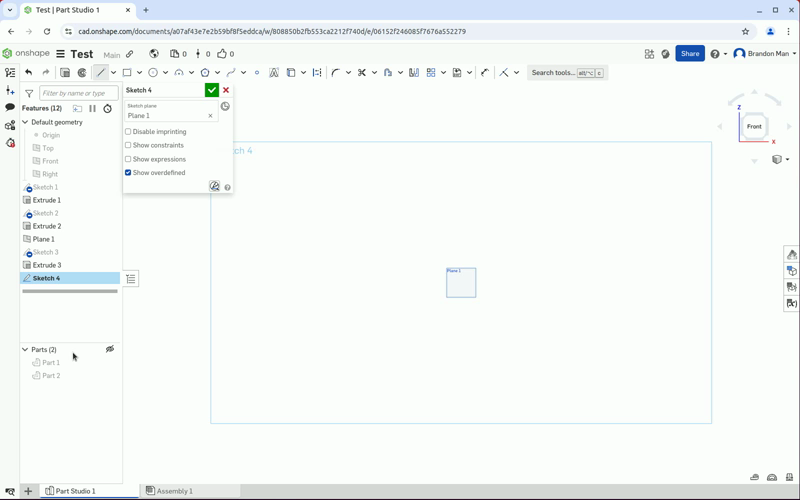
mouse_move(398, 271)
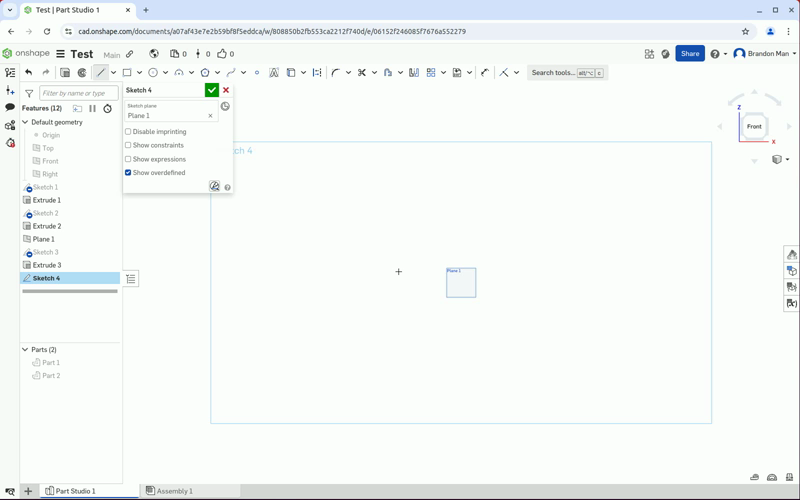
click(398, 271)
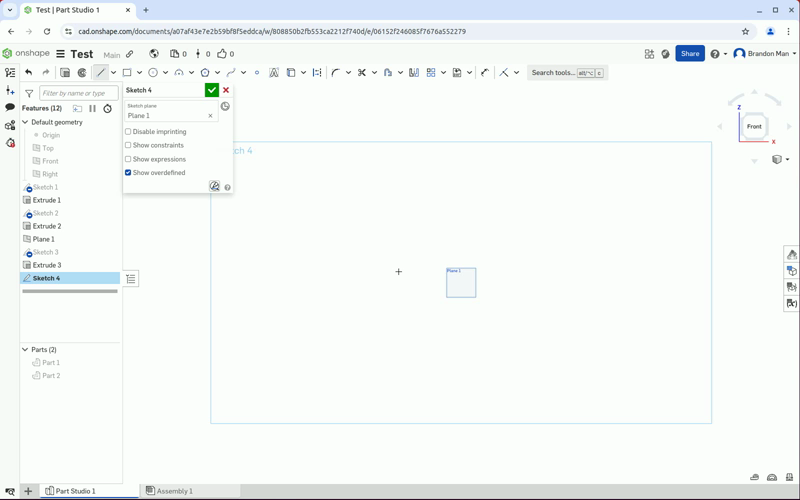
key_up(shift)
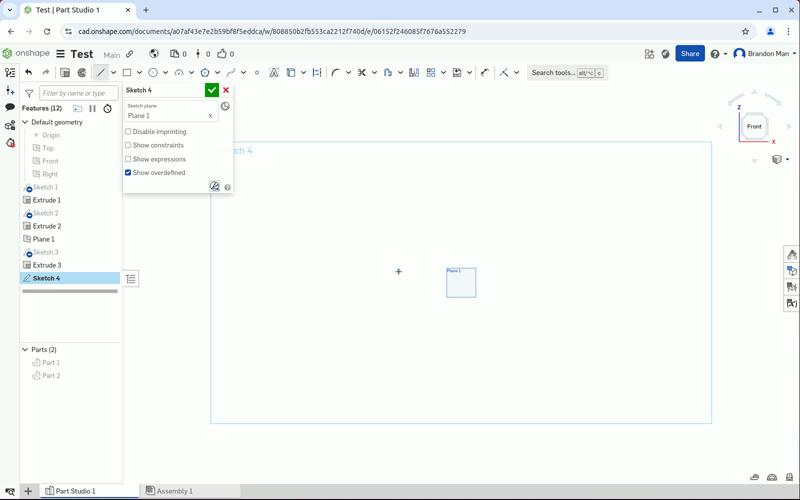
key_down(shift)
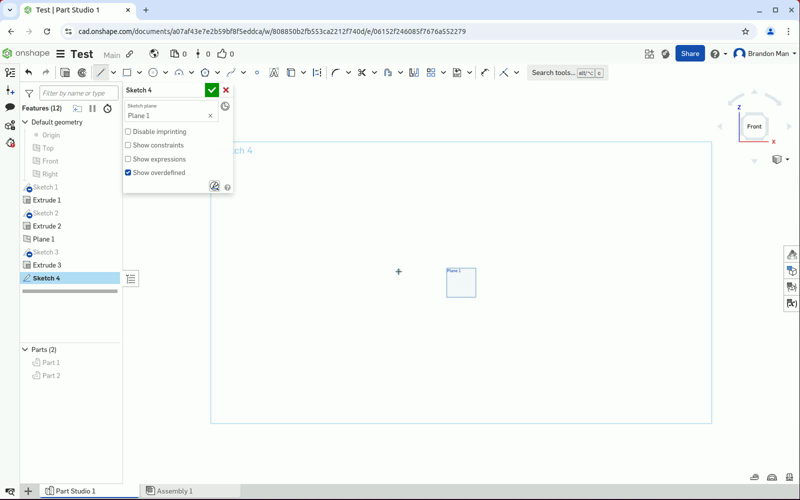
mouse_move(428, 271)
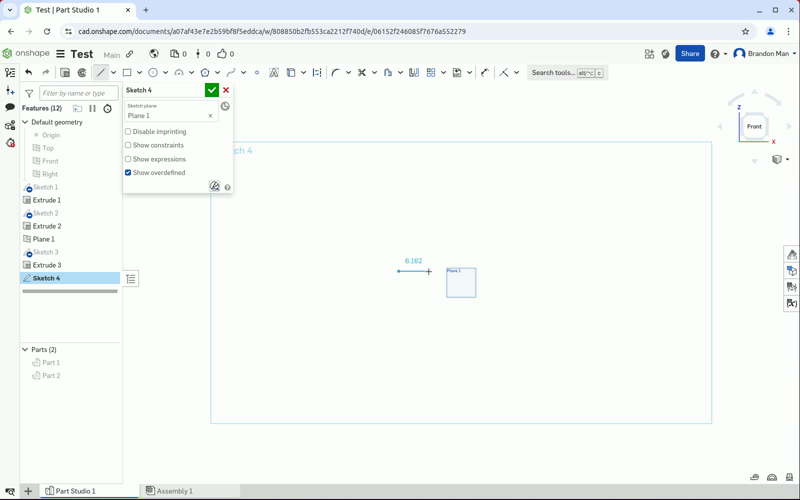
mouse_move(416, 271)
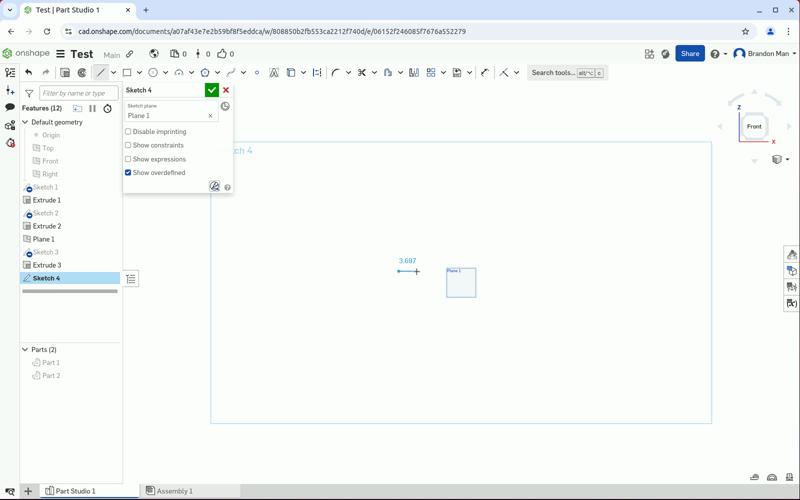
click(416, 271)
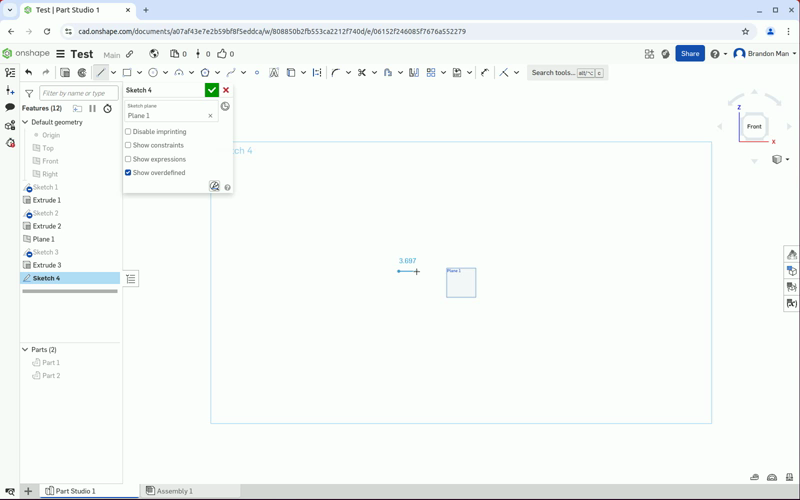
key_up(shift)
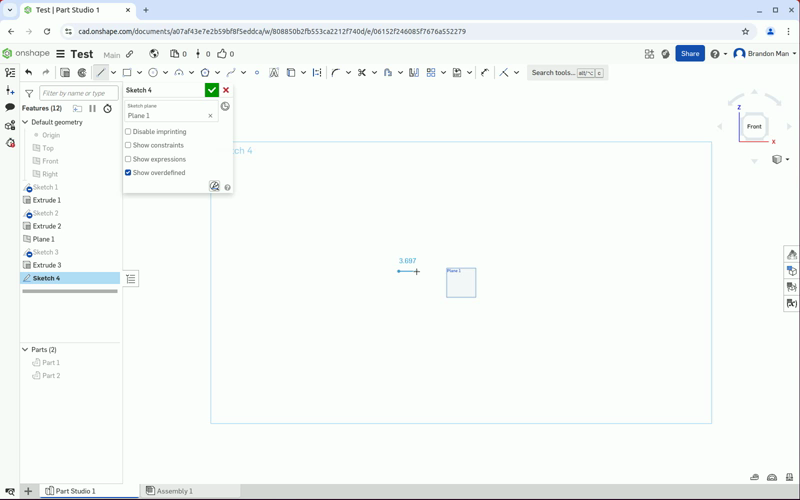
key_down(shift)
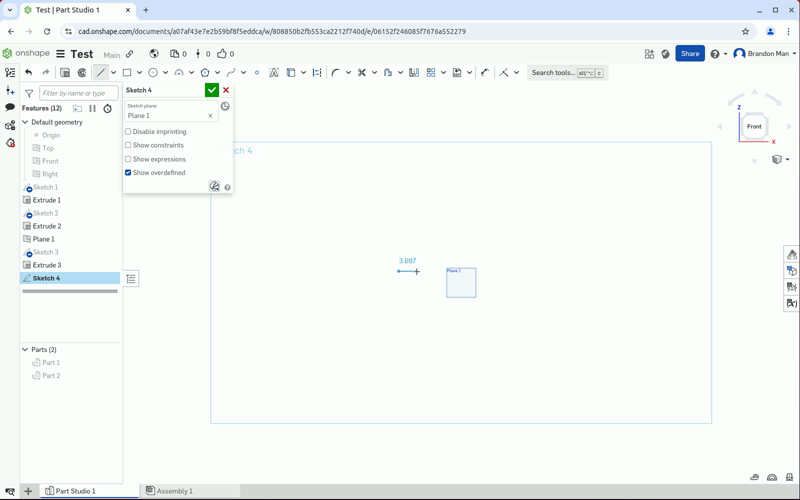
mouse_move(447, 271)
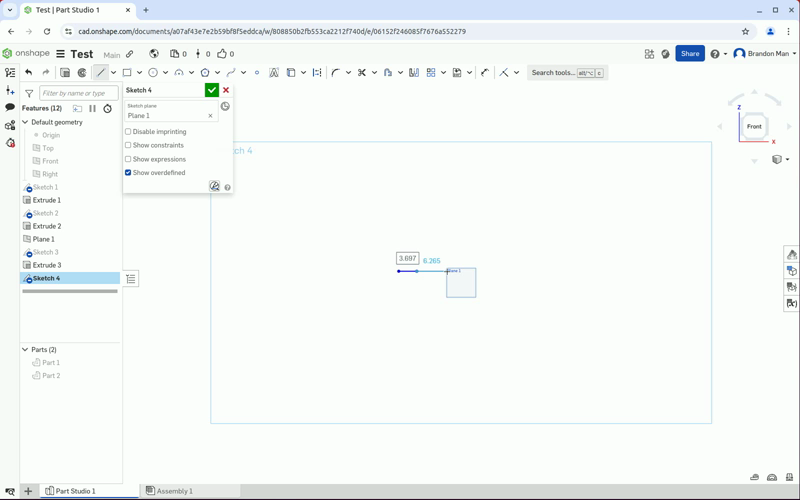
mouse_move(416, 246)
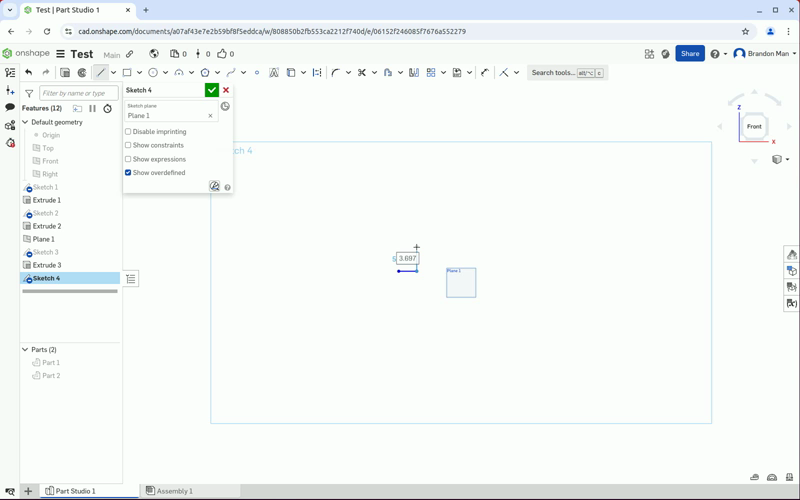
click(416, 246)
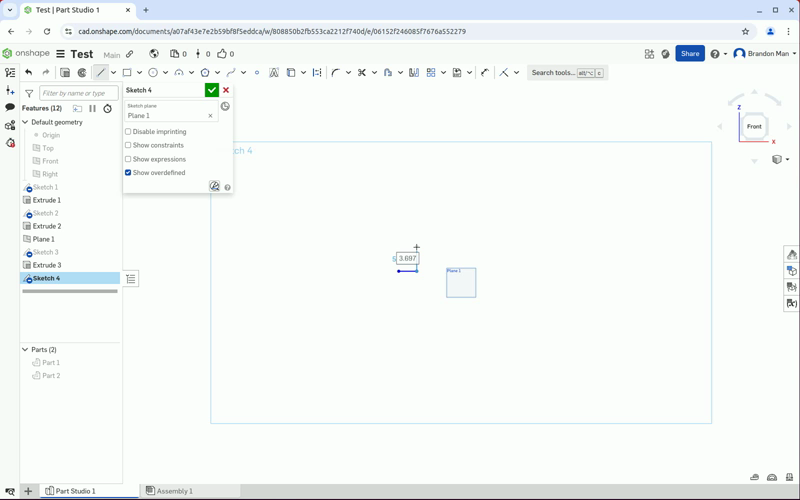
key_up(shift)
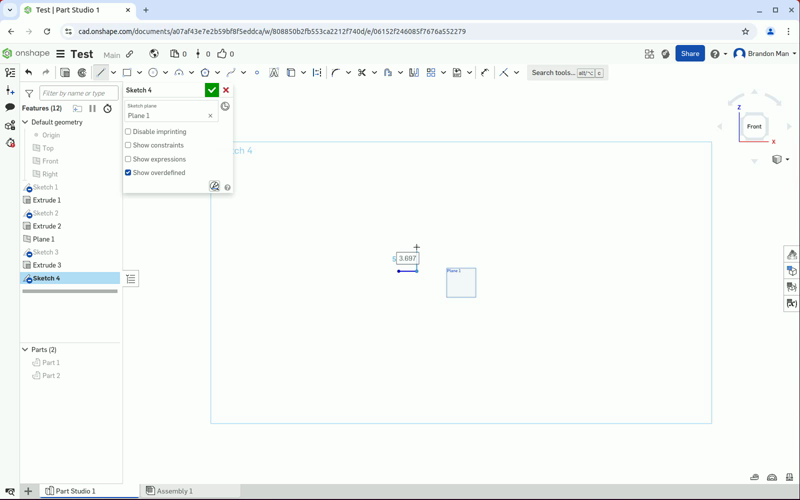
key_down(shift)
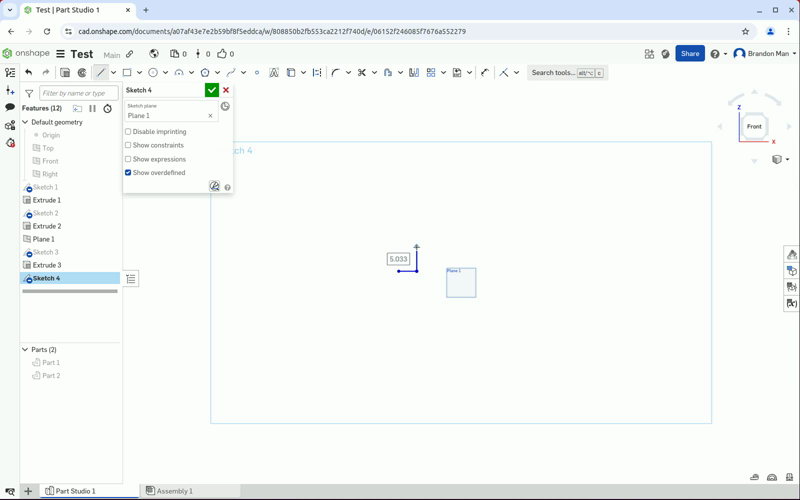
mouse_move(447, 246)
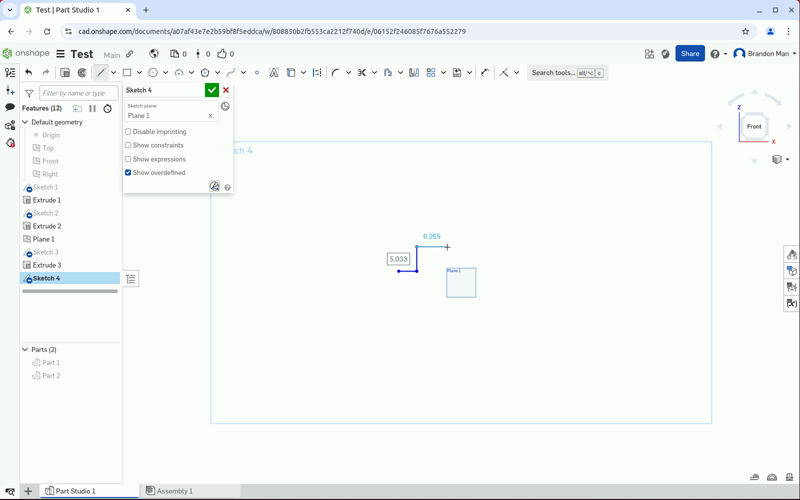
mouse_move(398, 246)
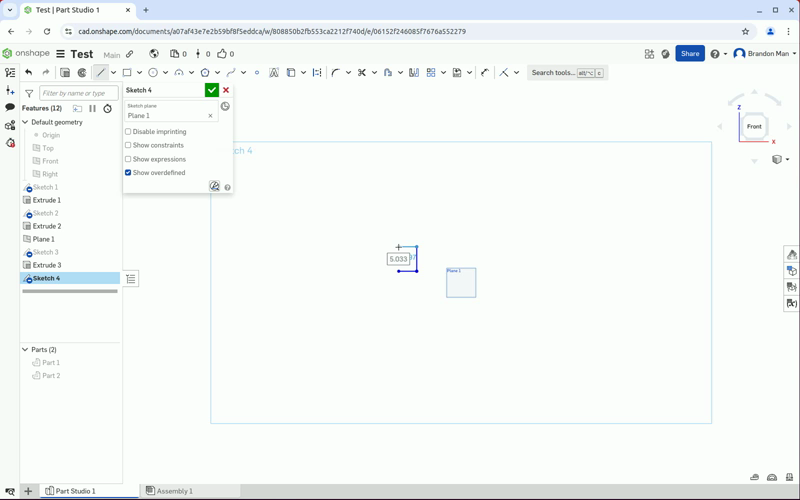
click(398, 246)
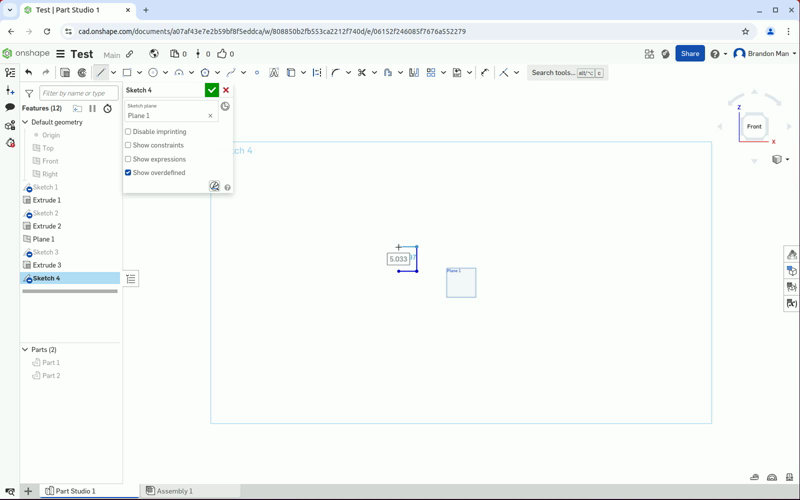
key_up(shift)
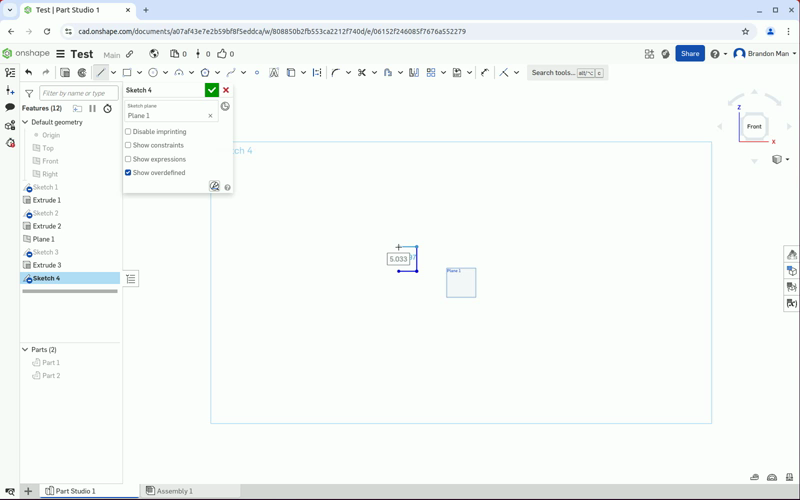
mouse_move(428, 246)
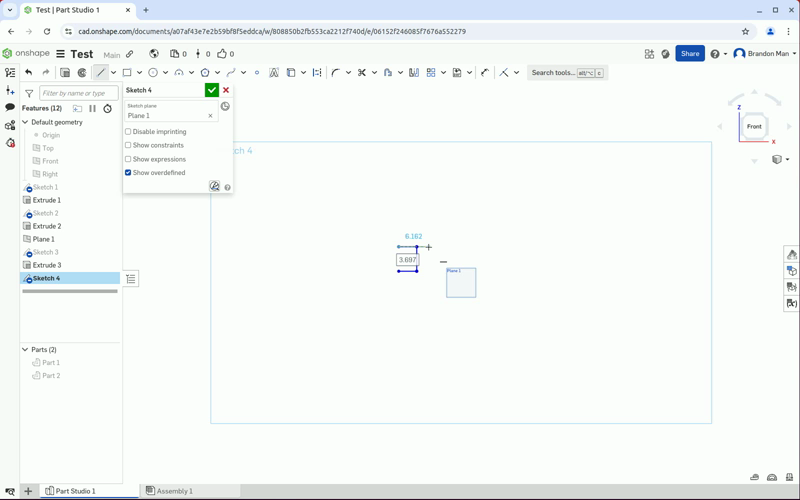
key_down(shift)
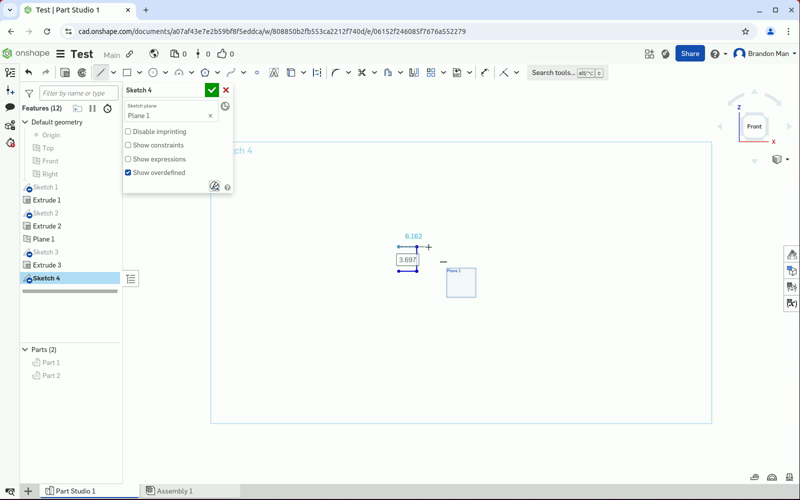
mouse_move(398, 271)
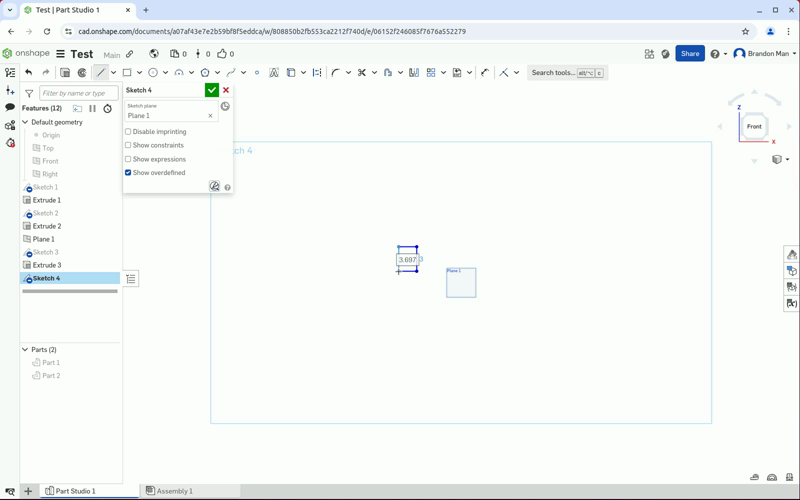
key_up(shift)
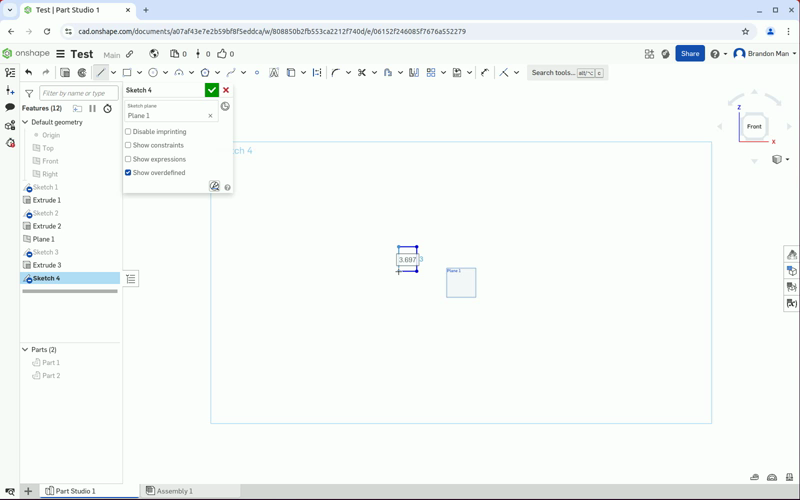
click(398, 271)
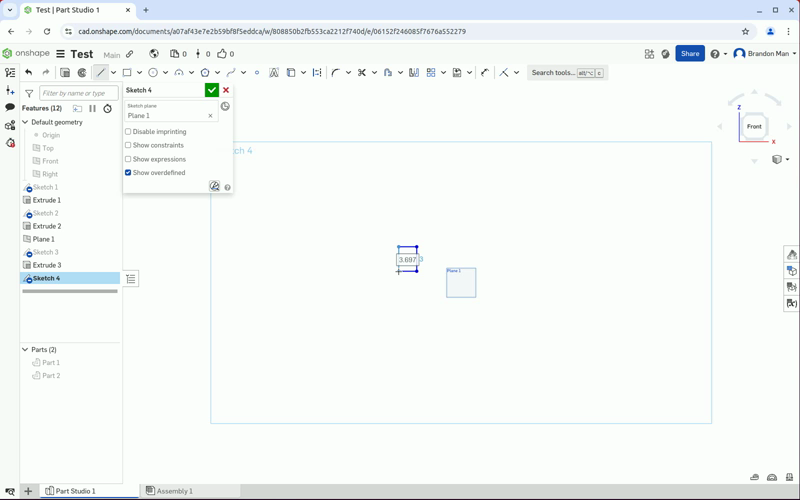
key(esc)
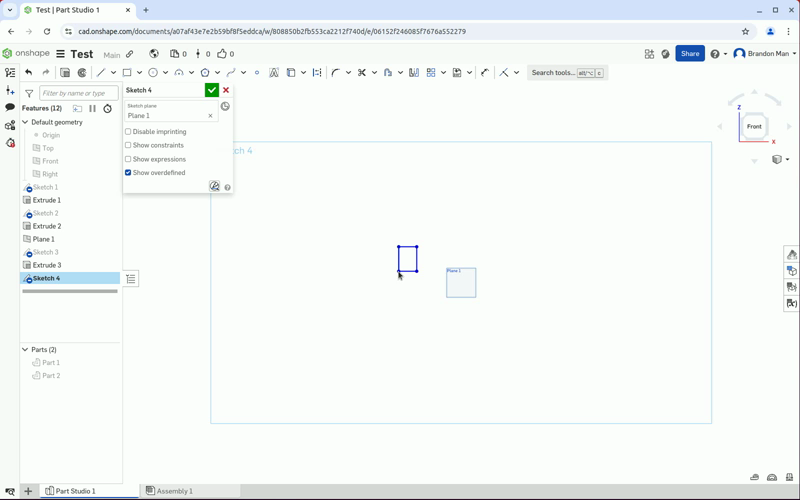
mouse_move(415, 269)
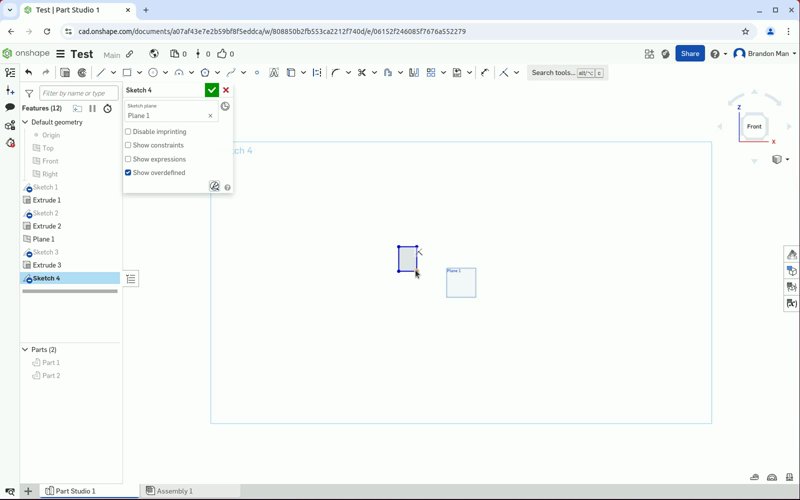
scroll(6)
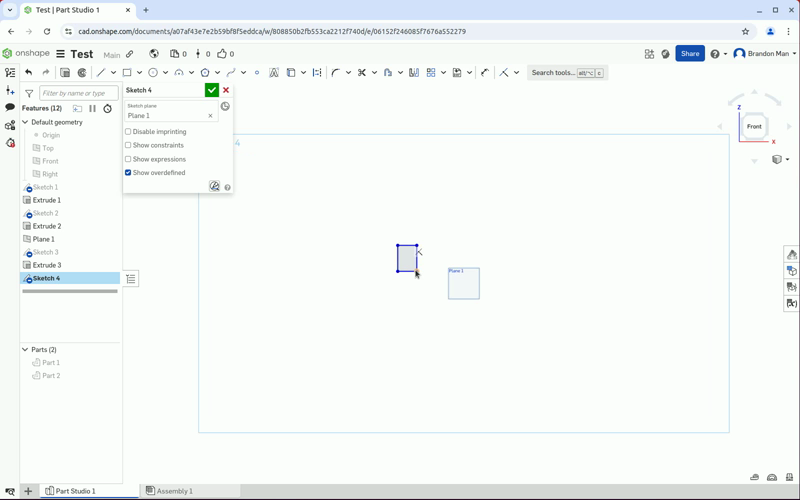
scroll(6)
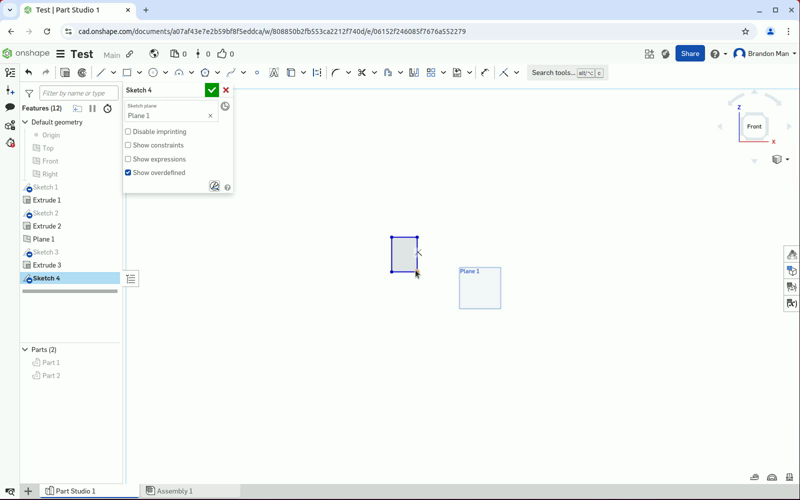
scroll(6)
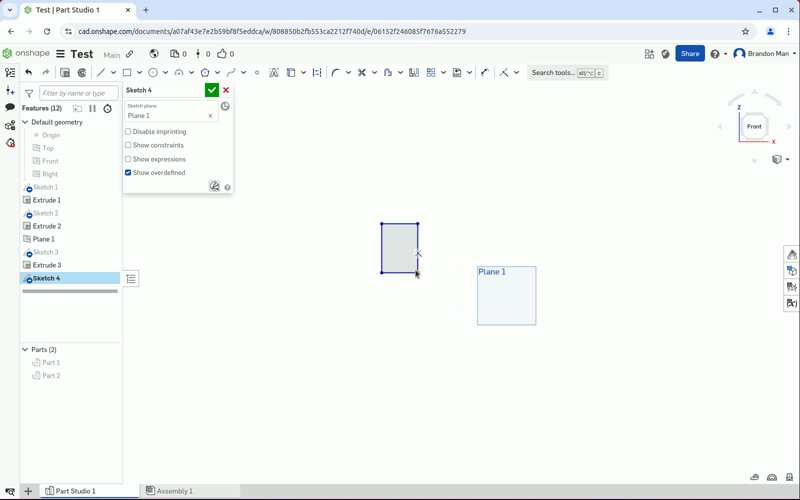
scroll(6)
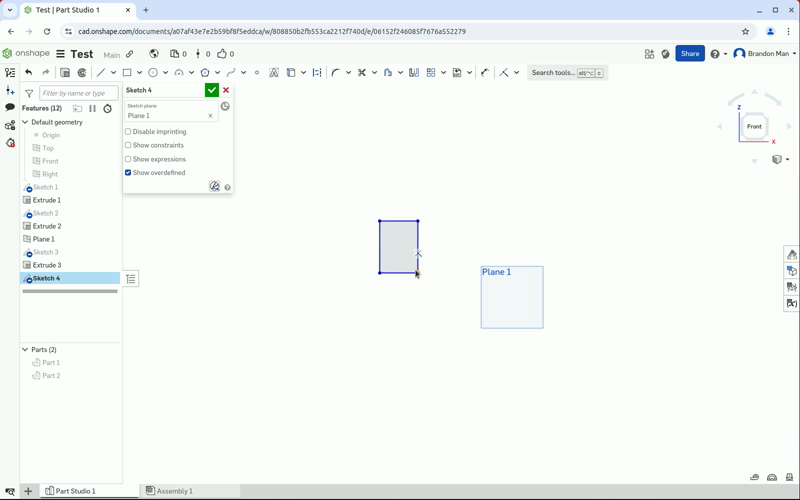
scroll(6)
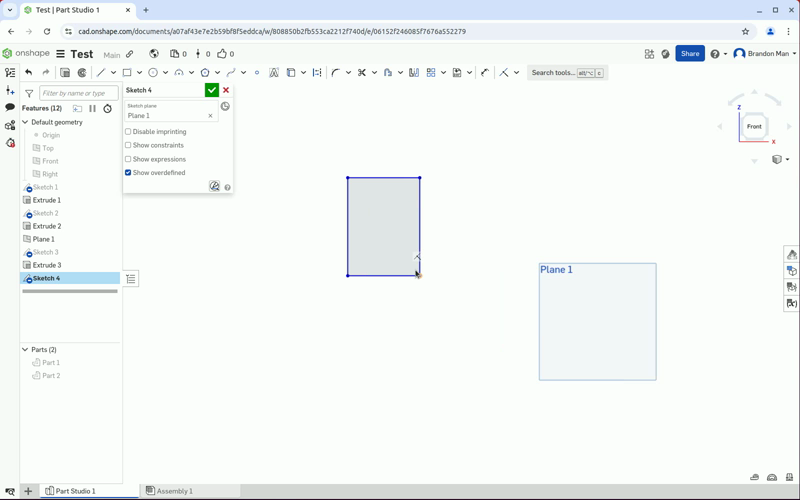
scroll(6)
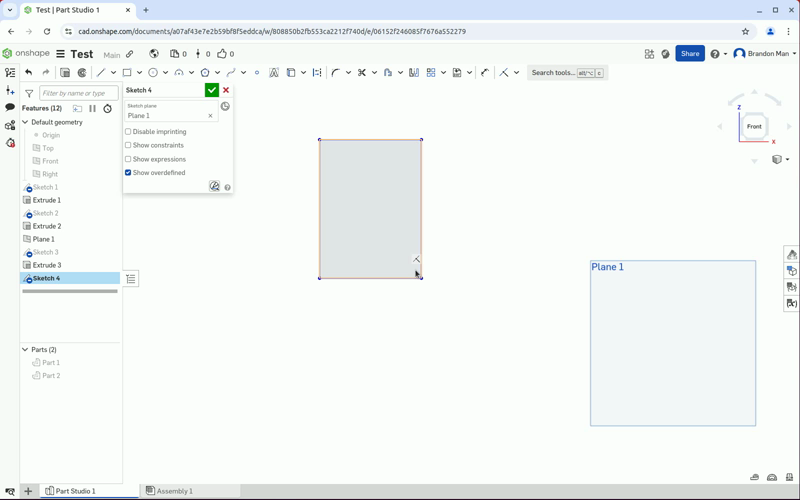
scroll(6)
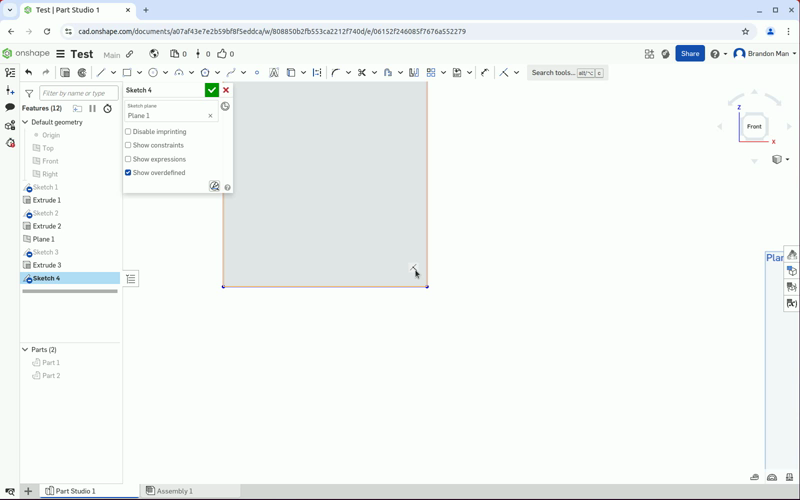
click(415, 269)
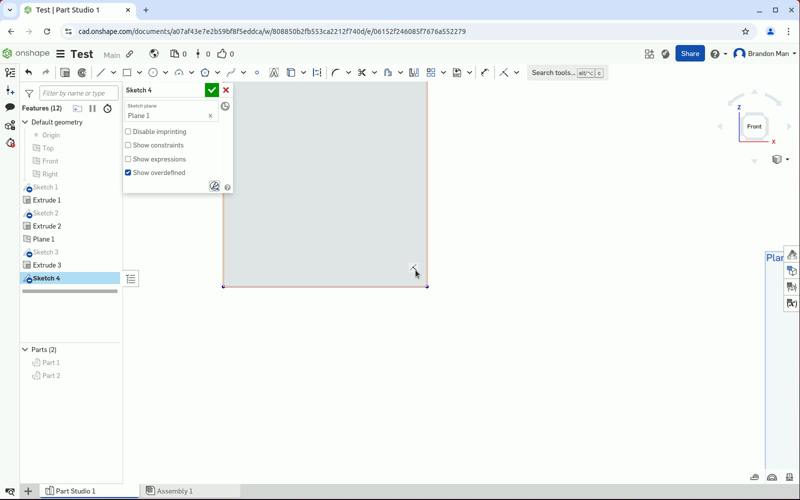
scroll(-6)
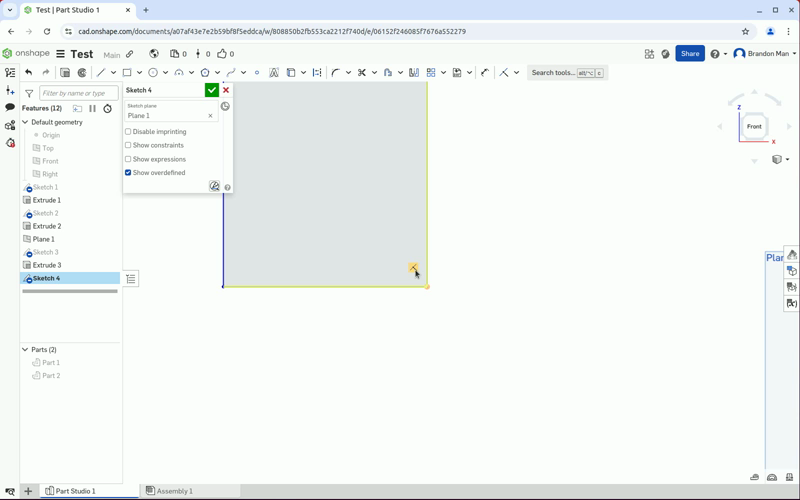
scroll(-6)
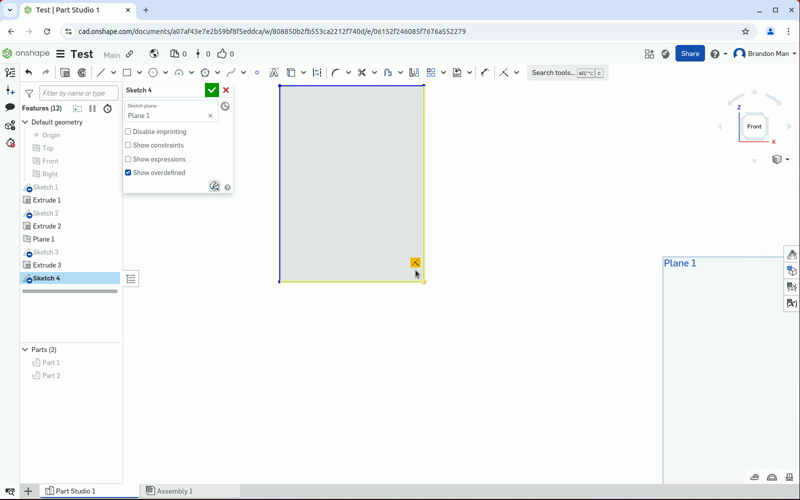
scroll(-6)
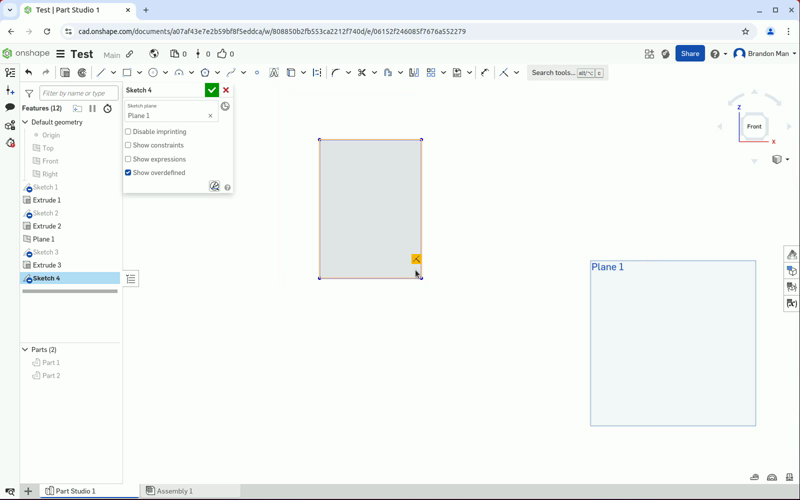
scroll(-6)
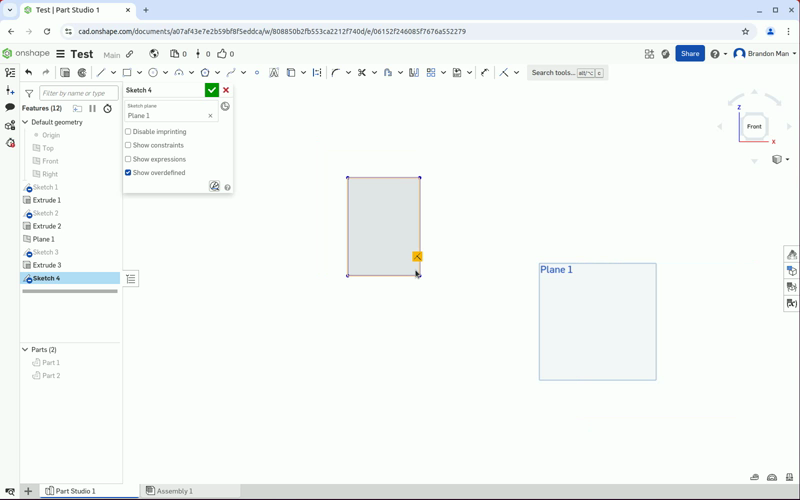
scroll(-6)
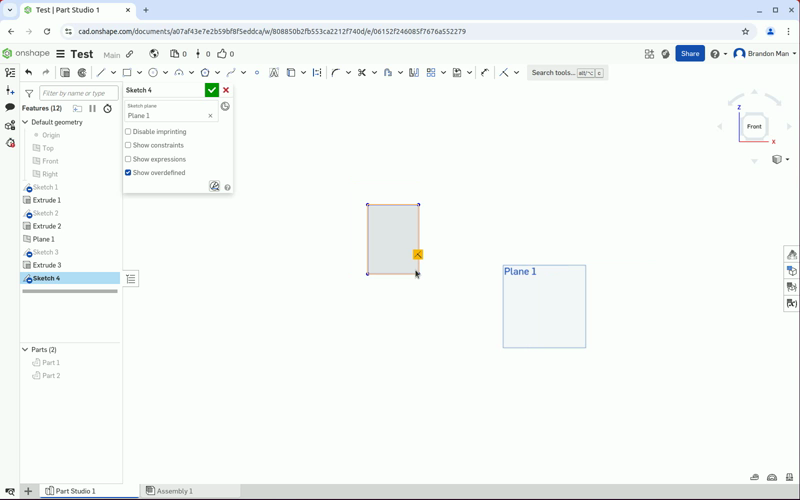
scroll(-6)
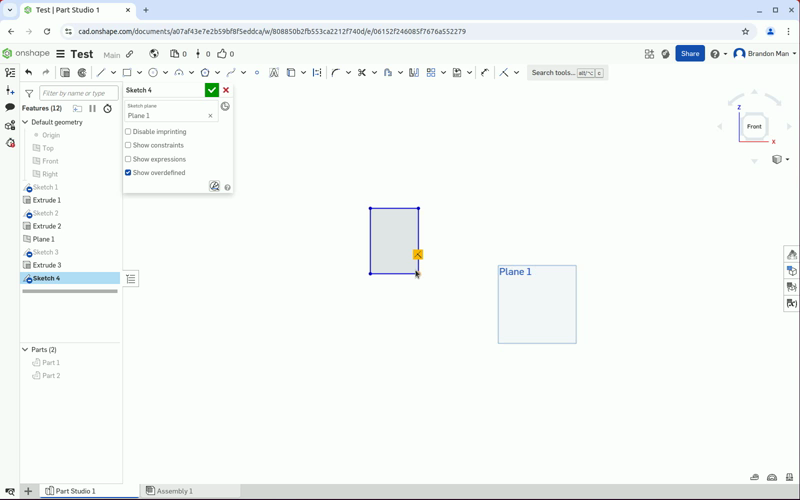
scroll(-6)
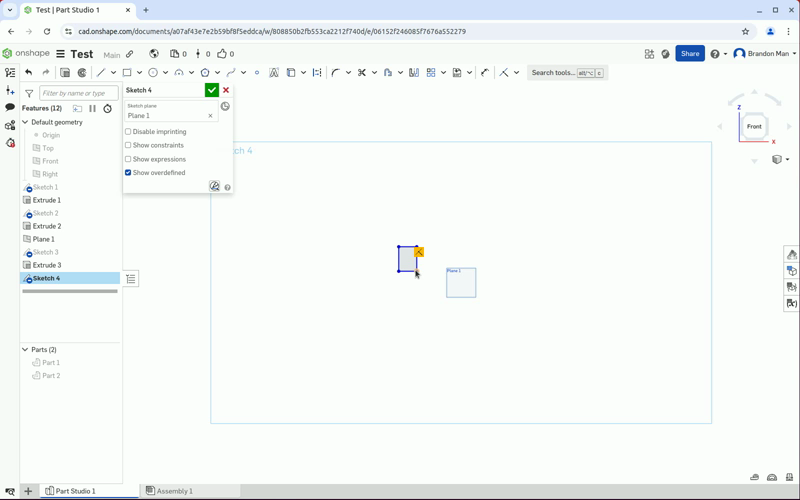
mouse_move(73, 352)
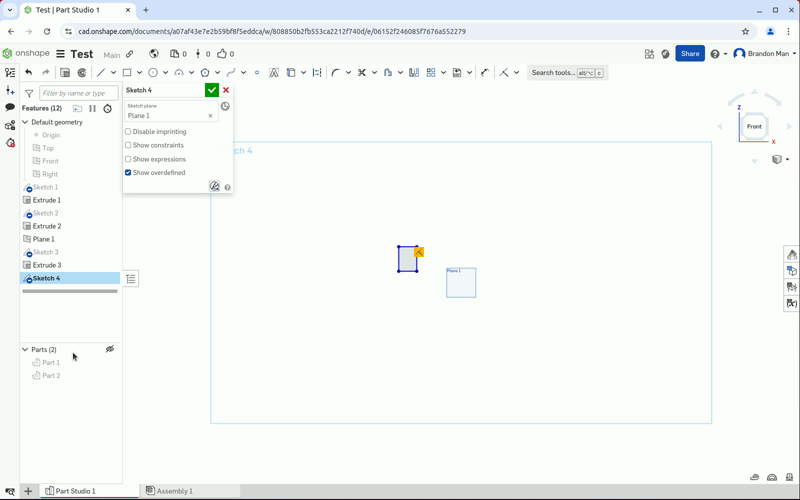
key(shift+y)
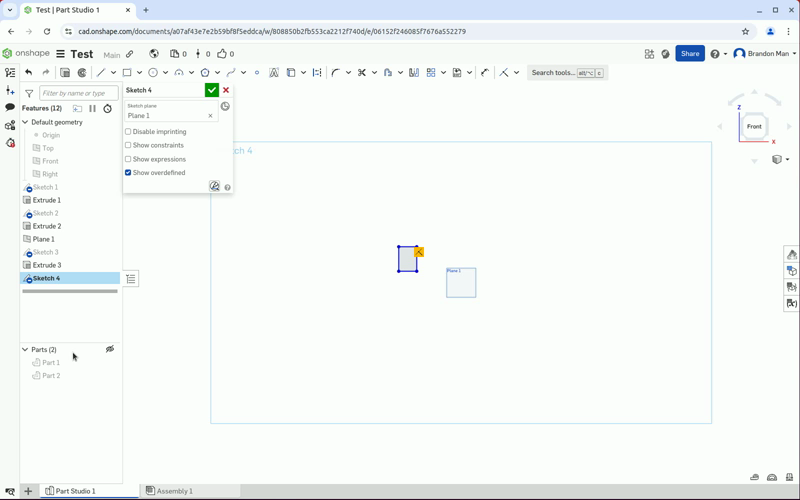
key(shift+e)
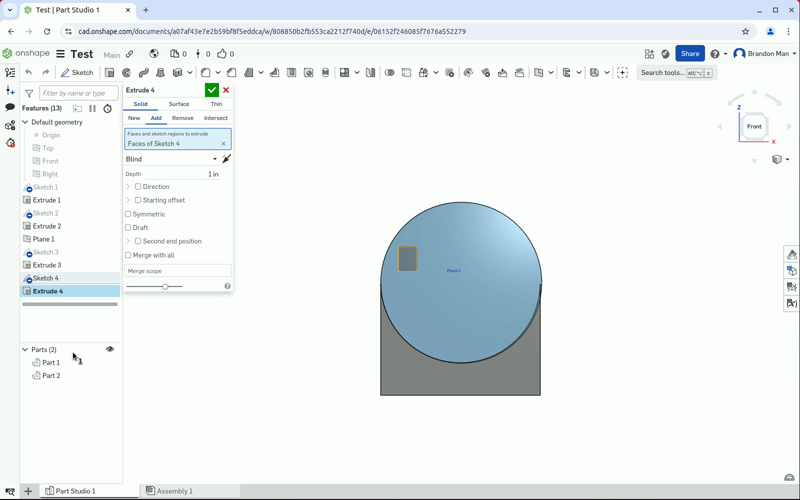
mouse_move(143, 106)
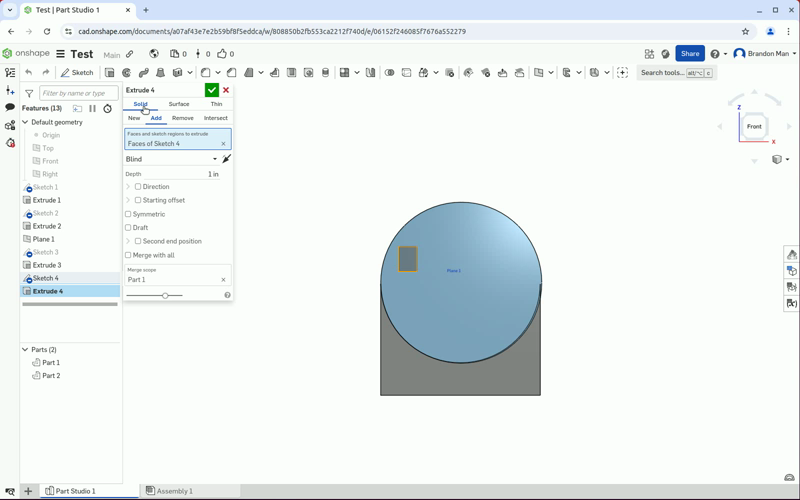
click(143, 106)
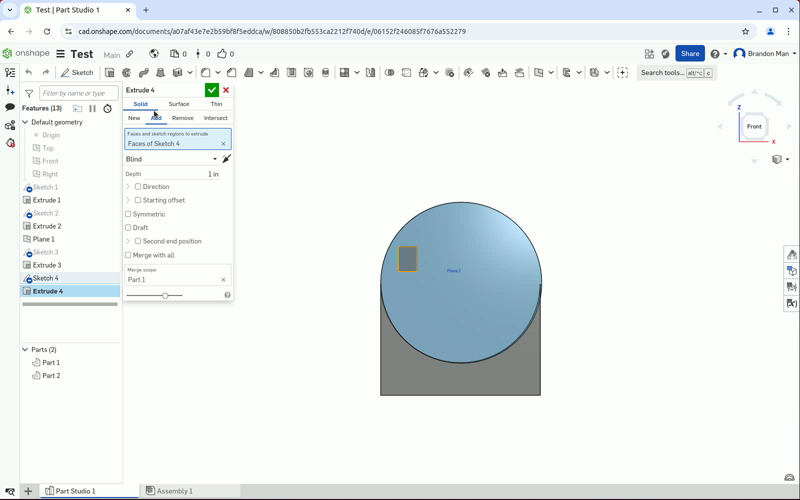
mouse_move(186, 120)
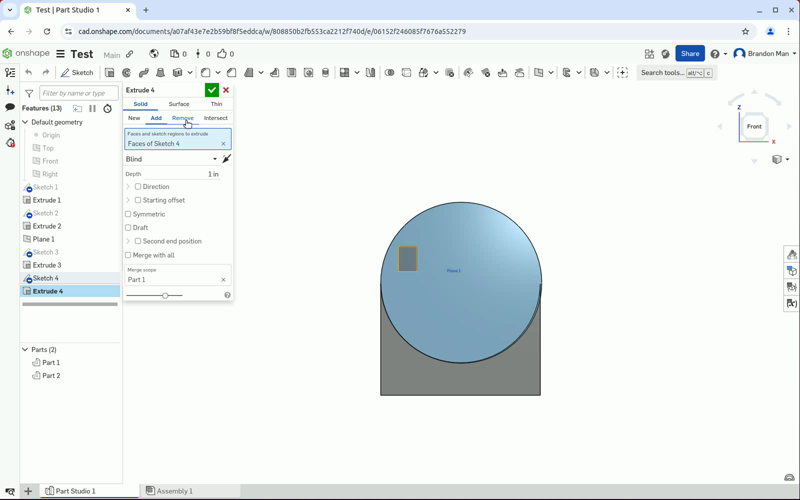
click(186, 120)
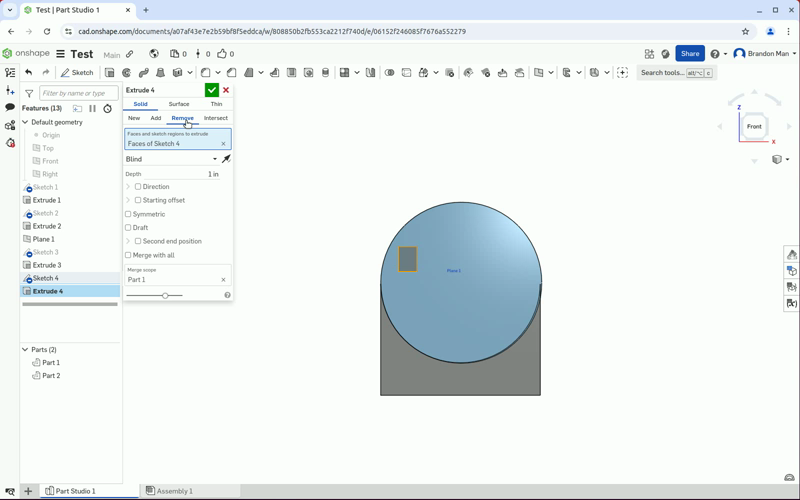
key(tab, 4)
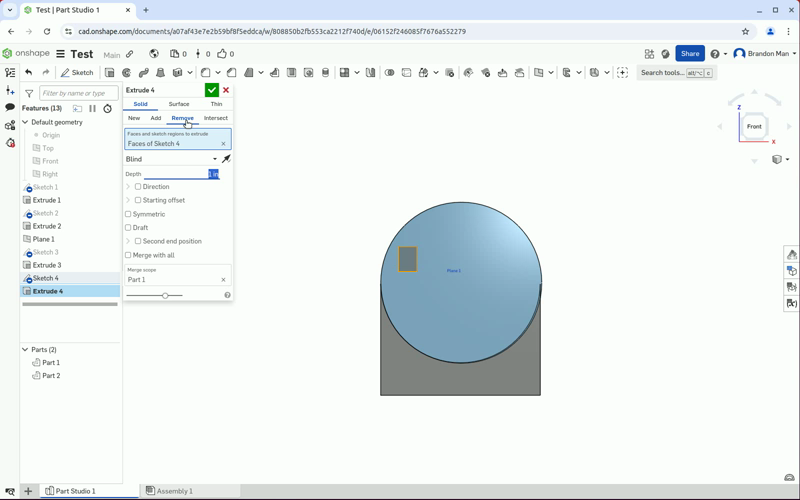
text(2.407)
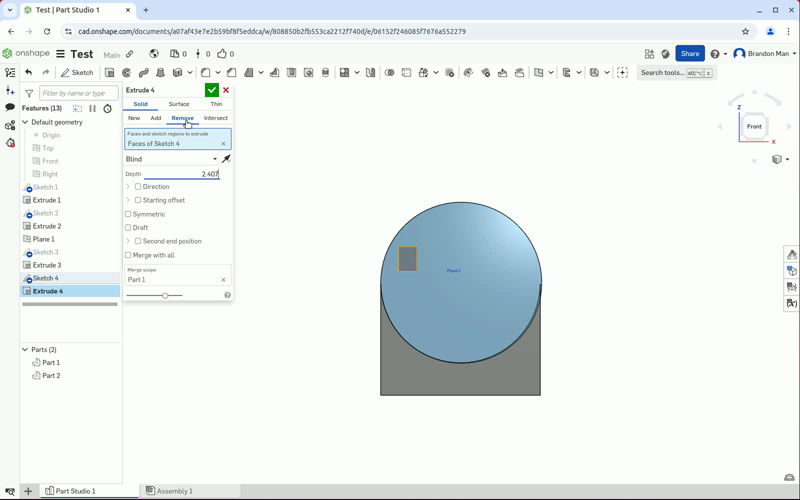
key(tab, 6)
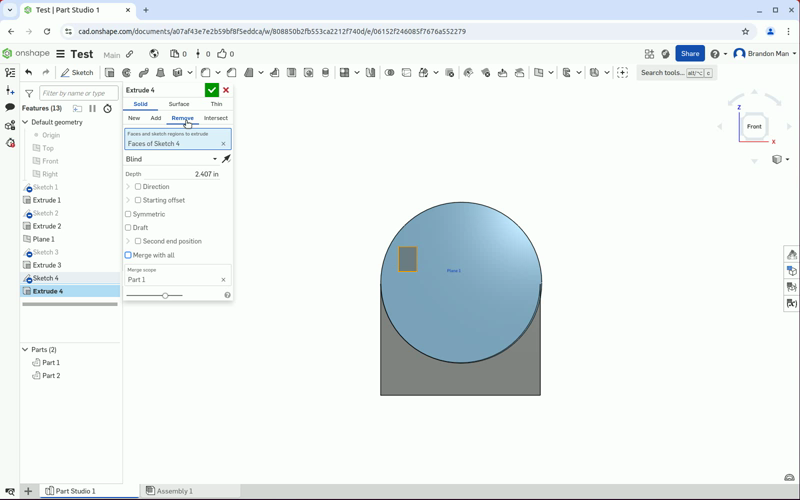
key(space)
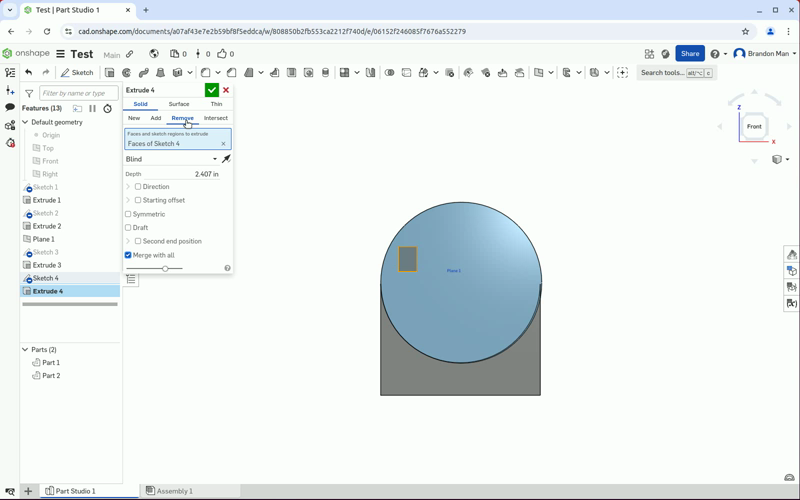
key(enter)
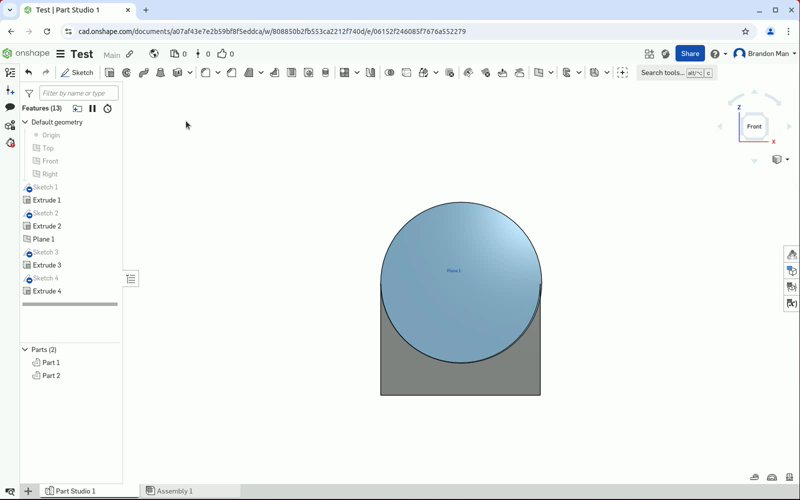
key(shift+h)
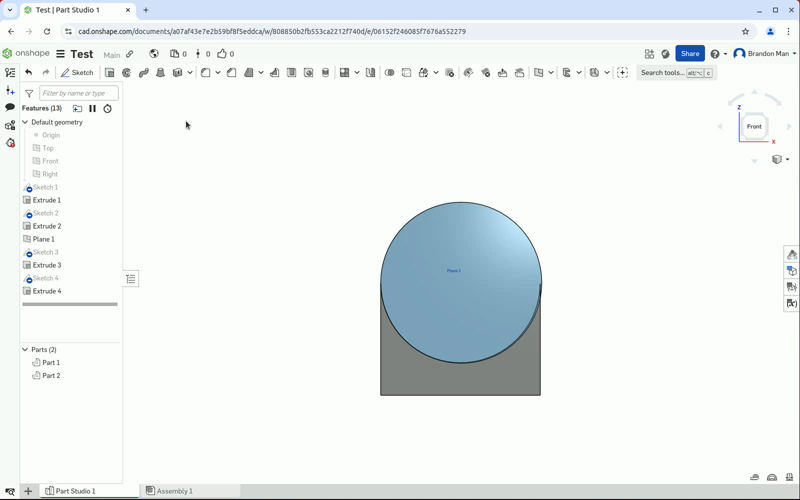
key(shift+h)
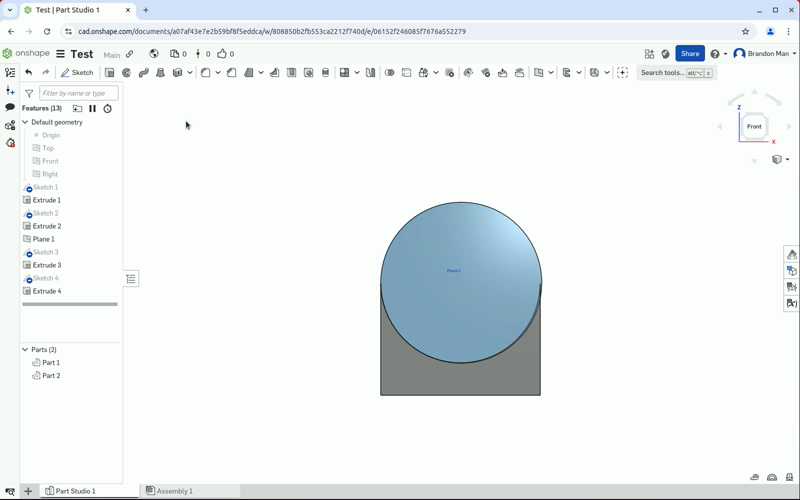
mouse_move(73, 189)
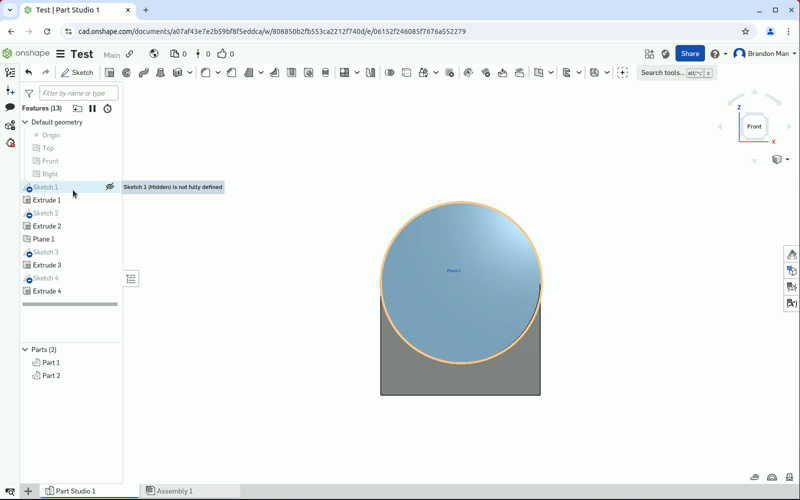
click(73, 189)
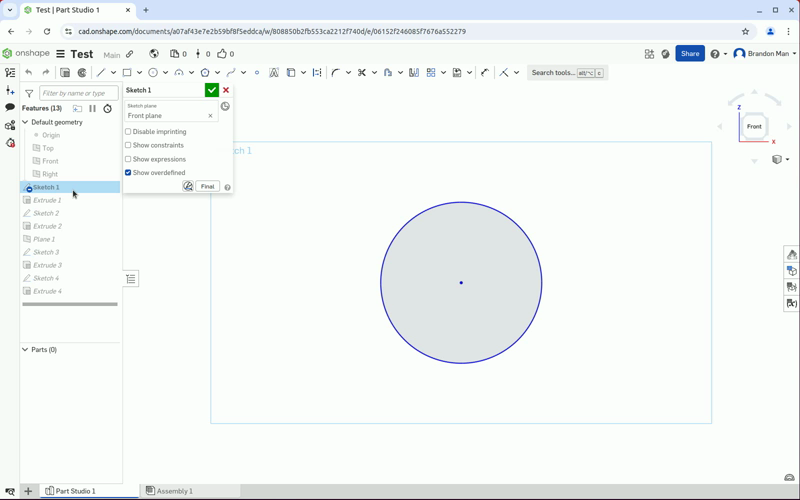
mouse_move(229, 92)
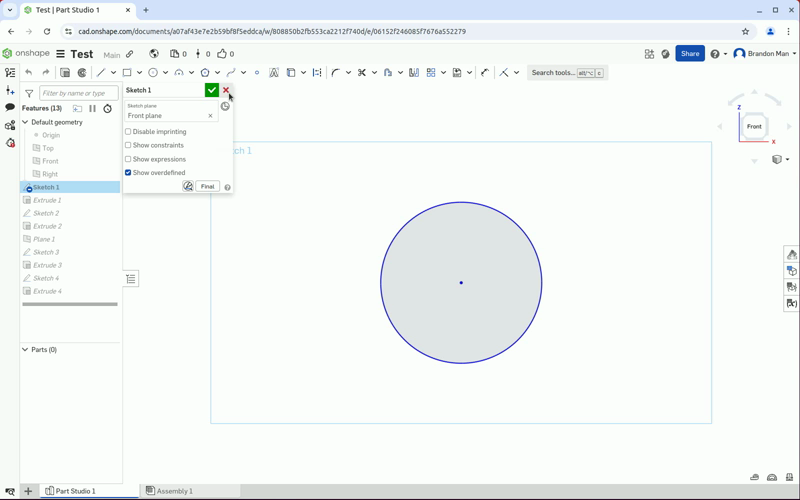
click(229, 92)
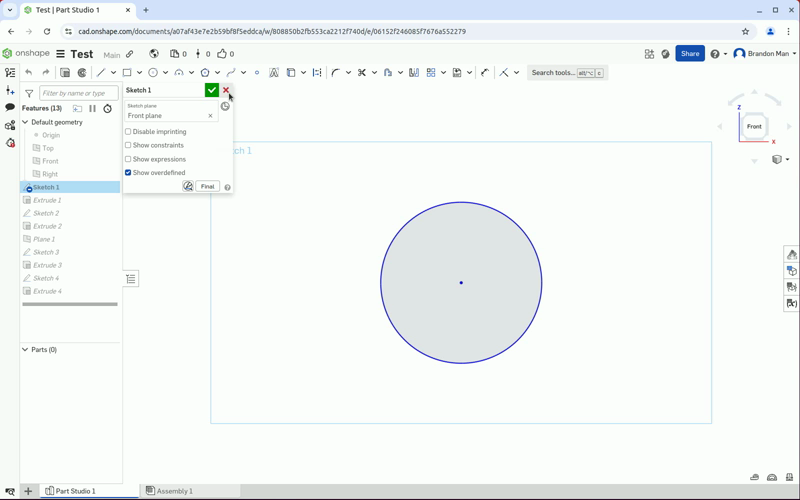
key(shift+s)
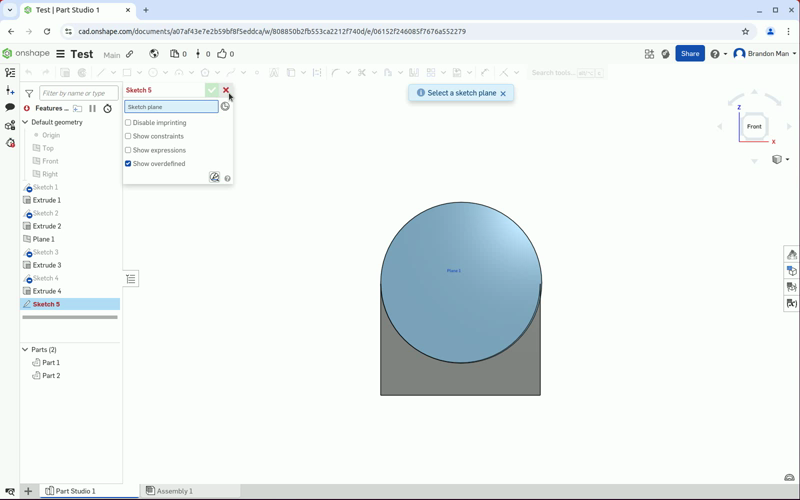
mouse_move(73, 241)
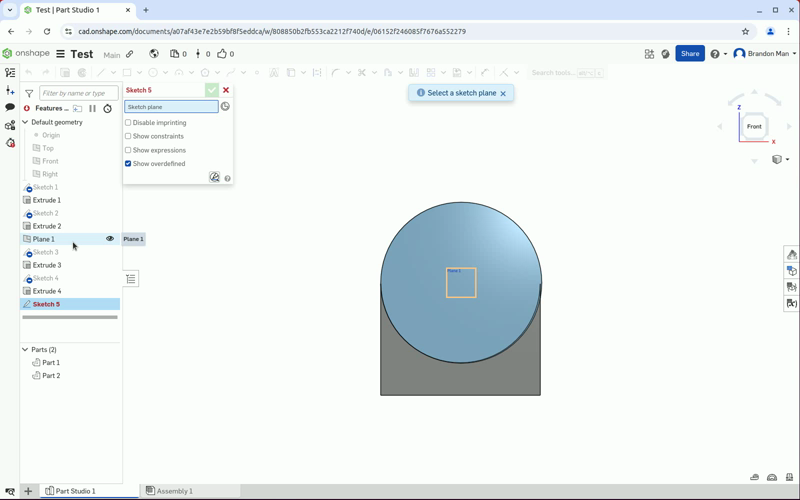
click(73, 241)
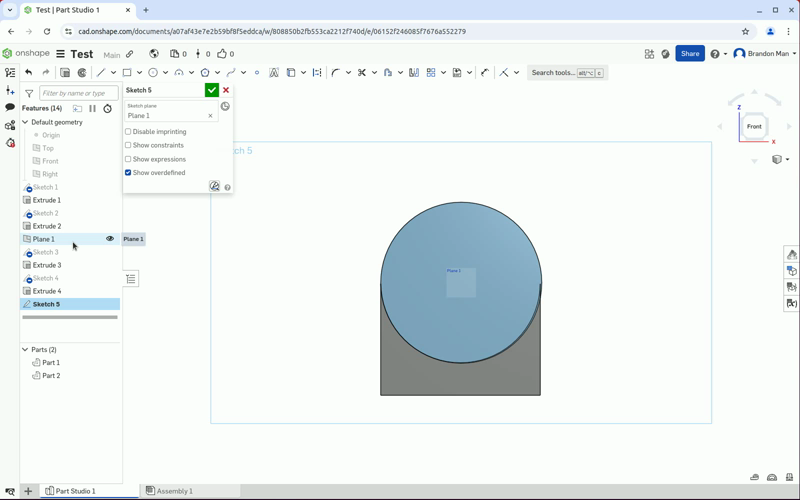
mouse_move(73, 352)
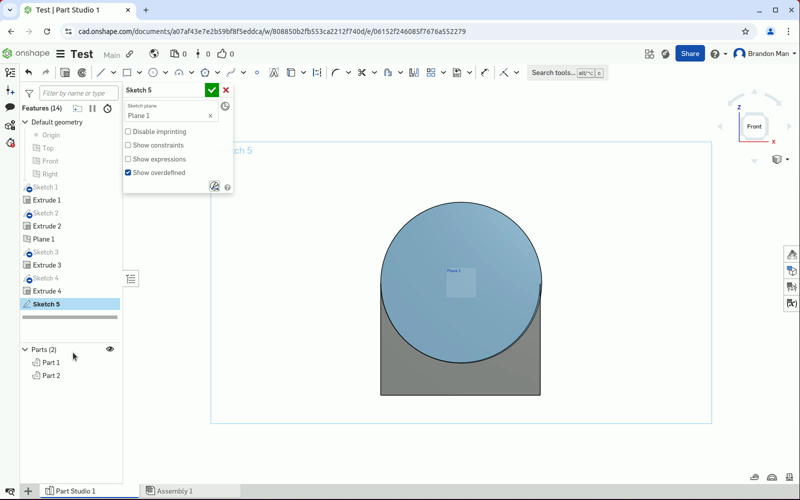
key(y)
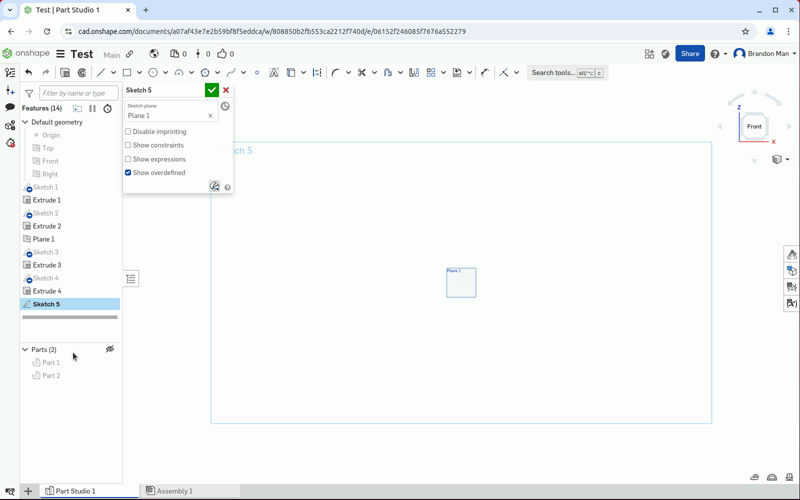
key(l)
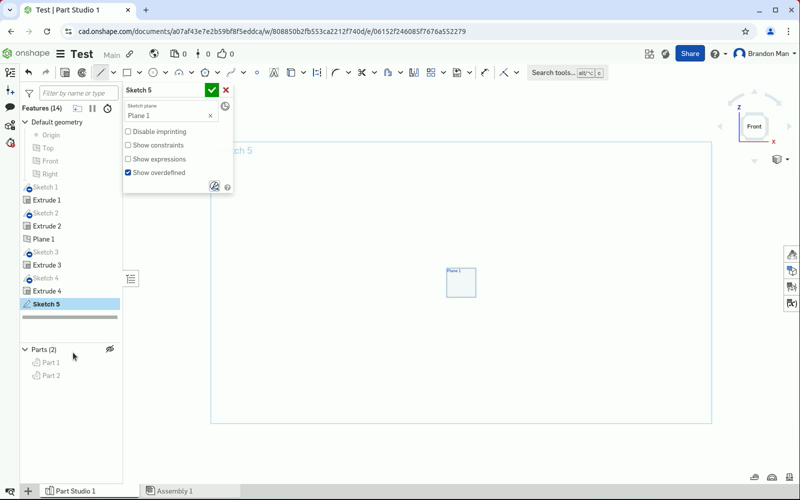
key_down(shift)
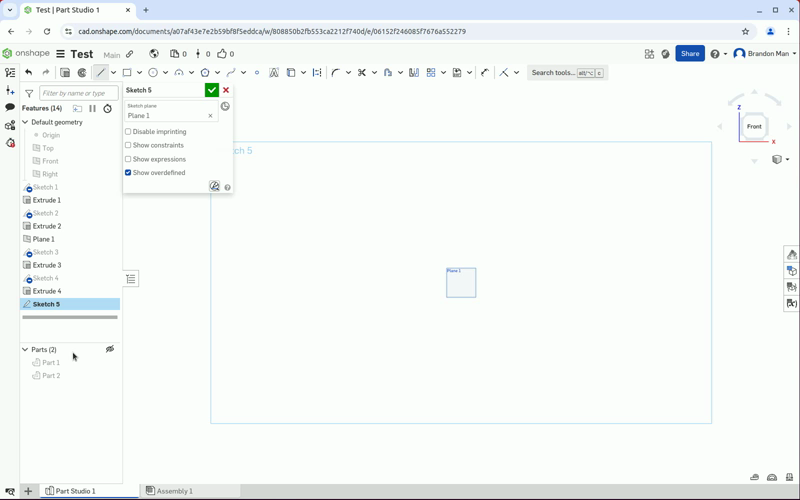
mouse_move(505, 271)
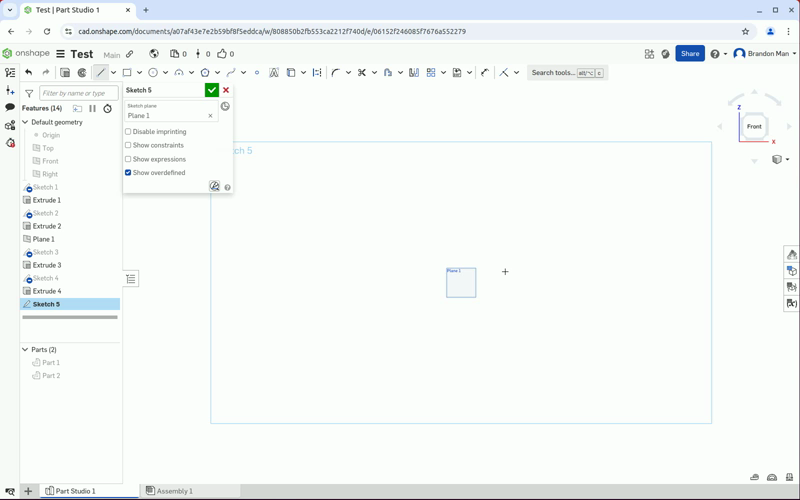
click(505, 271)
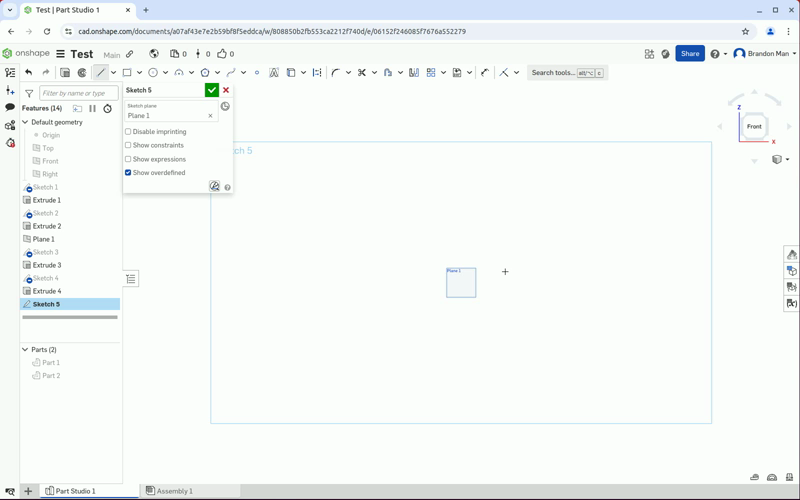
key_up(shift)
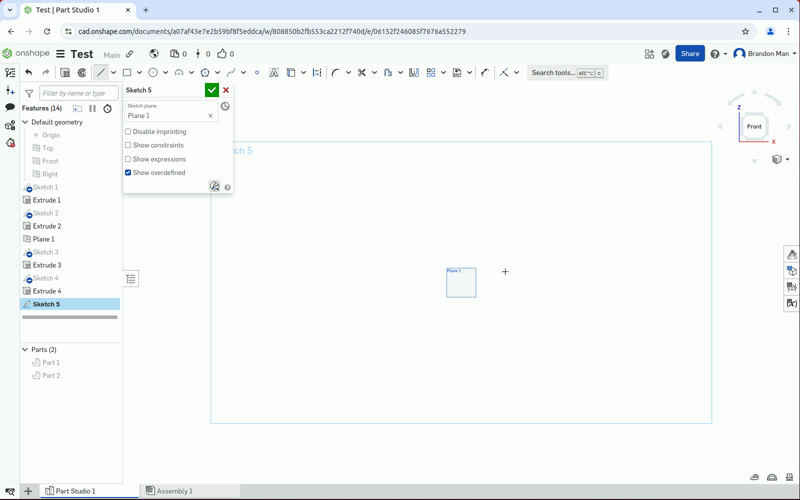
key_down(shift)
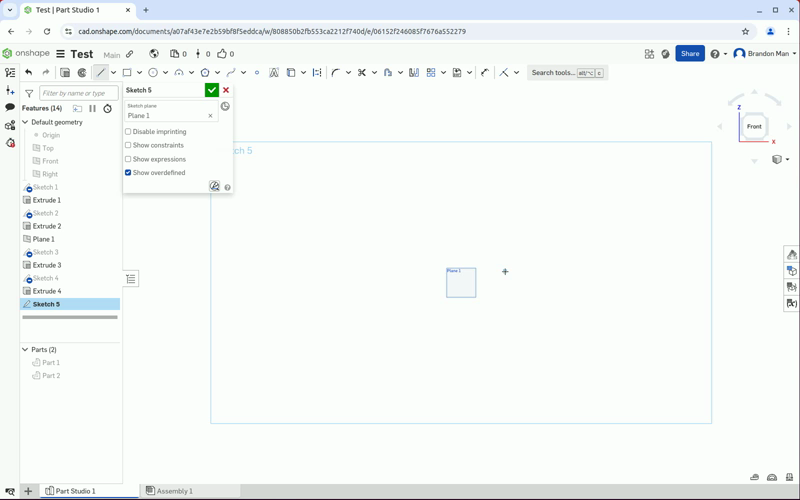
mouse_move(535, 271)
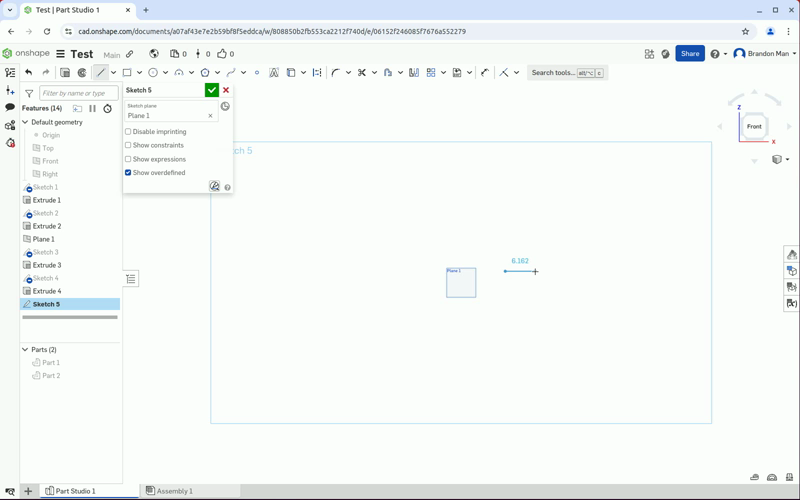
mouse_move(523, 271)
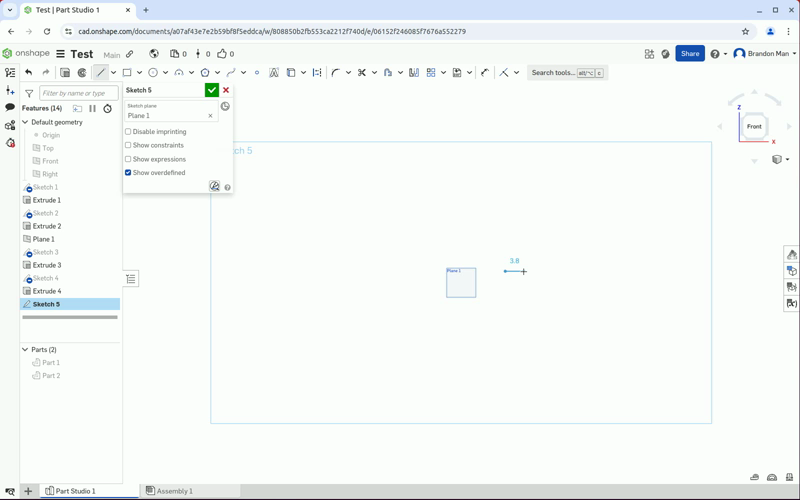
click(523, 271)
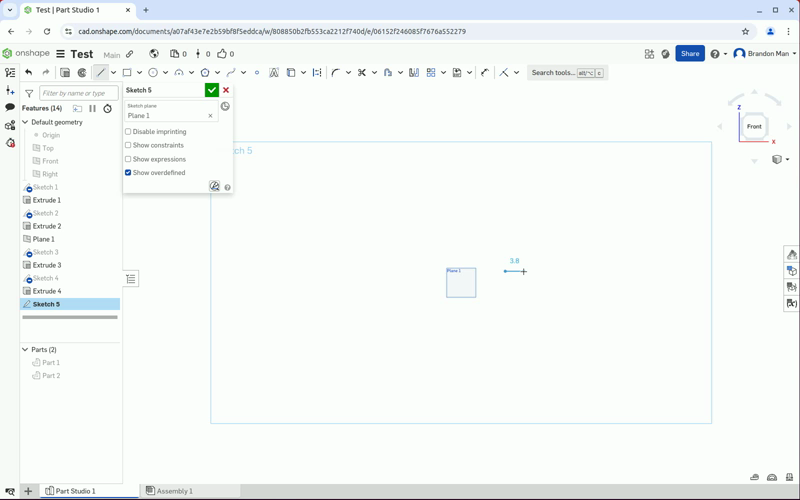
key_up(shift)
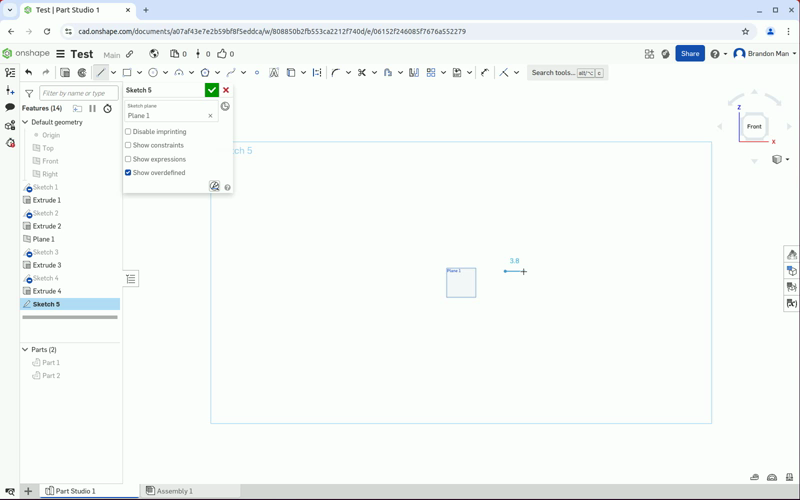
key_down(shift)
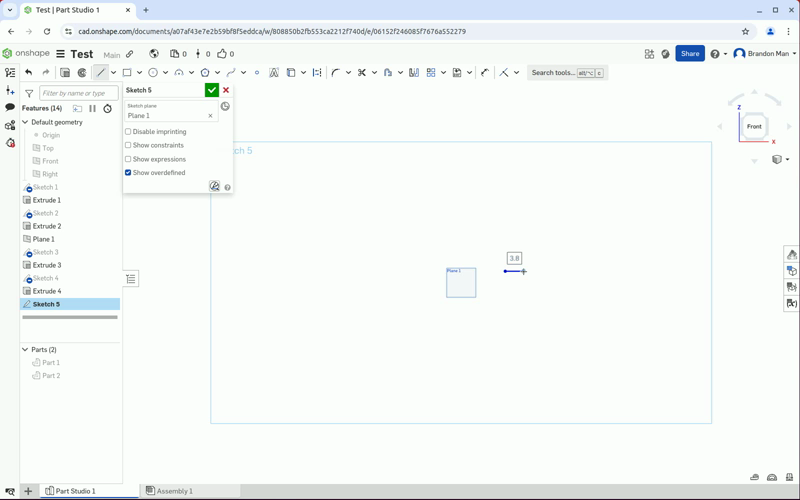
mouse_move(553, 271)
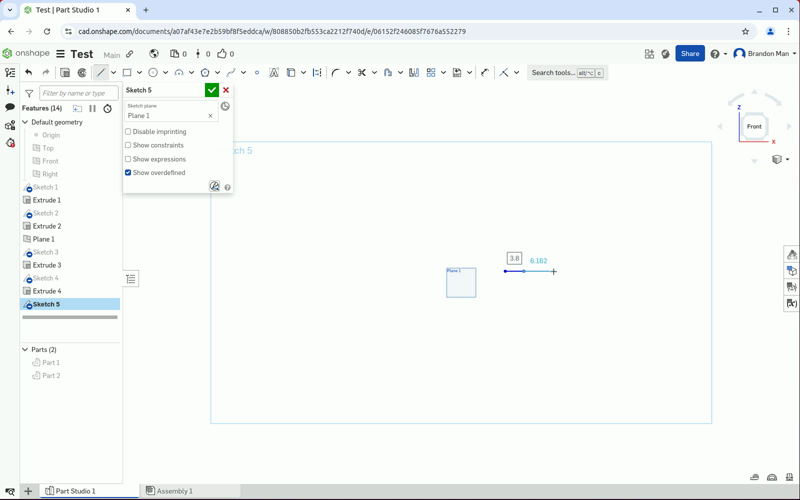
mouse_move(523, 246)
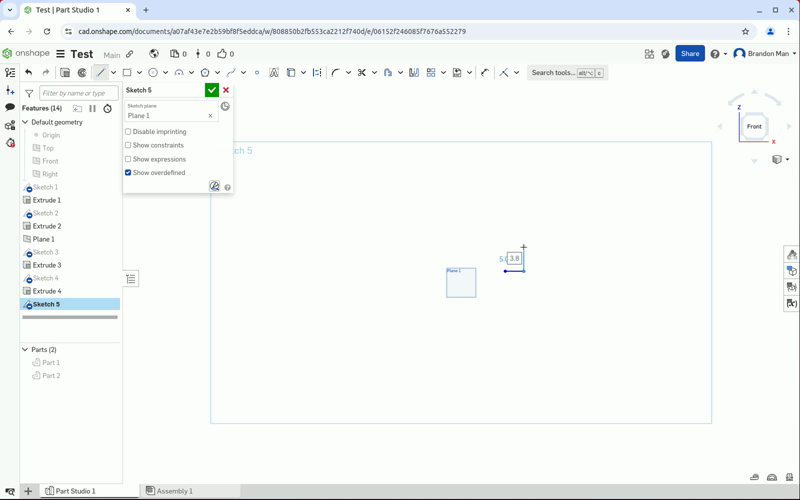
click(523, 246)
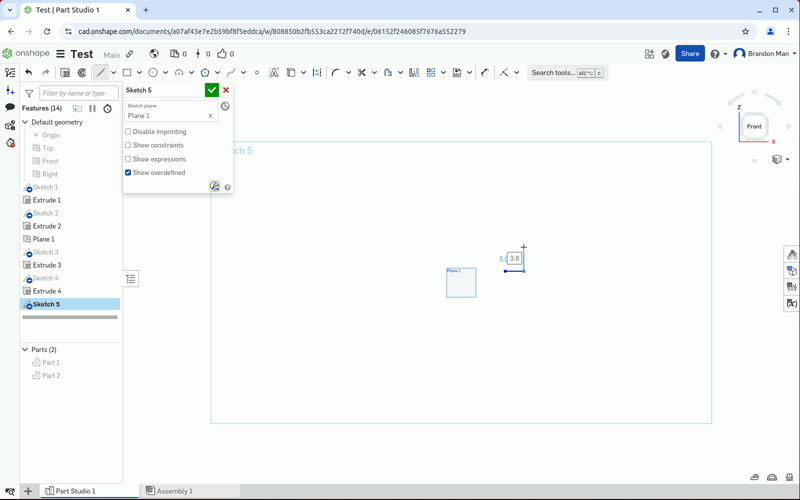
key_up(shift)
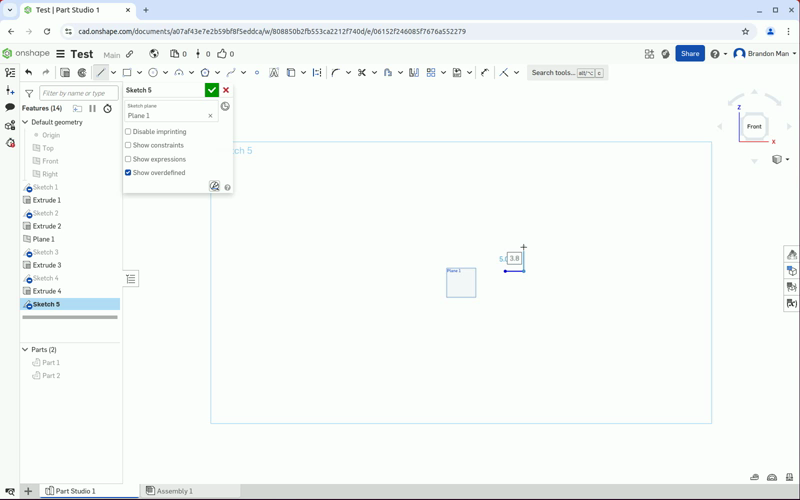
key_down(shift)
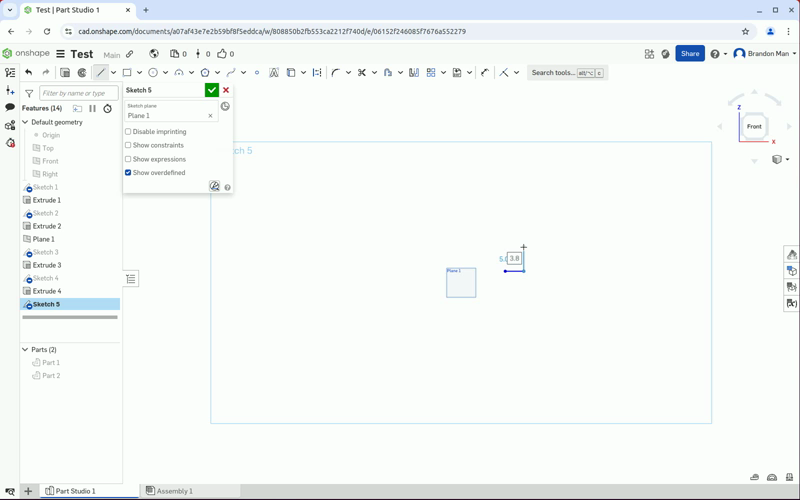
mouse_move(553, 246)
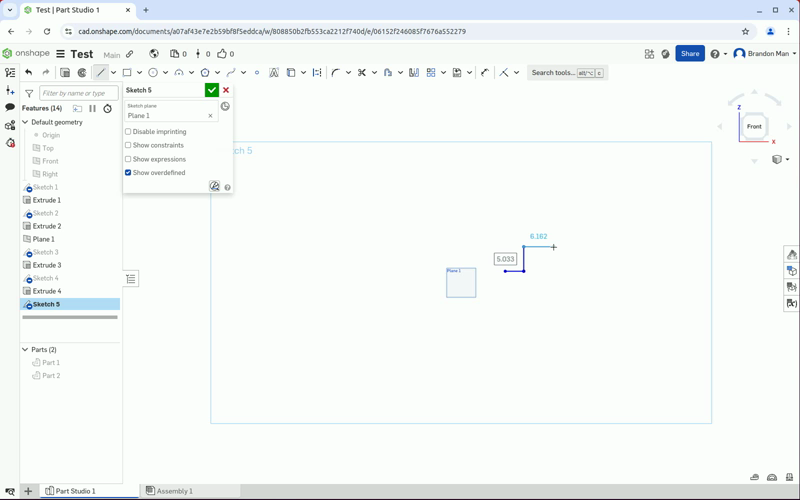
mouse_move(505, 246)
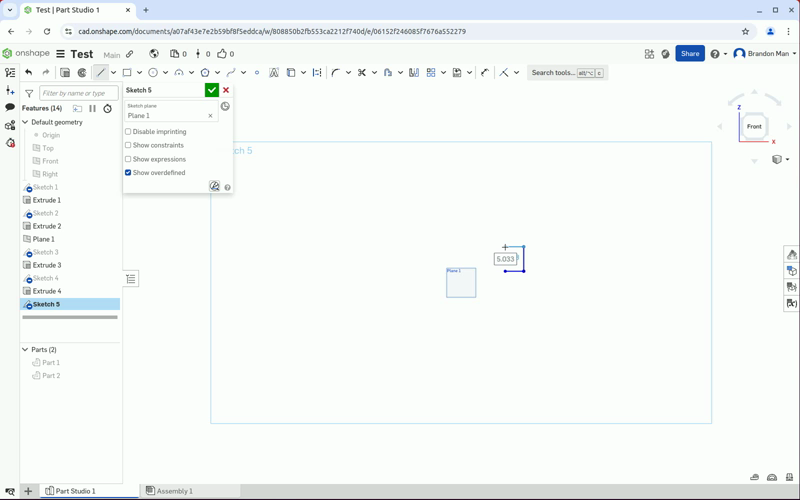
click(505, 246)
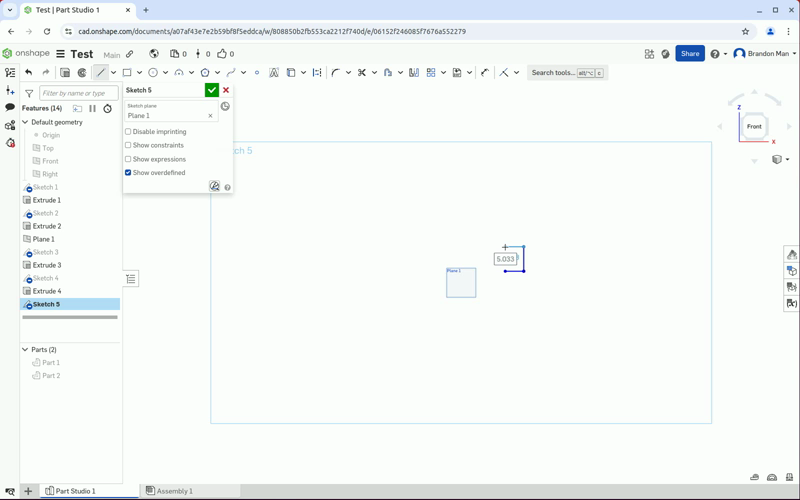
key_up(shift)
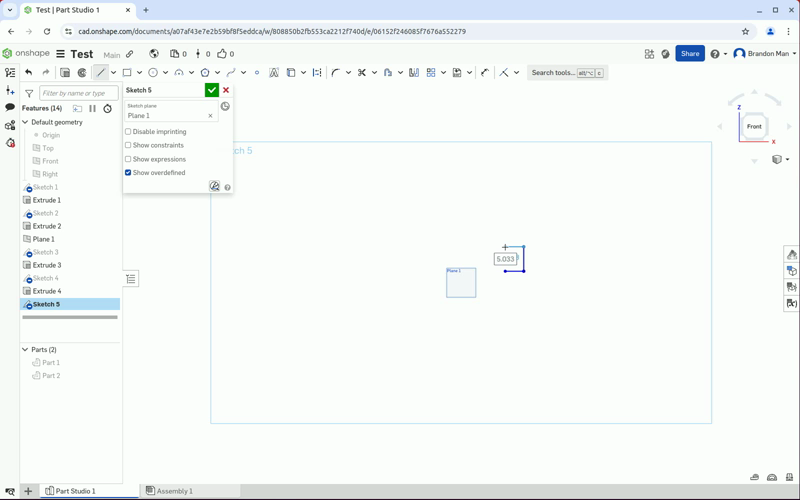
mouse_move(535, 246)
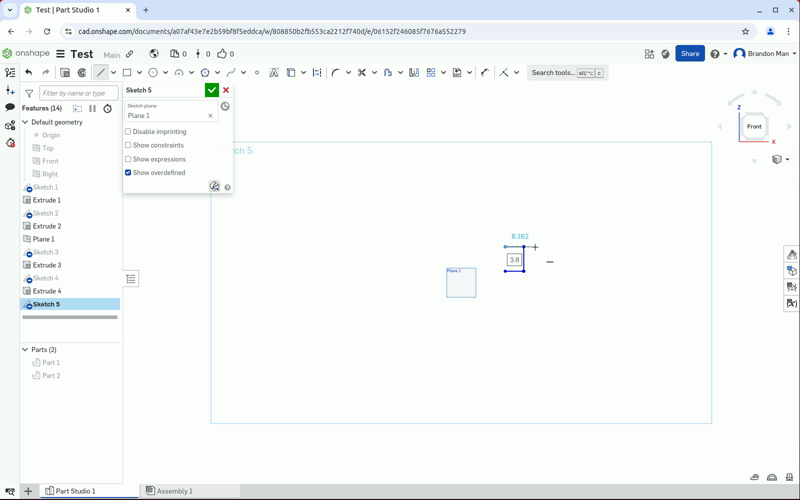
key_down(shift)
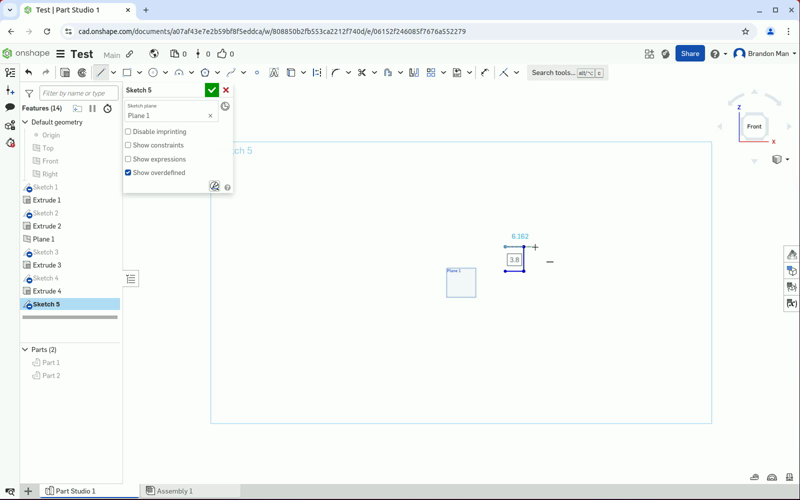
mouse_move(505, 271)
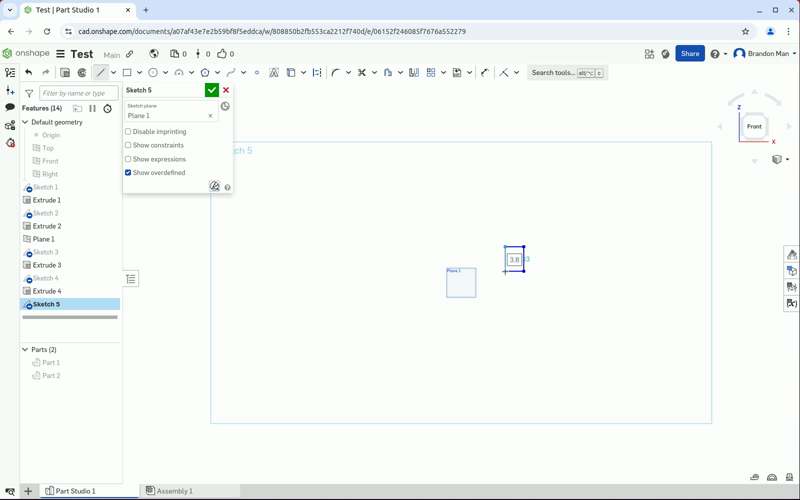
key_up(shift)
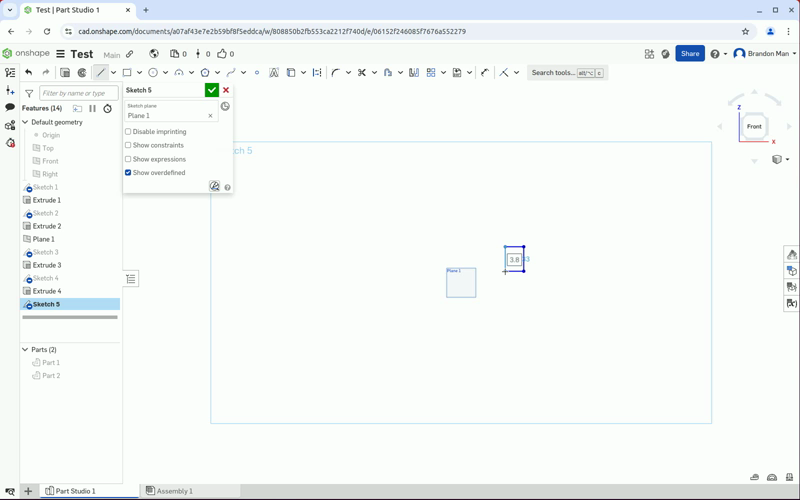
click(505, 271)
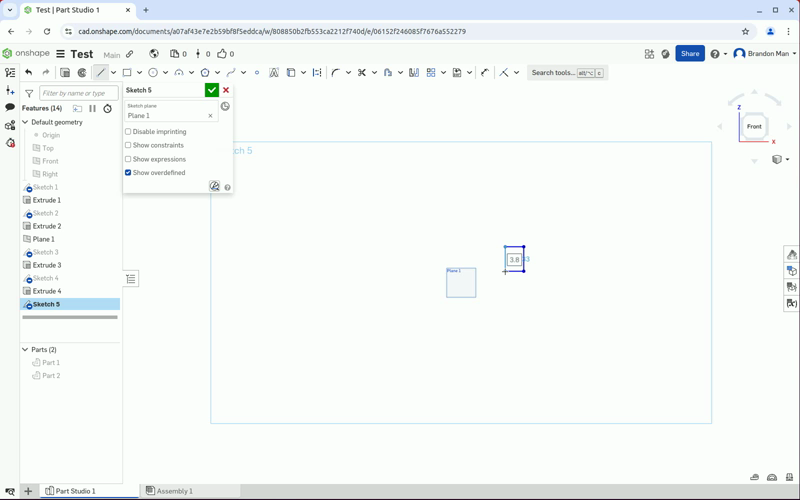
key(esc)
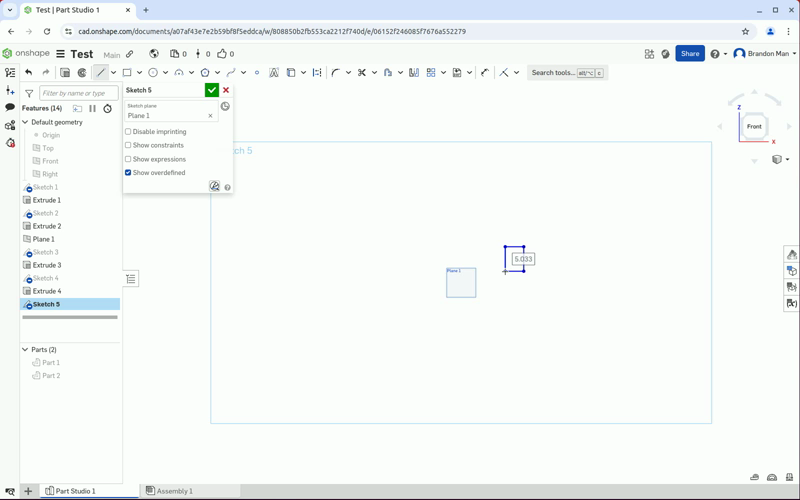
mouse_move(510, 251)
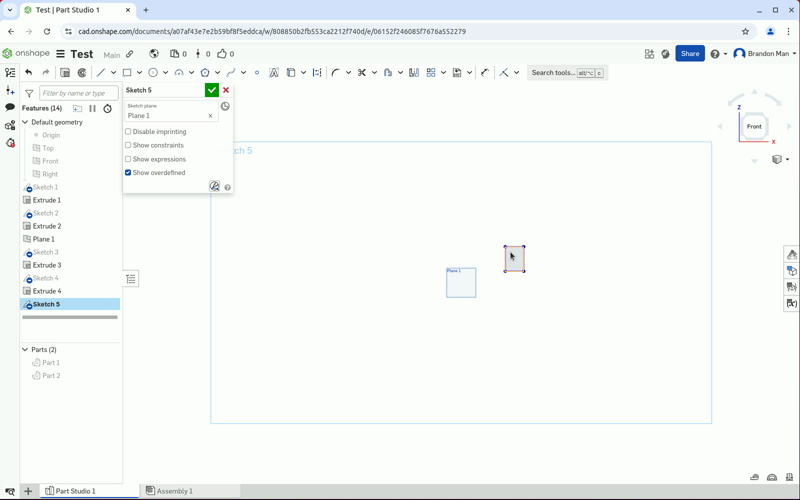
scroll(6)
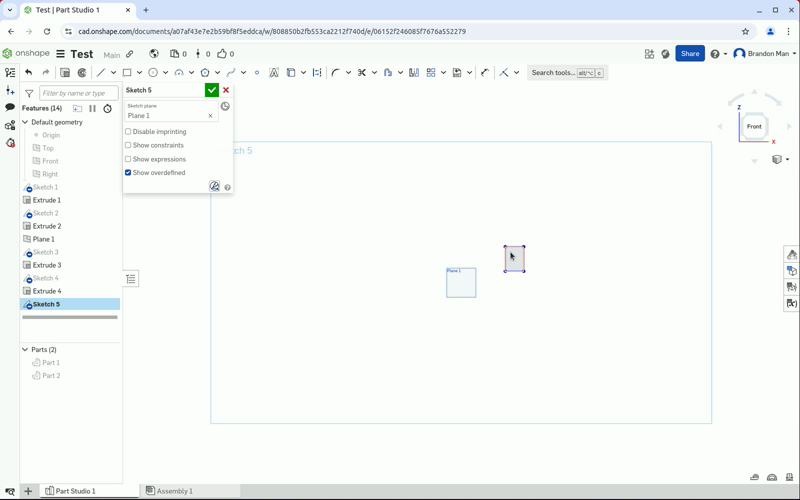
scroll(6)
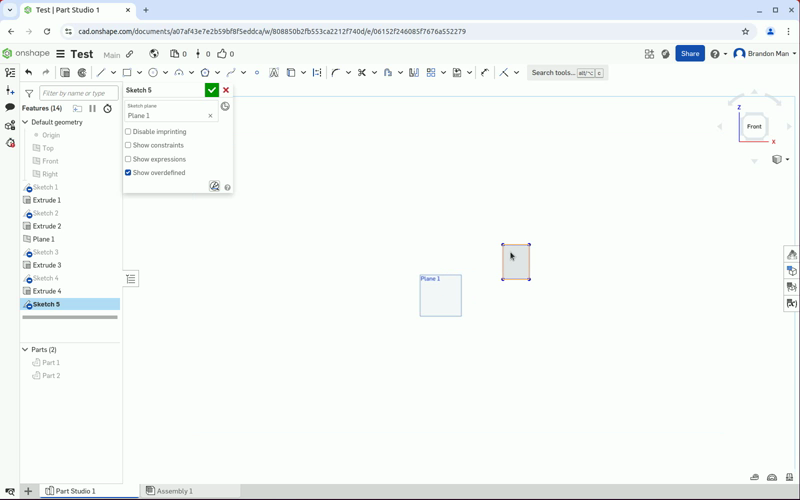
scroll(6)
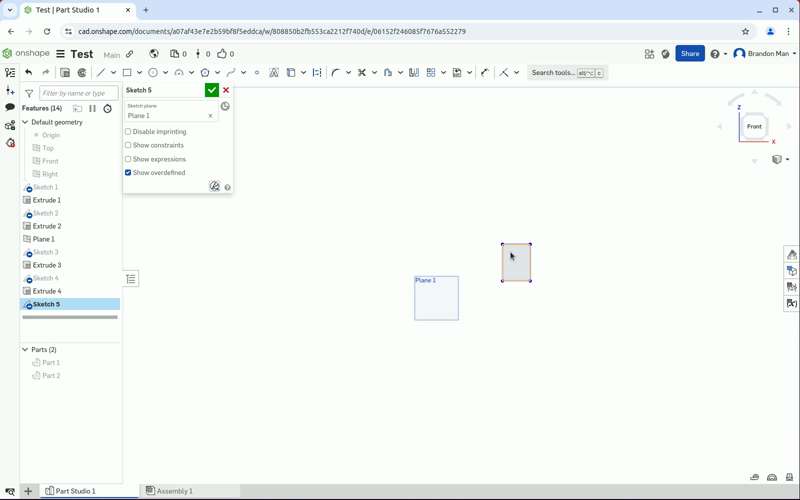
scroll(6)
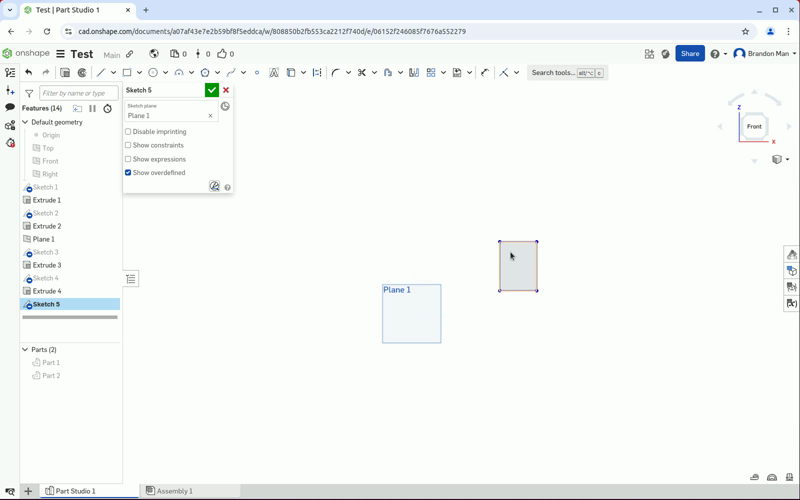
scroll(6)
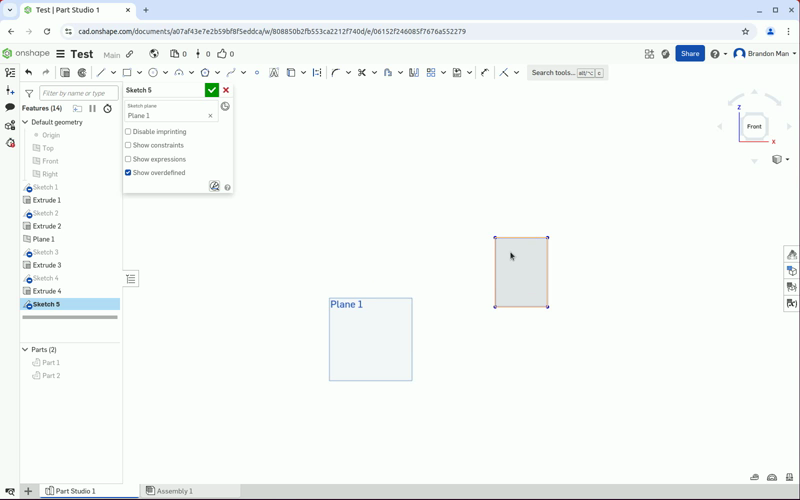
scroll(6)
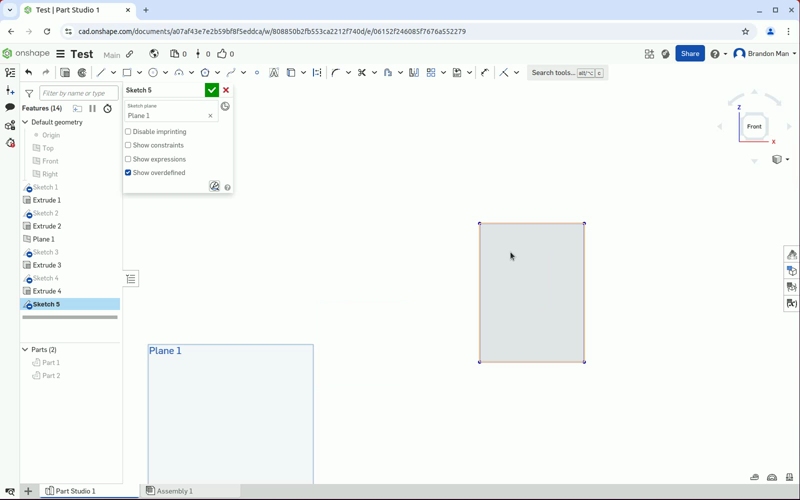
scroll(6)
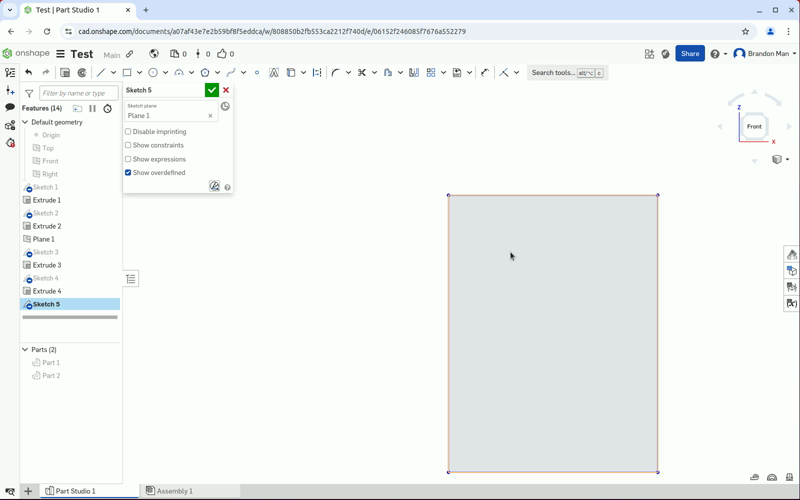
click(510, 251)
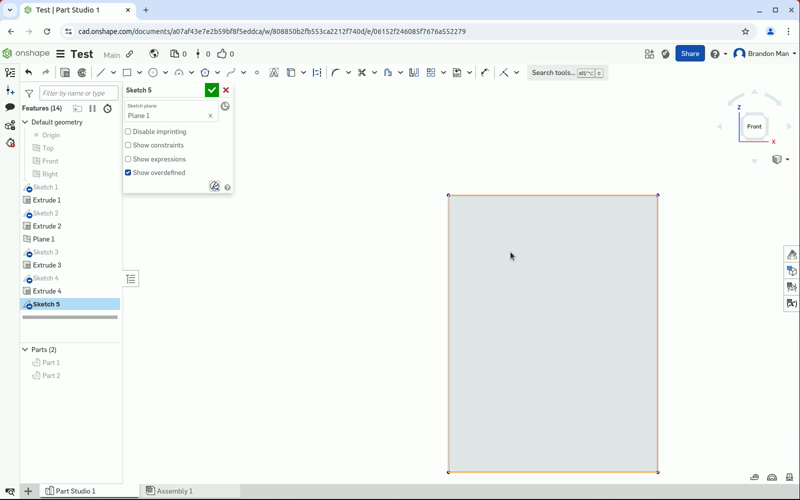
scroll(-6)
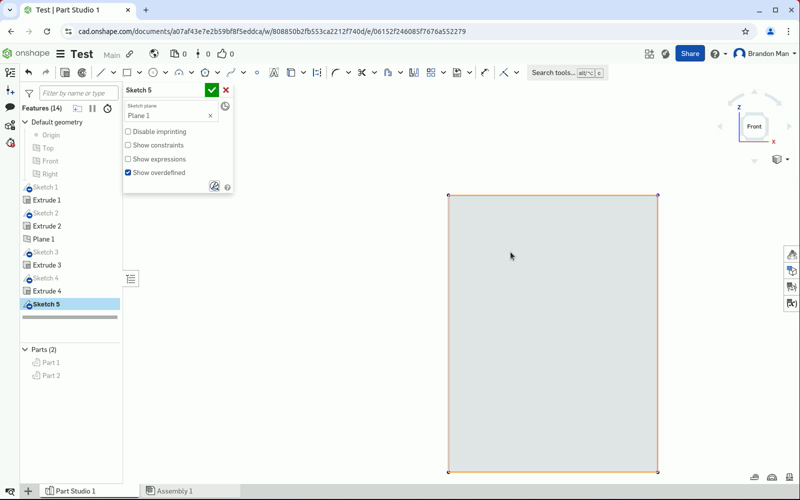
scroll(-6)
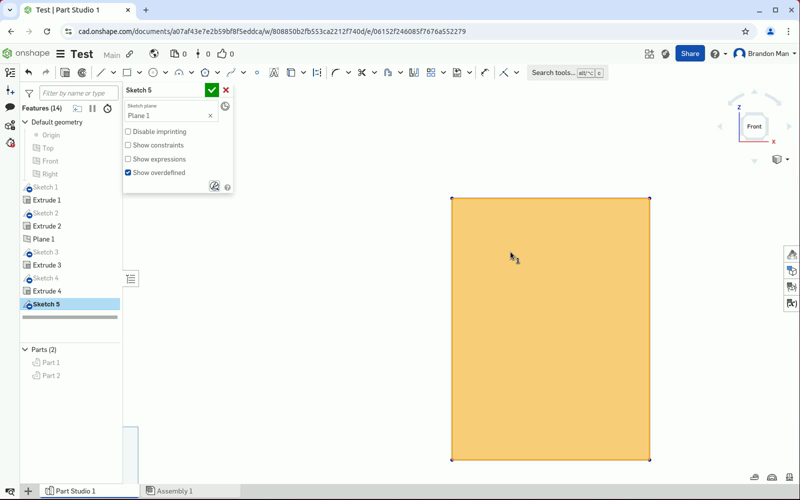
scroll(-6)
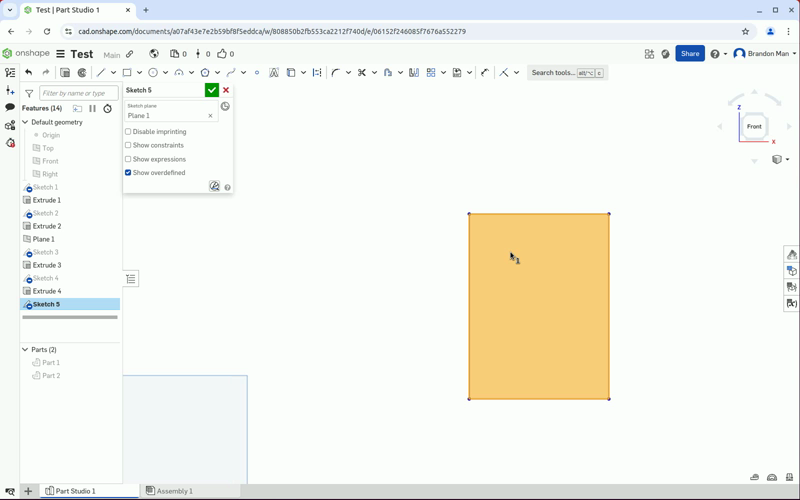
scroll(-6)
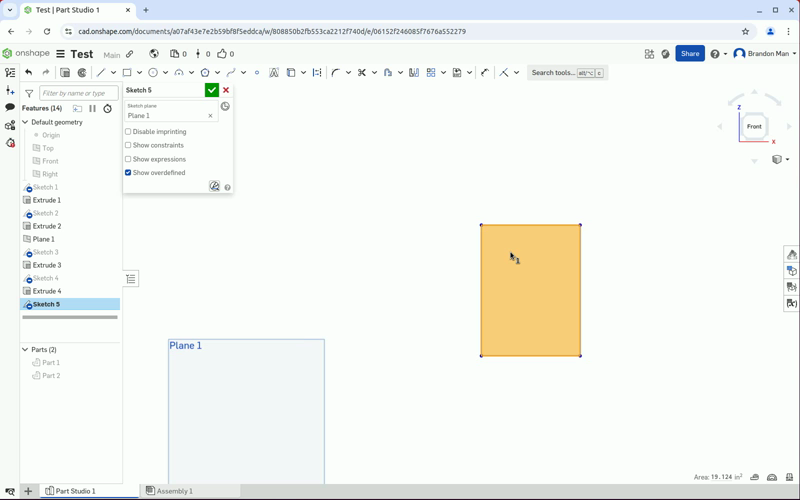
scroll(-6)
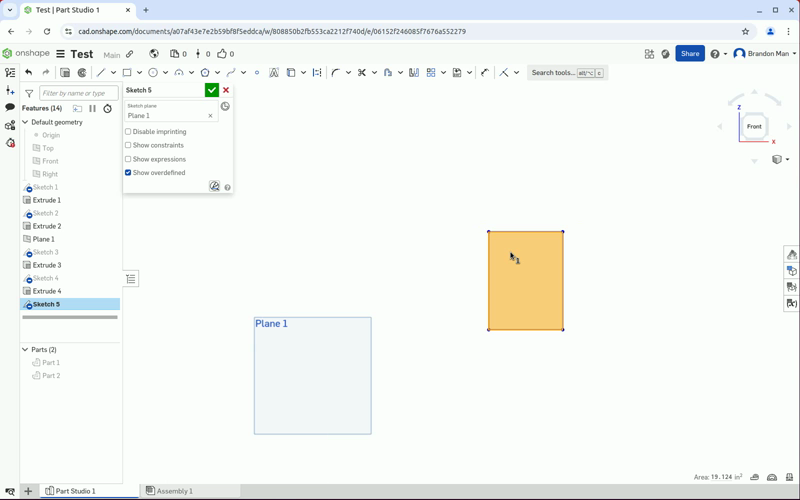
scroll(-6)
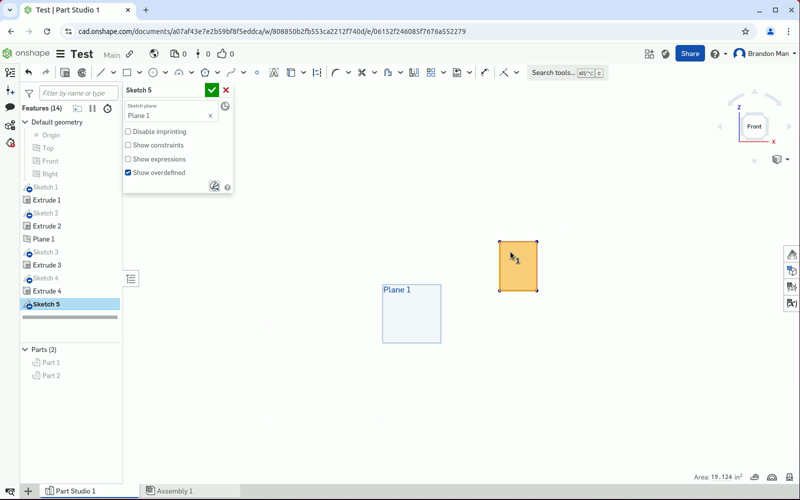
scroll(-6)
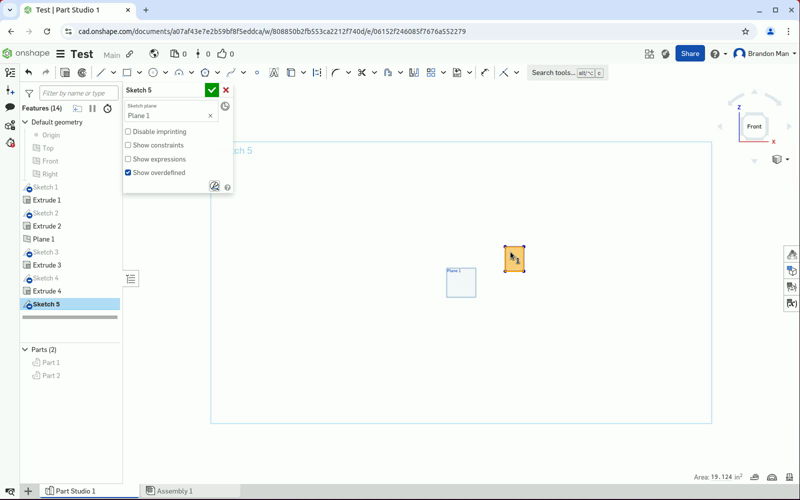
mouse_move(73, 352)
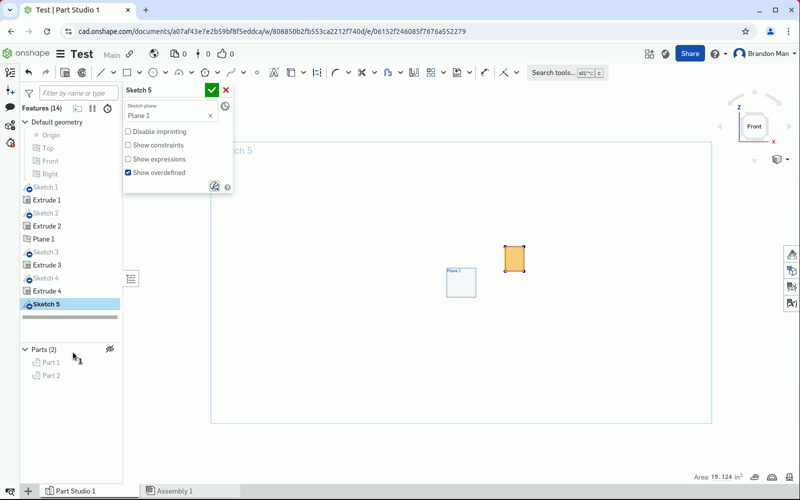
key(shift+y)
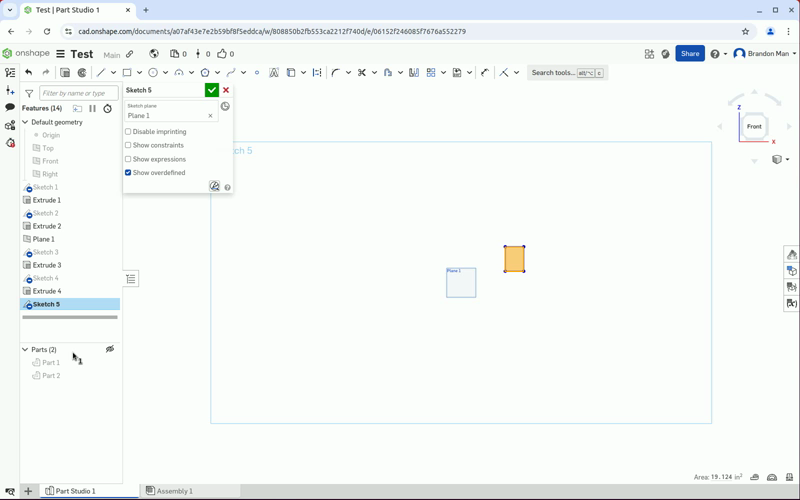
key(shift+e)
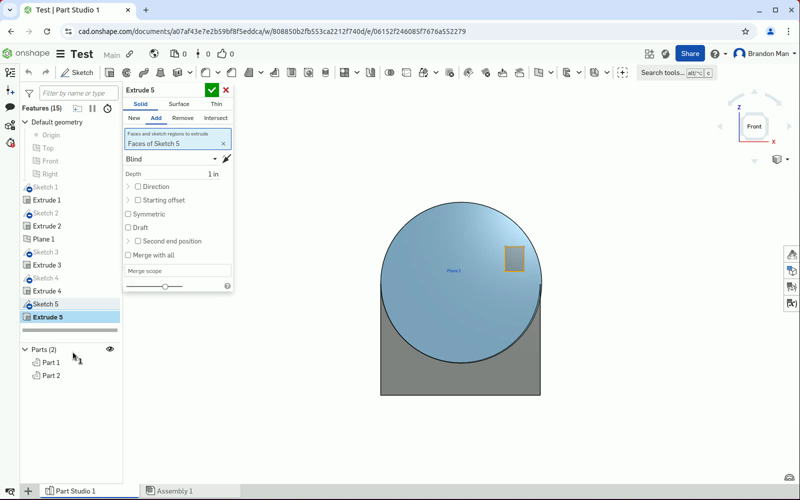
mouse_move(143, 106)
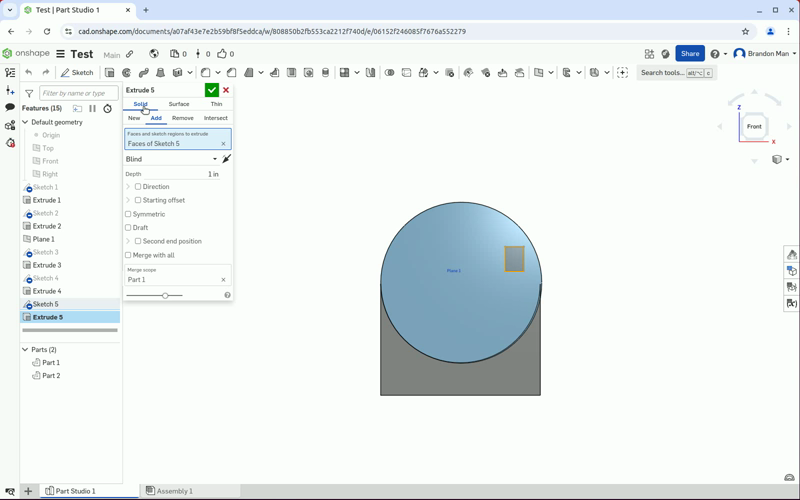
click(143, 106)
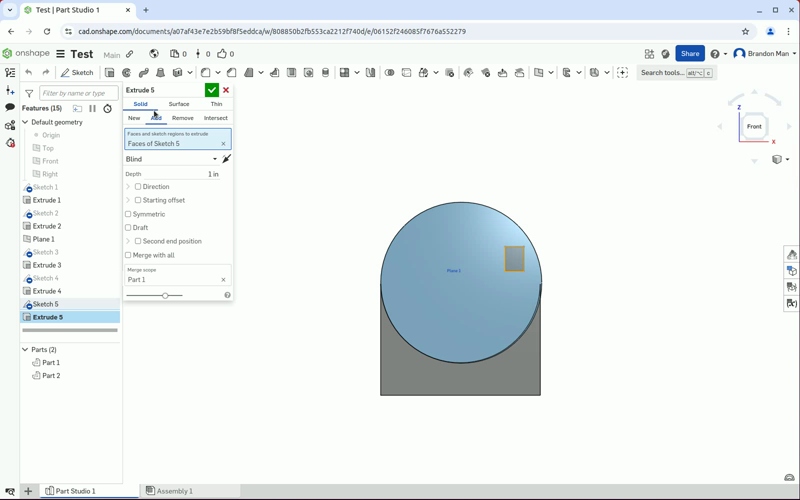
mouse_move(186, 120)
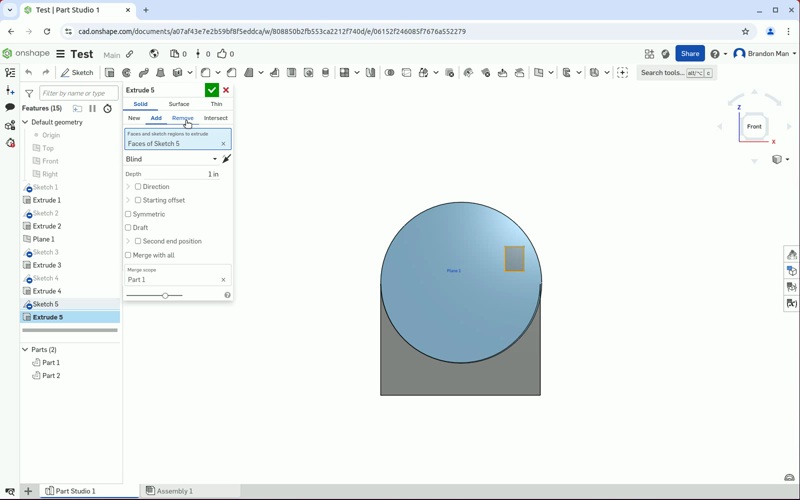
click(186, 120)
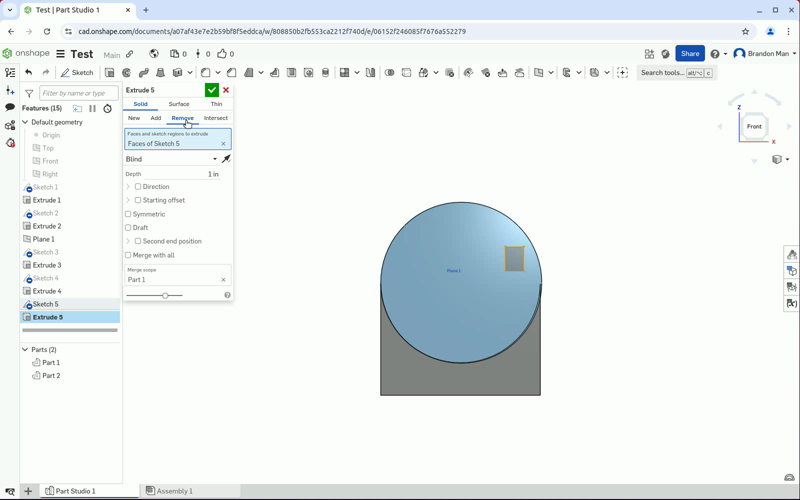
key(tab, 4)
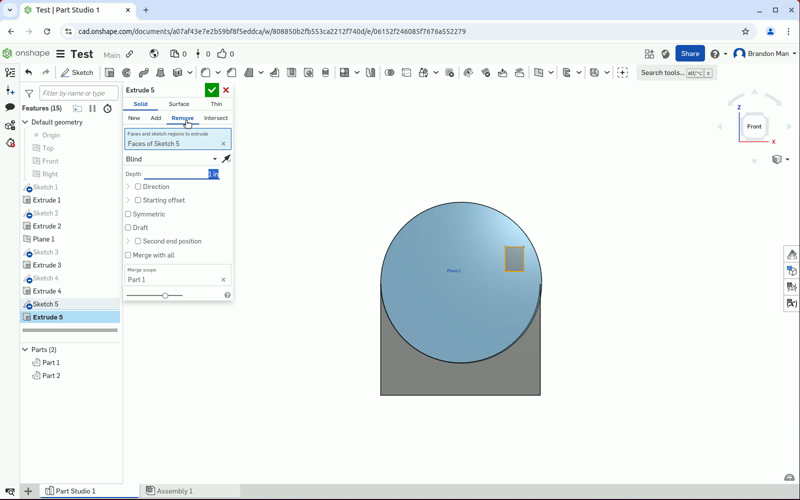
text(2.407)
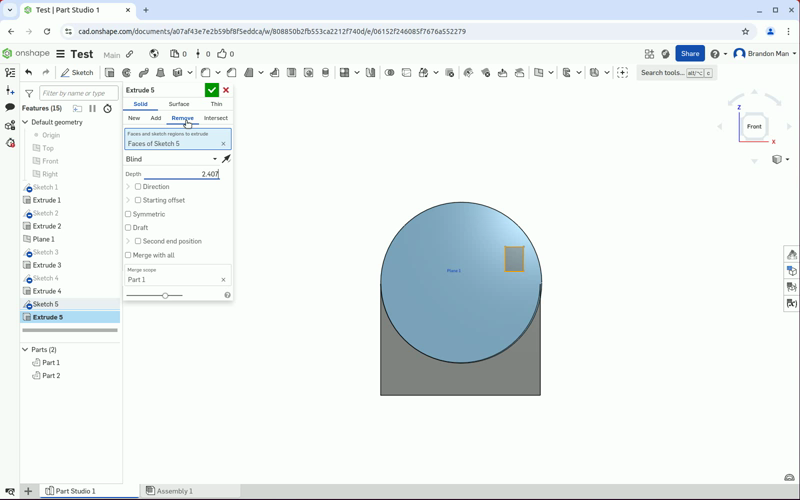
key(tab, 6)
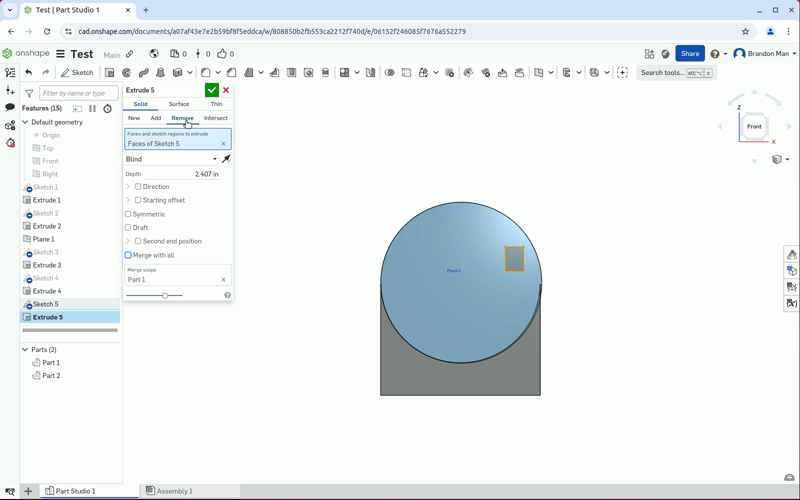
key(space)
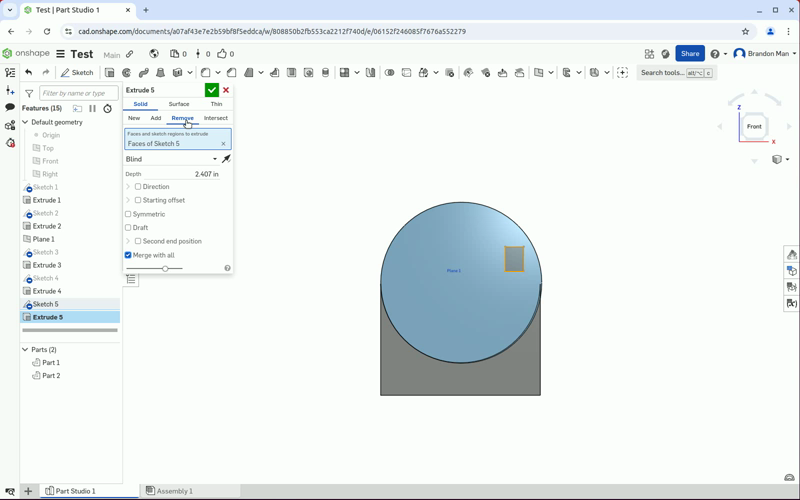
key(enter)
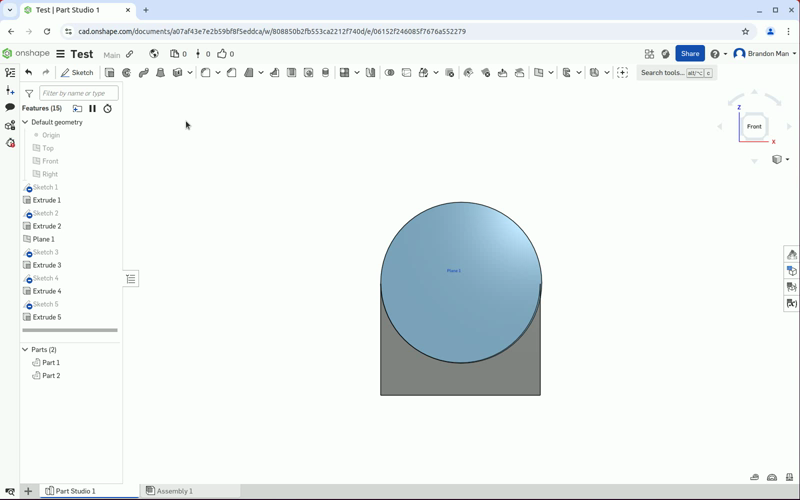
key(shift+h)
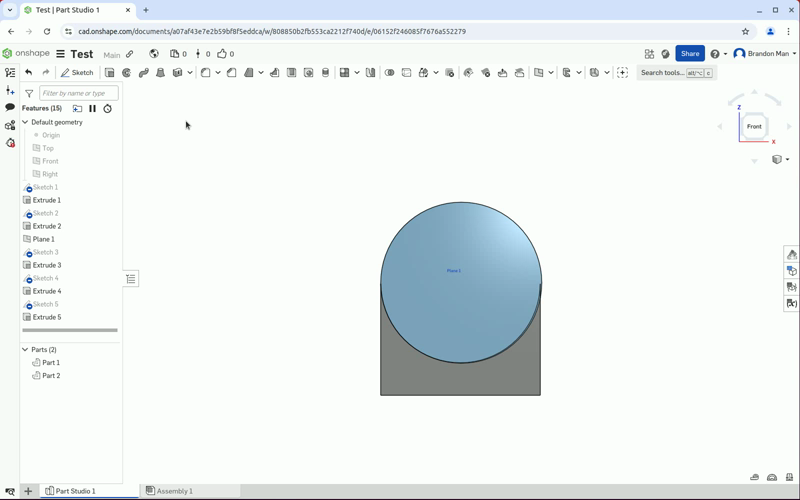
key(shift+h)
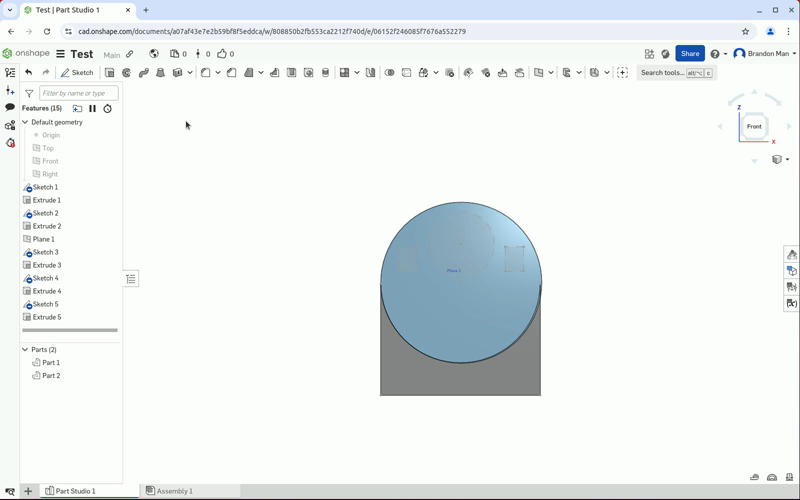
key(shift+7)
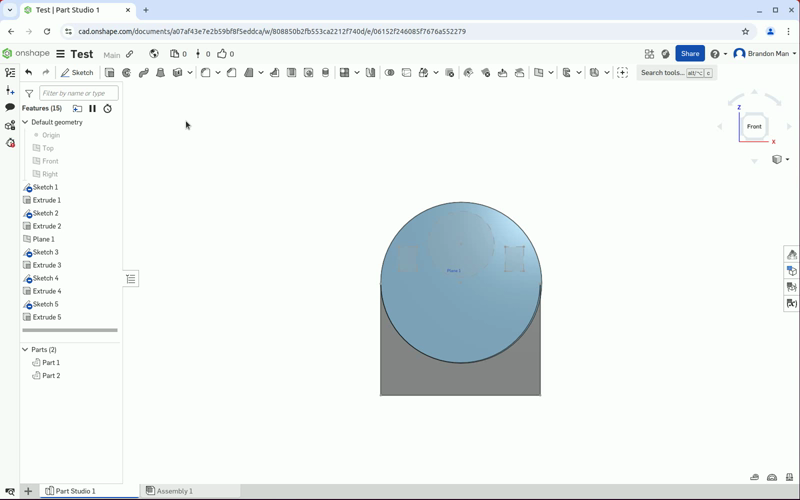
key(left, 2)
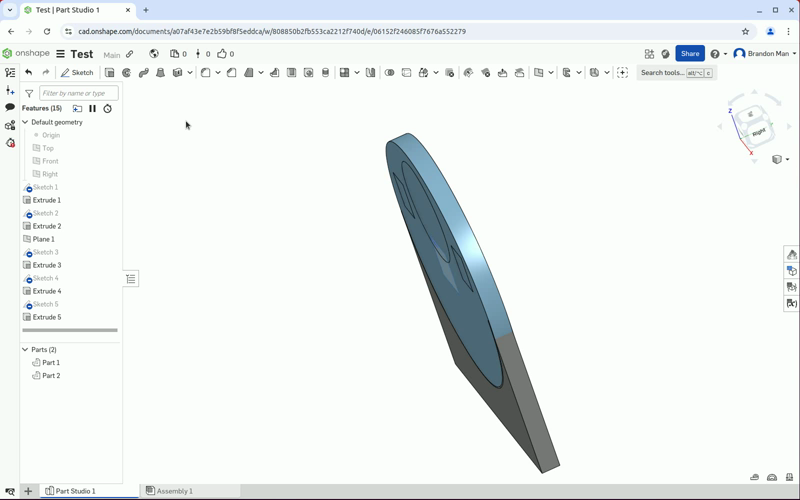
key(down, 2)
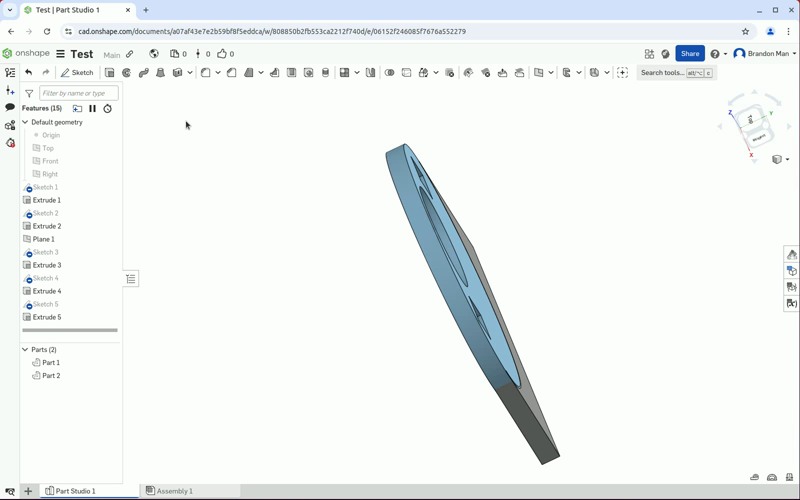
key(up, 2)
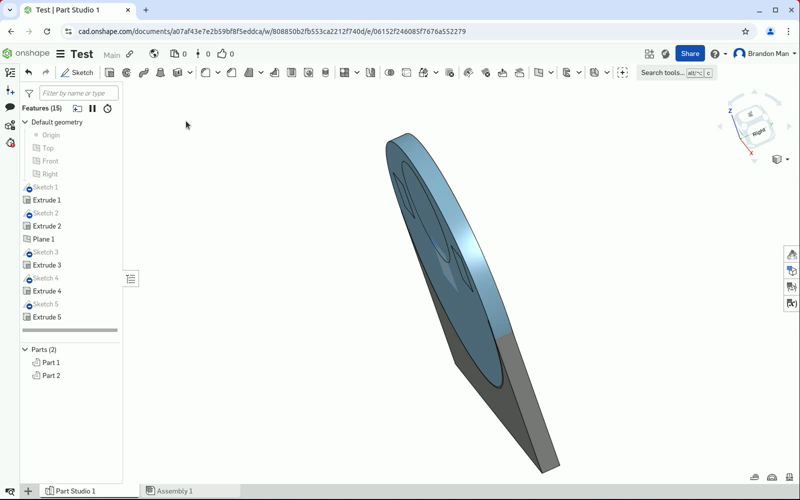
key(right, 2)
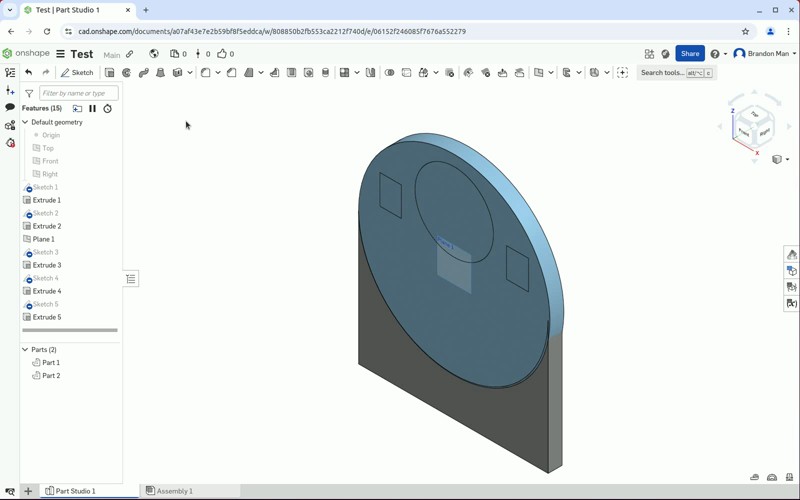
mouse_move(73, 189)
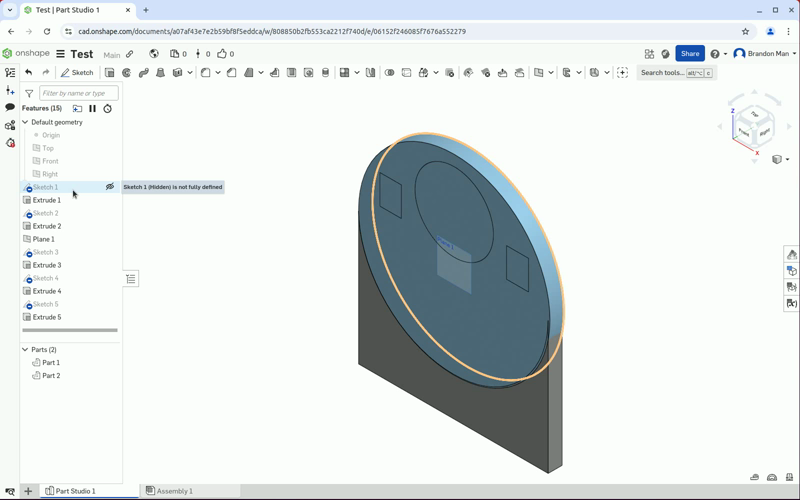
click(73, 189)